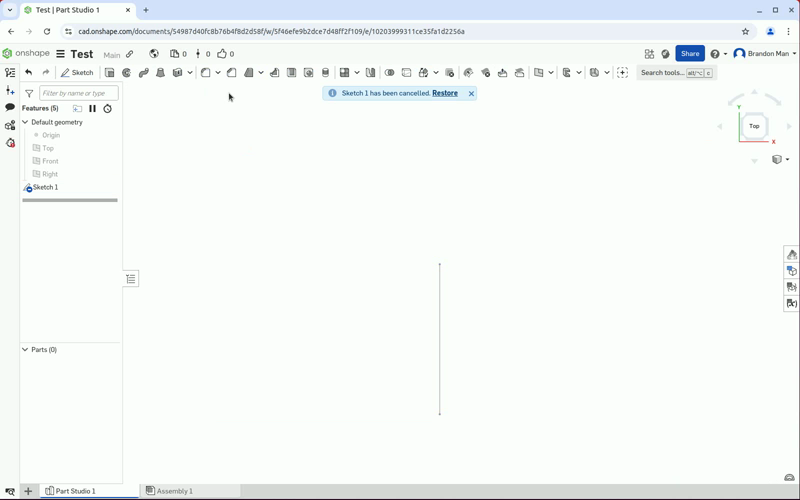
key(shift+h)
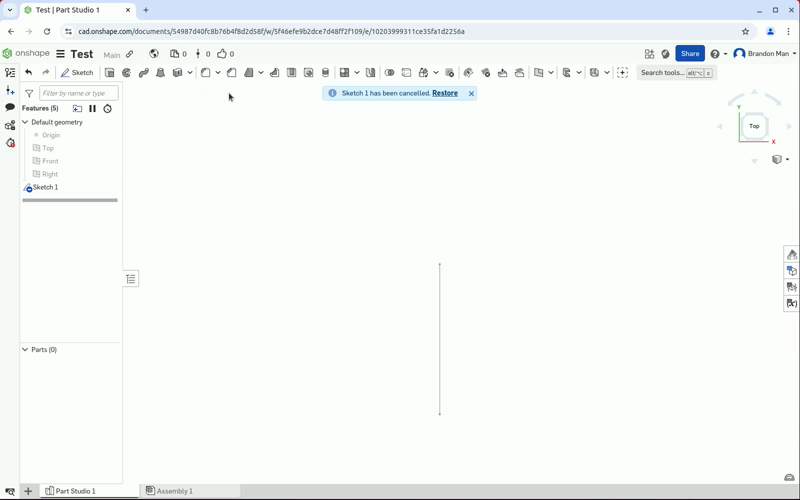
key(shift+s)
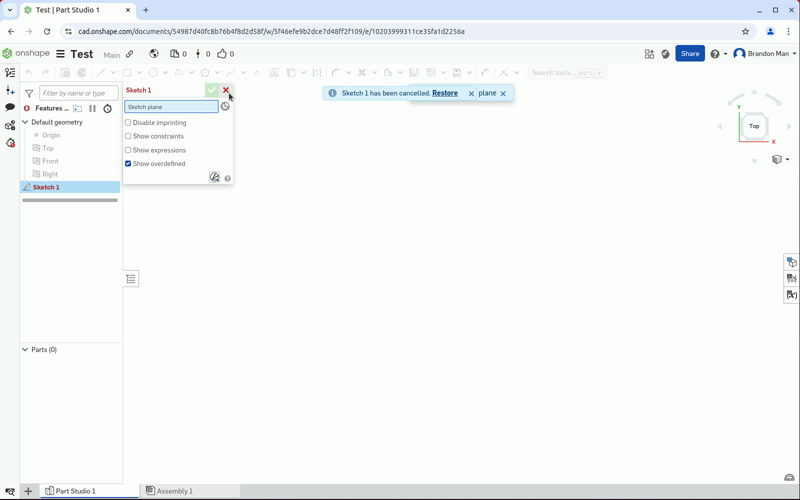
mouse_move(73, 150)
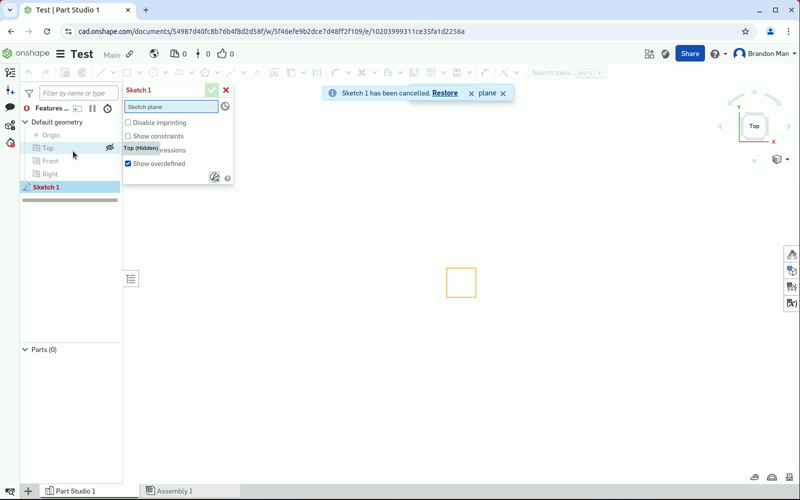
click(73, 150)
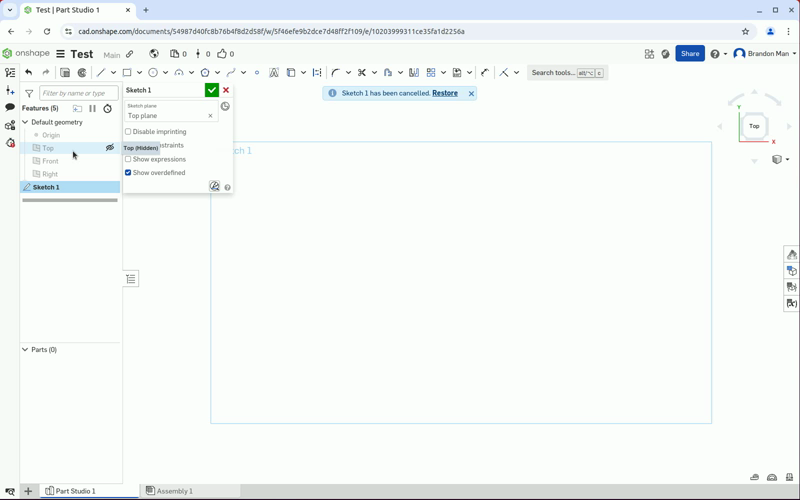
mouse_move(73, 352)
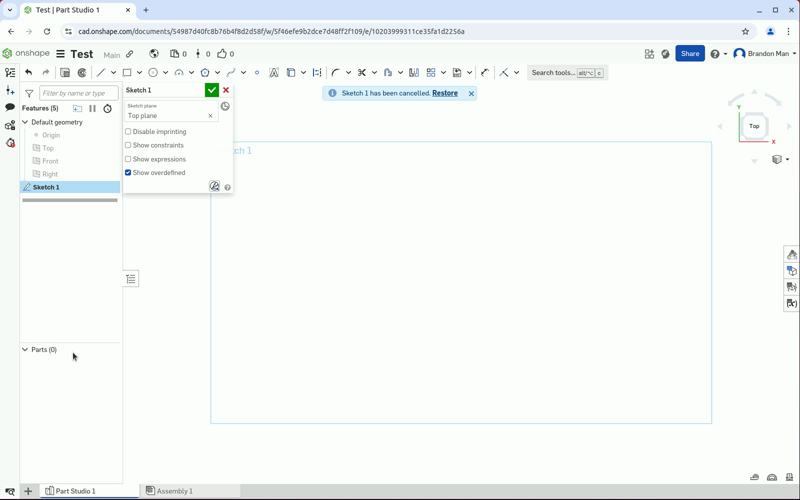
key(y)
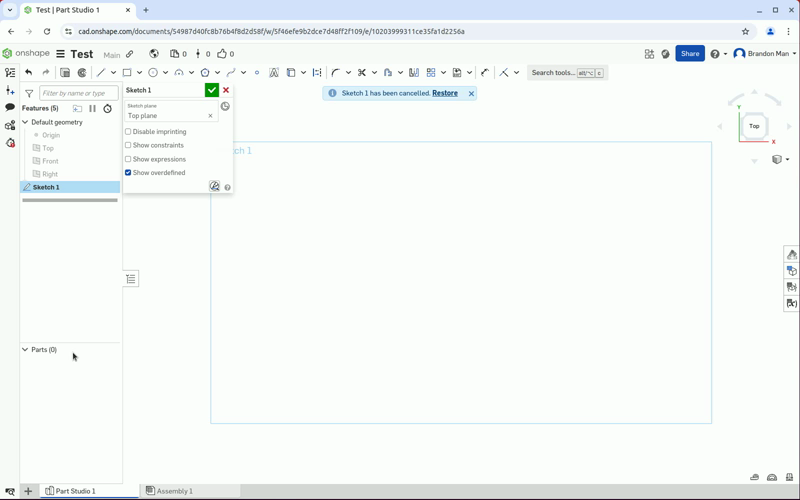
key(l)
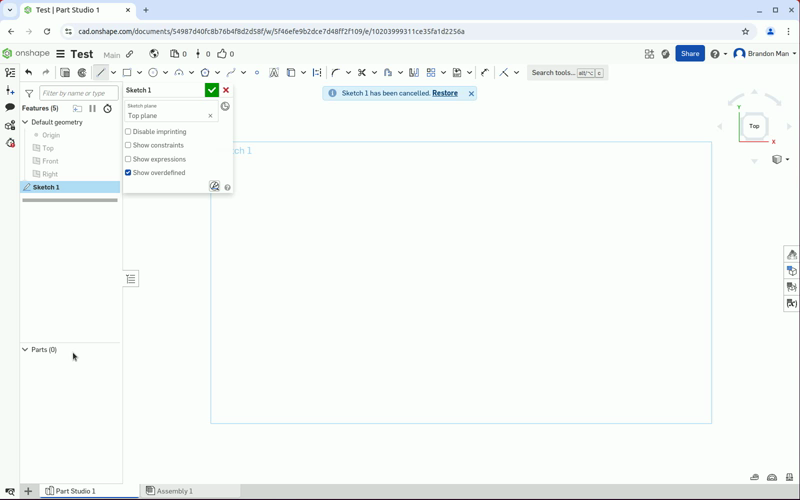
key_down(shift)
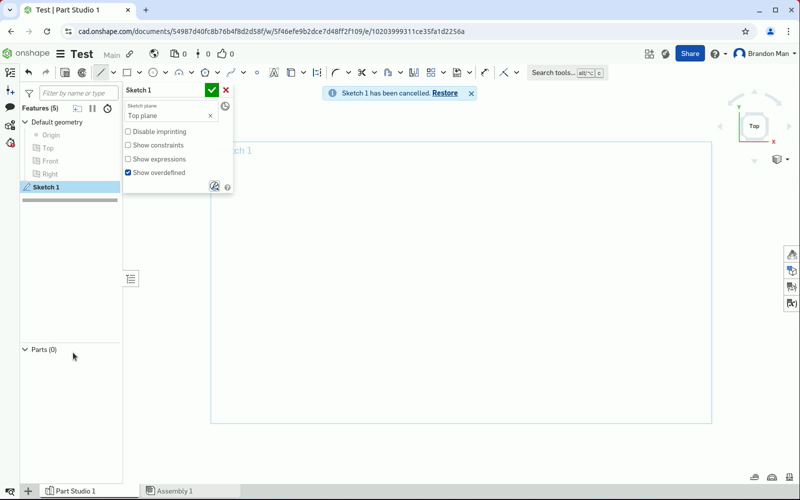
mouse_move(388, 280)
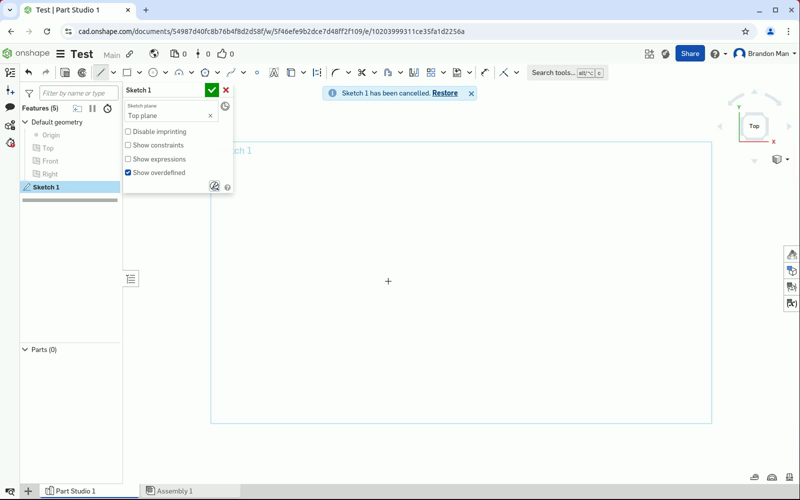
click(388, 280)
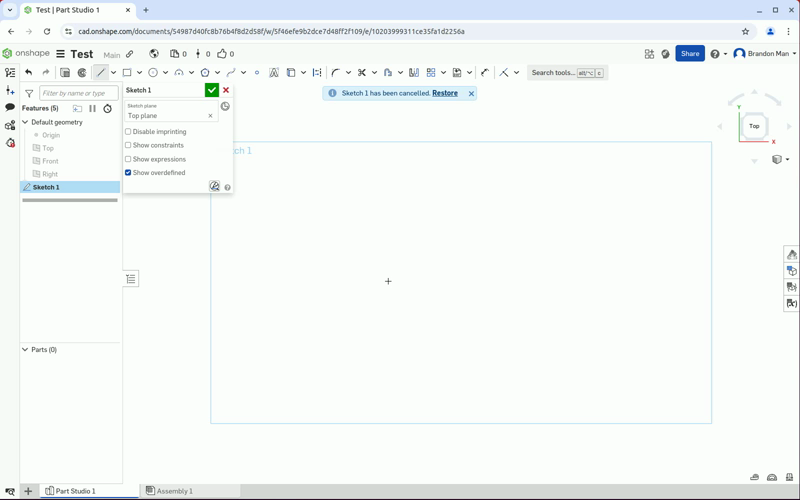
key_up(shift)
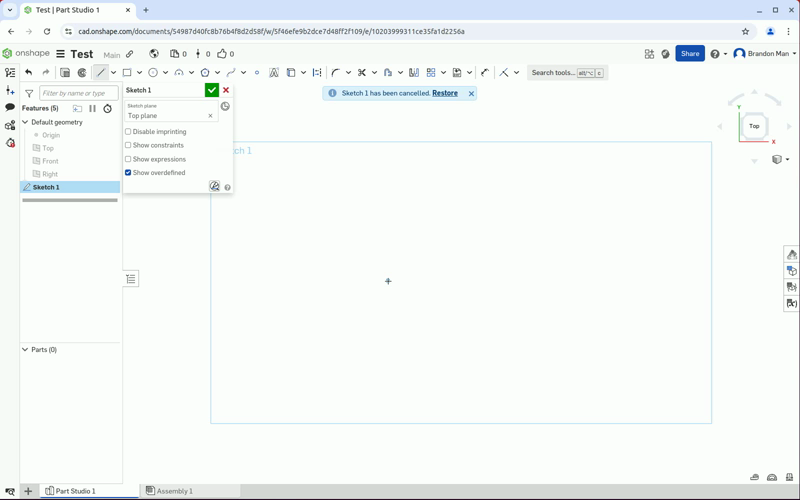
key_down(shift)
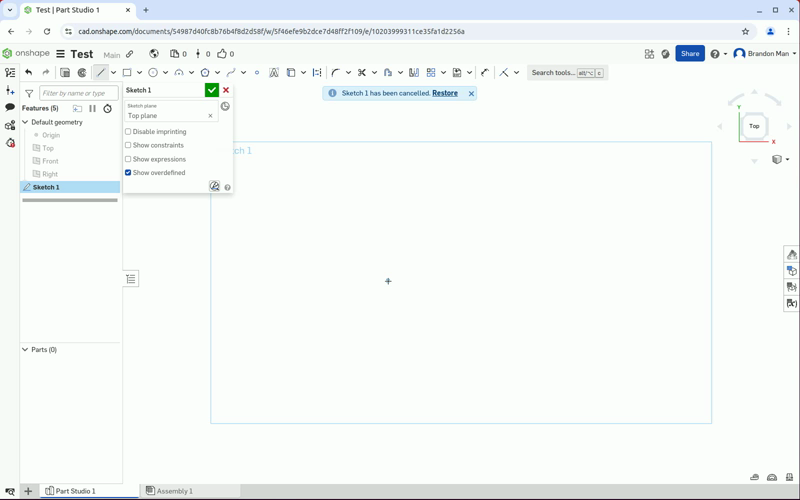
mouse_move(458, 280)
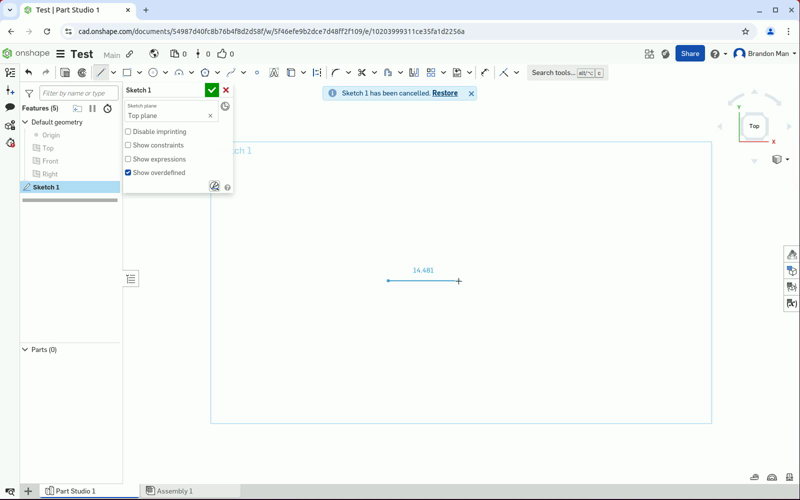
click(458, 280)
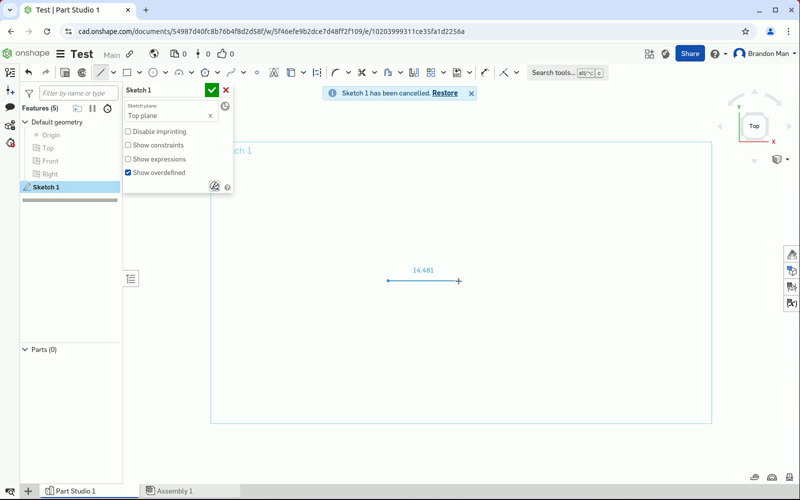
key_up(shift)
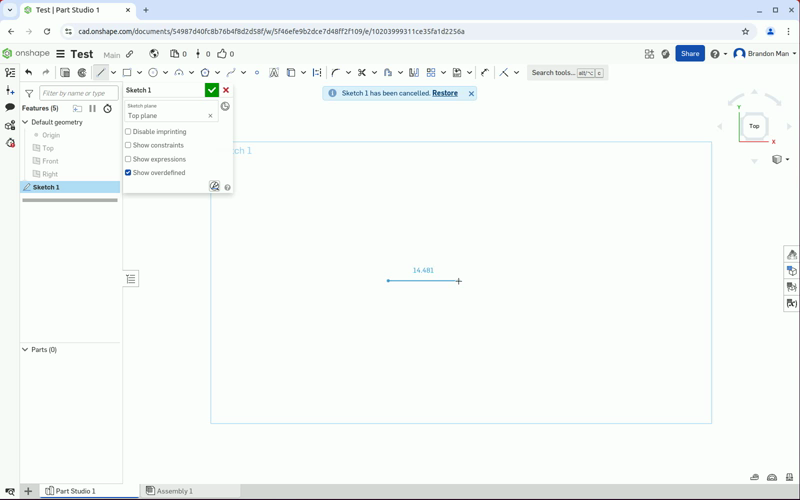
key_down(shift)
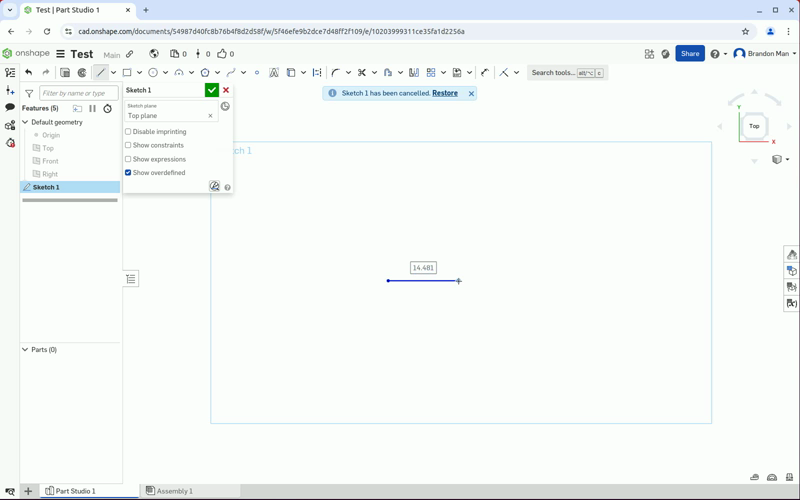
mouse_move(488, 280)
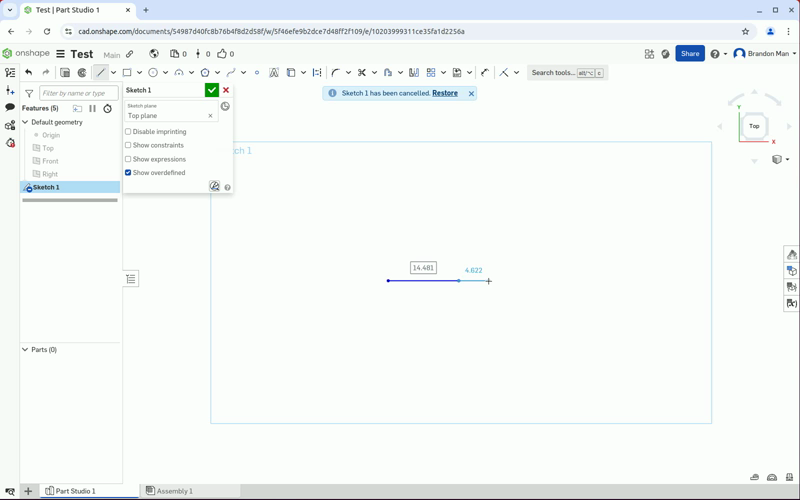
mouse_move(458, 247)
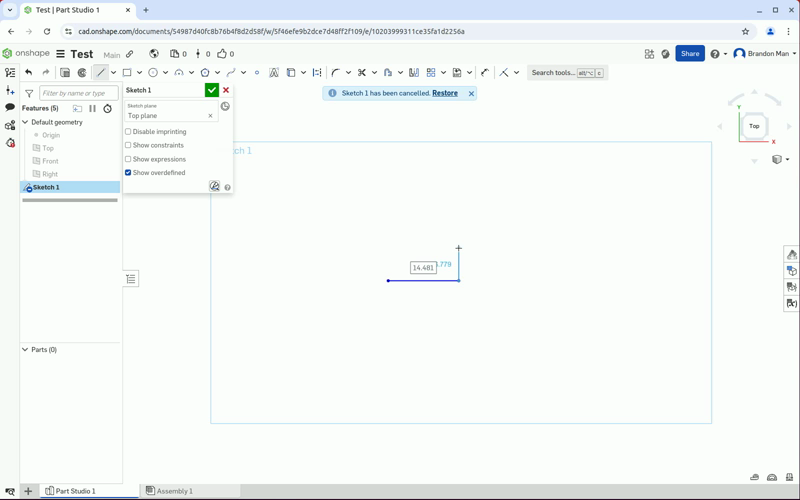
click(458, 247)
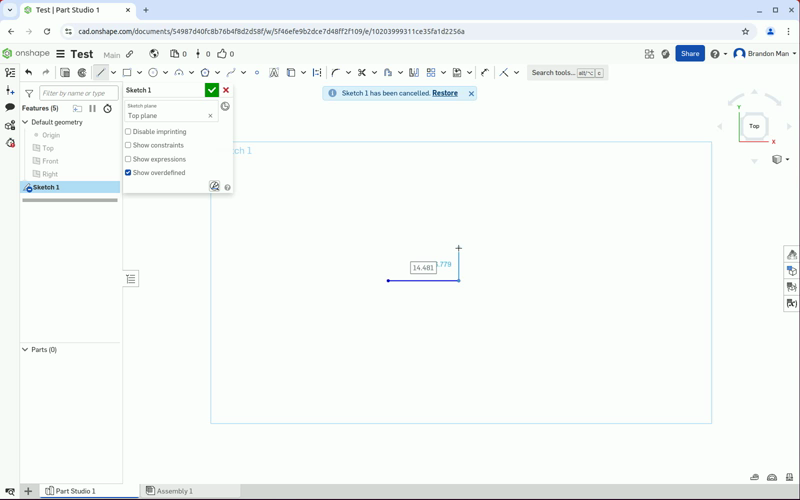
key_up(shift)
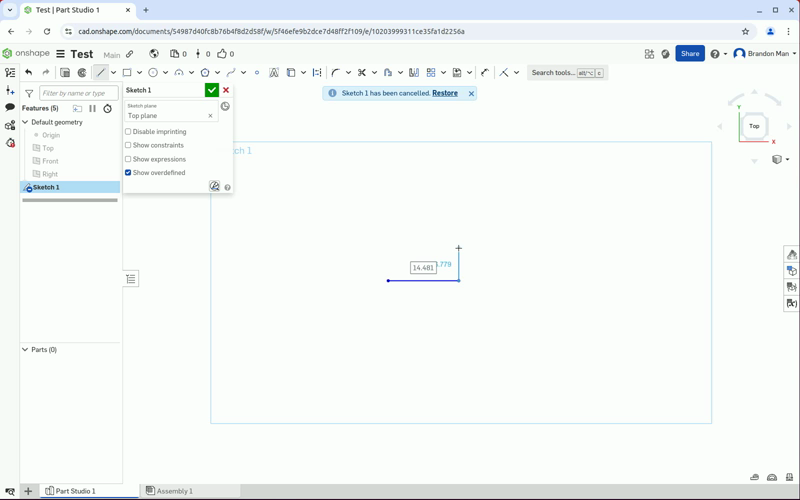
key(esc)
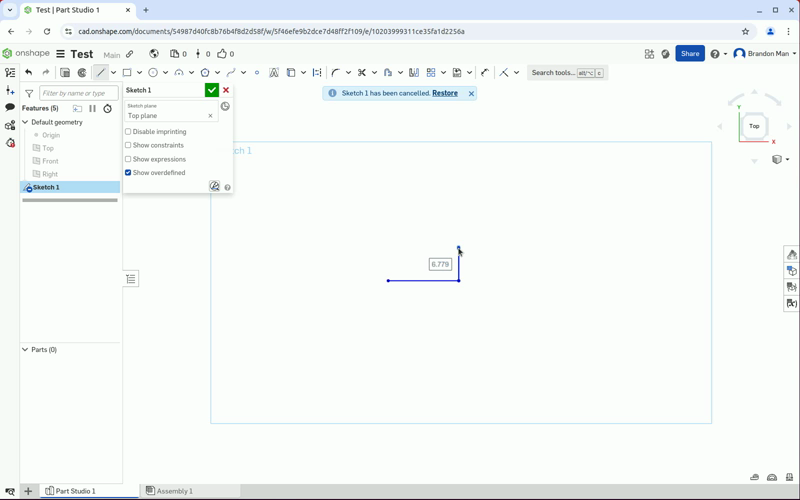
key(a)
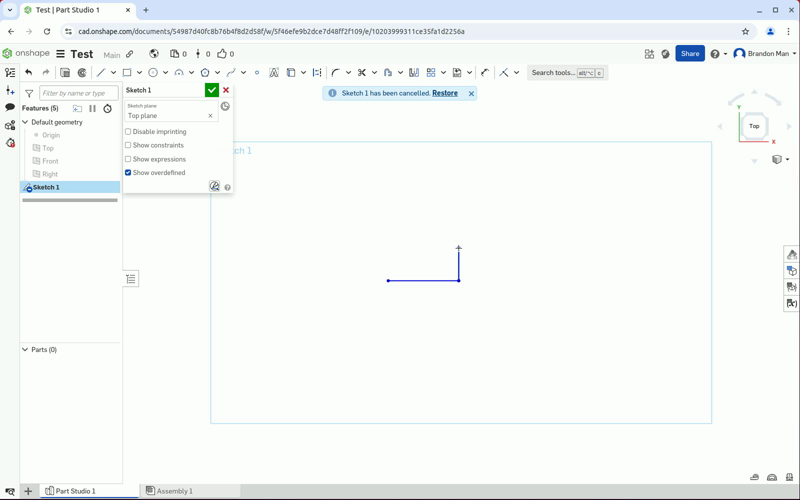
mouse_move(458, 247)
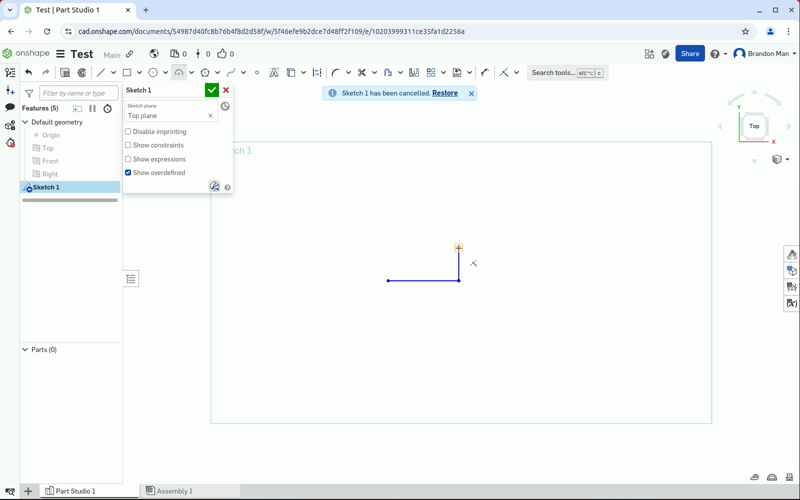
click(458, 247)
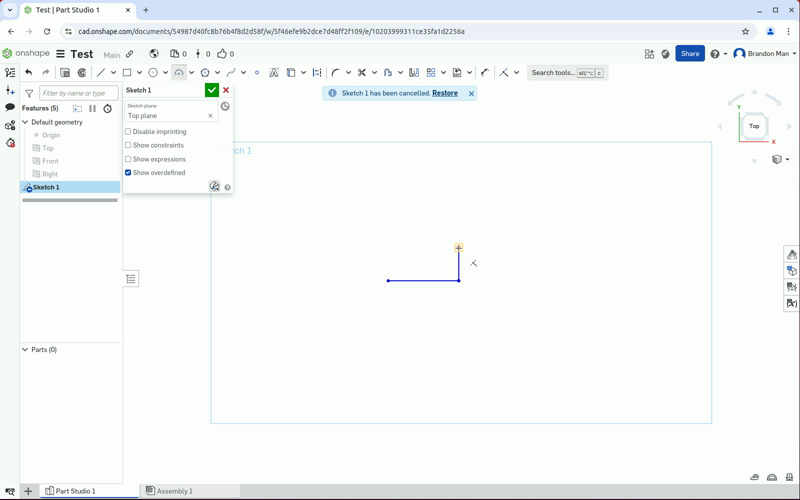
key_down(shift)
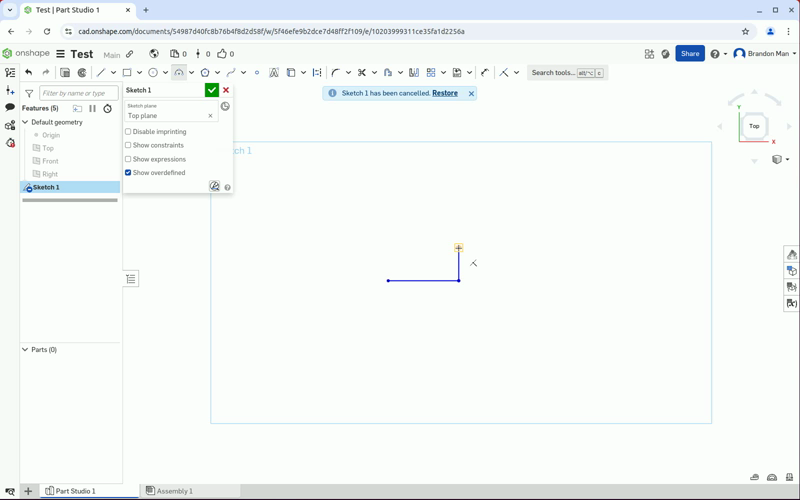
mouse_move(388, 247)
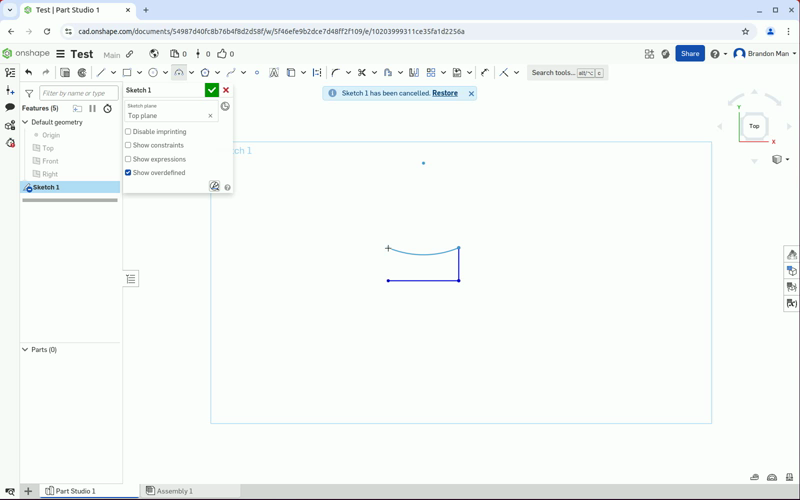
click(388, 247)
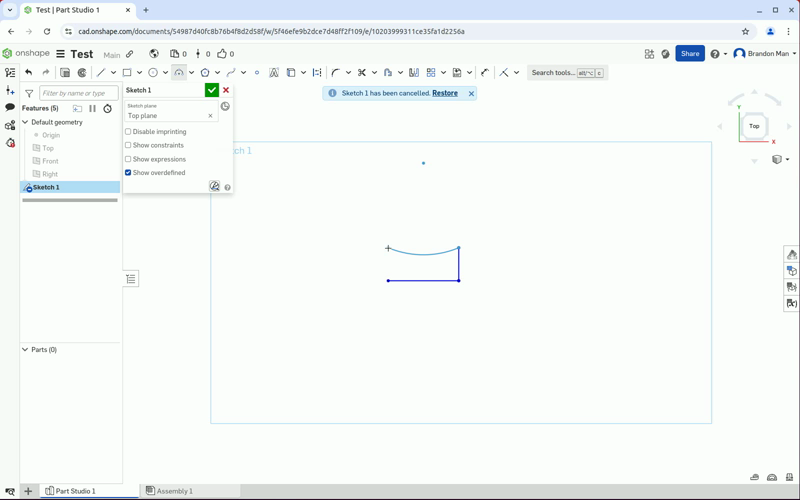
mouse_move(423, 173)
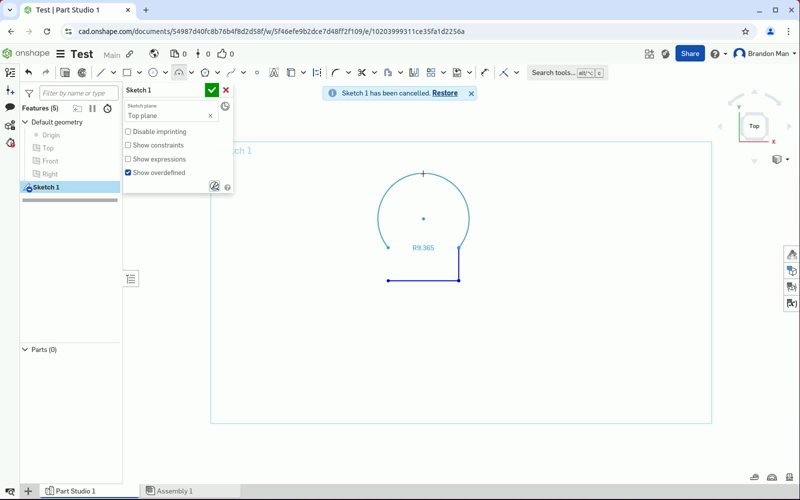
click(423, 173)
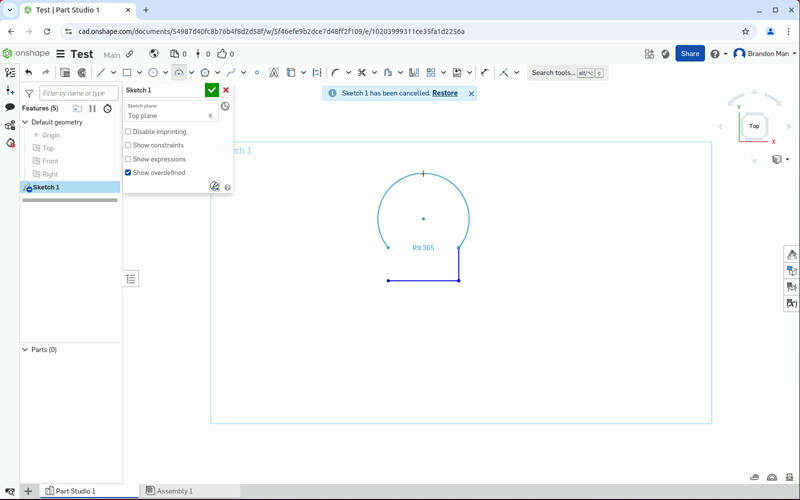
key_up(shift)
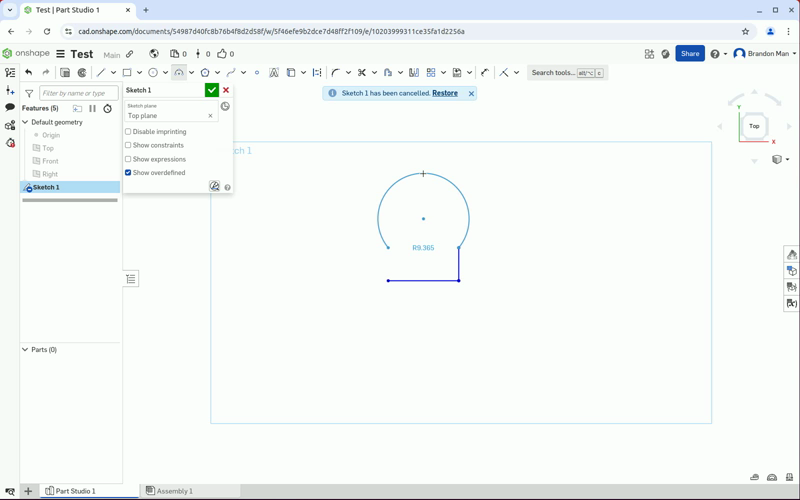
key(esc)
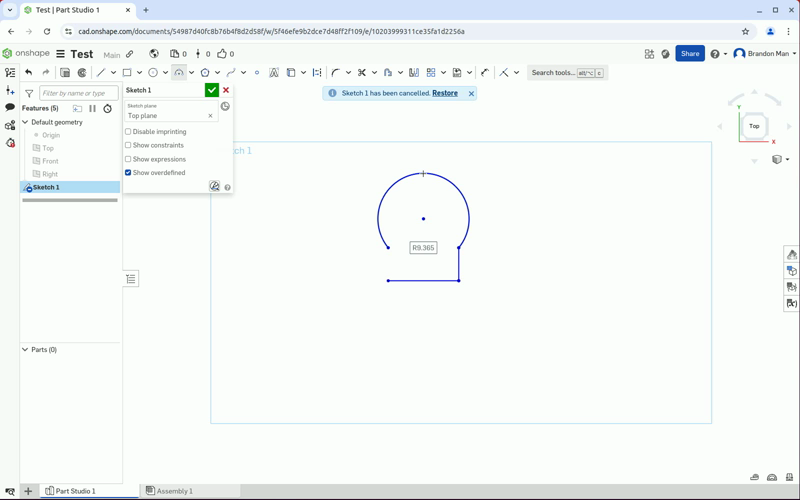
key(l)
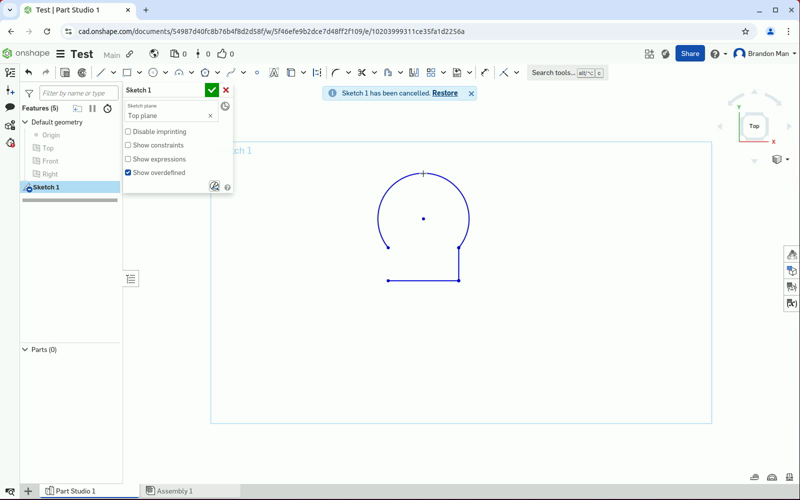
mouse_move(388, 247)
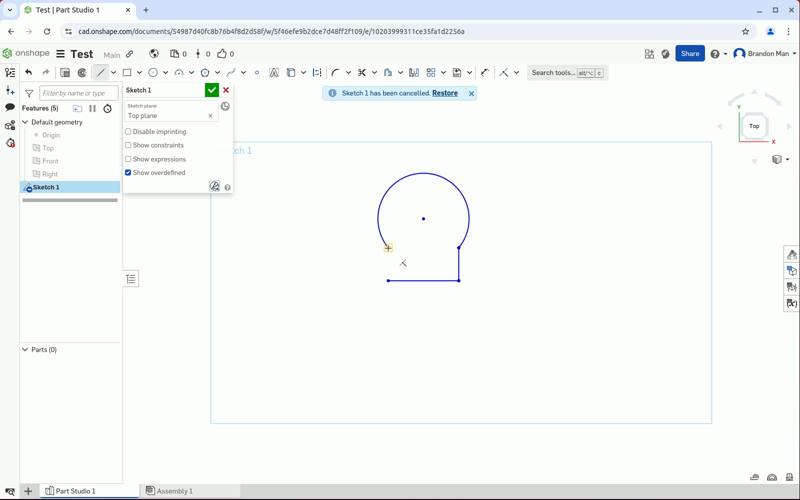
click(388, 247)
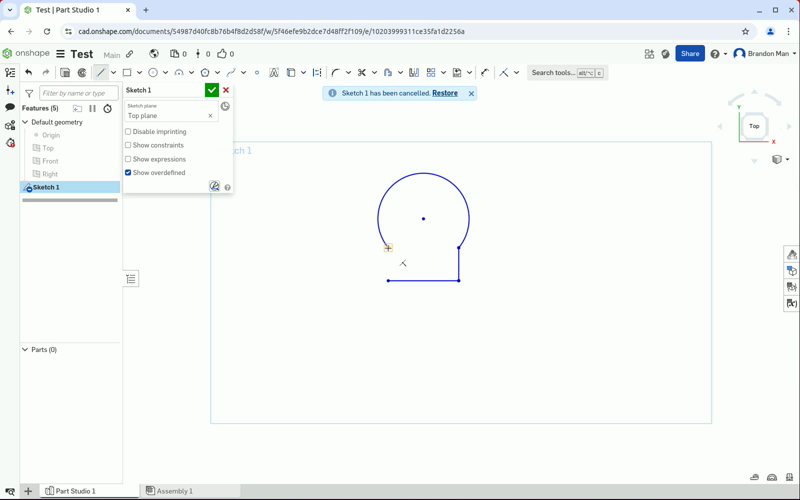
mouse_move(418, 247)
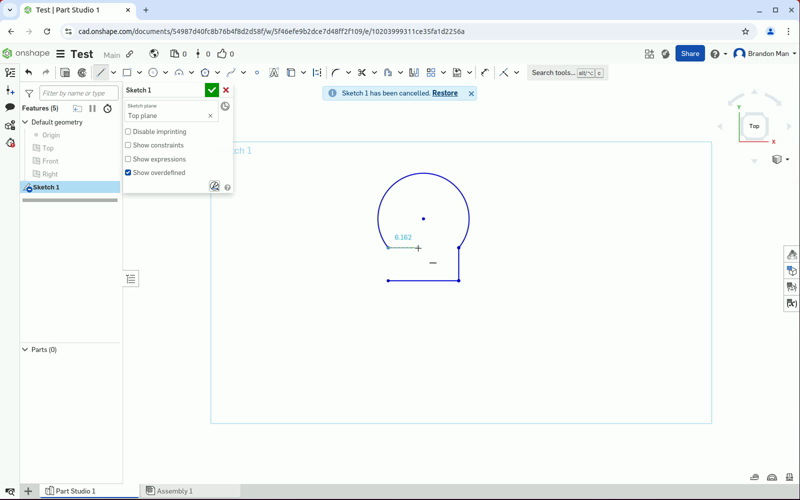
key_down(shift)
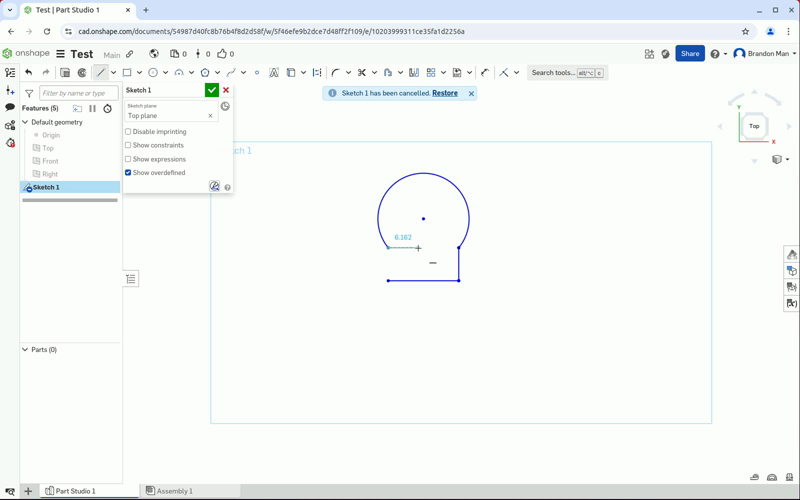
mouse_move(388, 280)
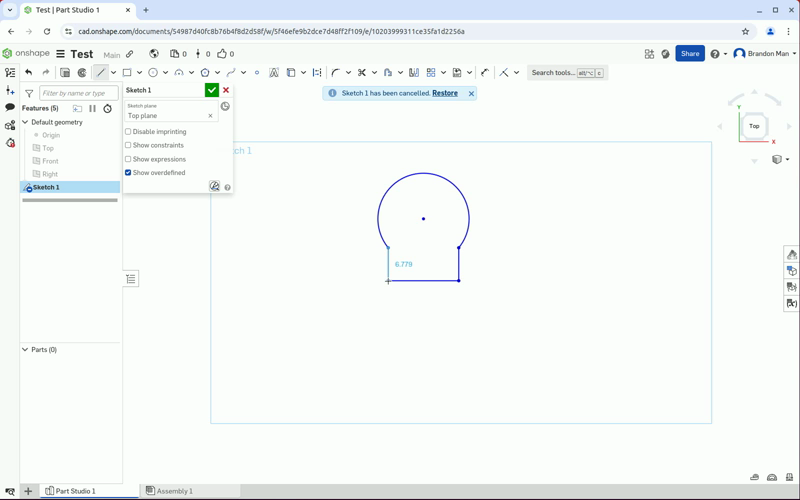
key_up(shift)
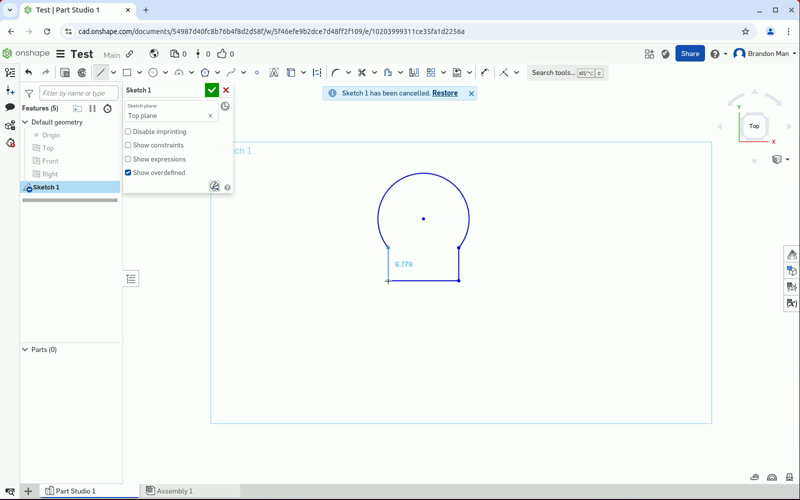
click(388, 280)
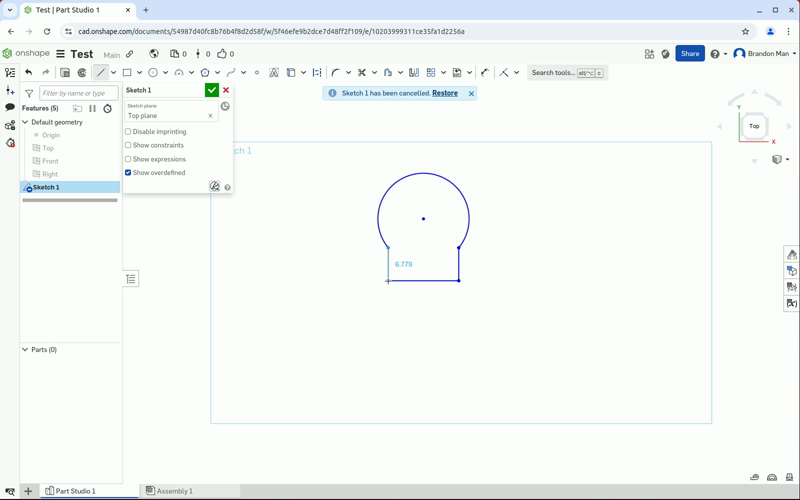
key(esc)
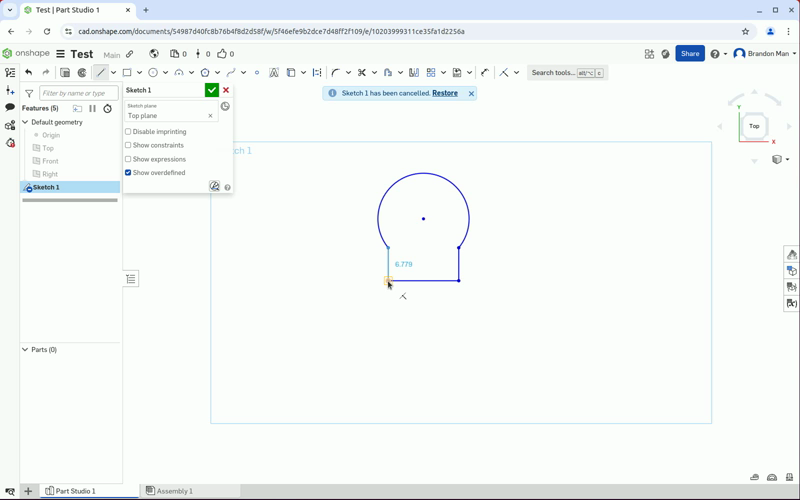
mouse_move(440, 199)
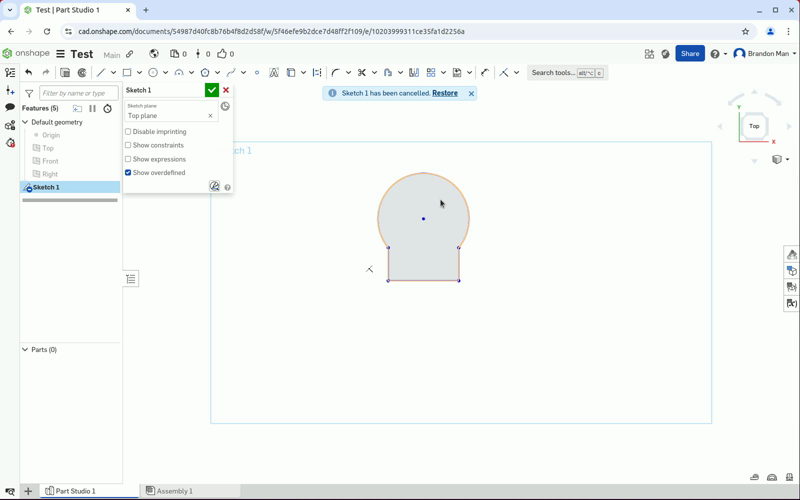
click(440, 199)
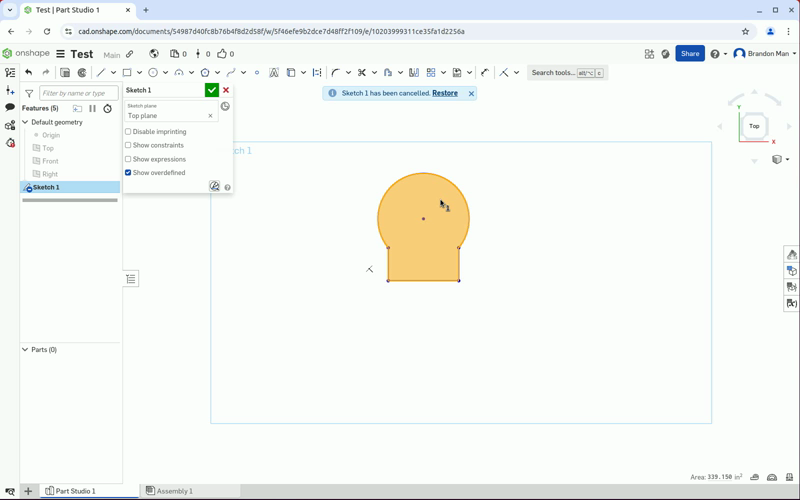
mouse_move(73, 352)
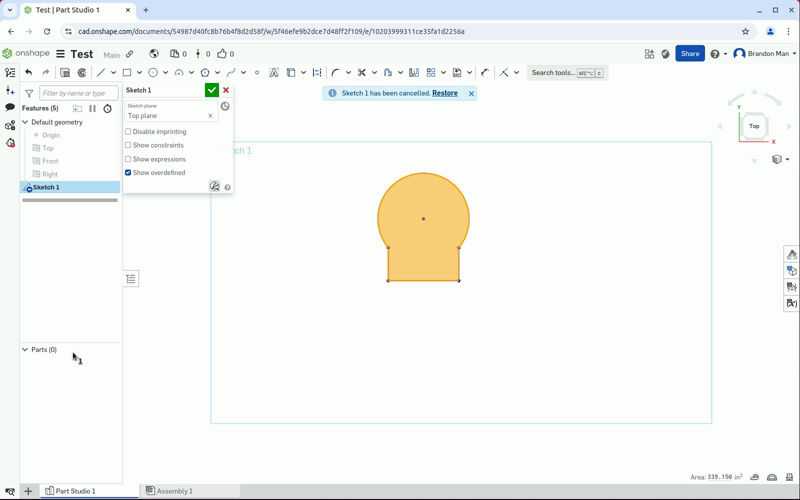
key(shift+y)
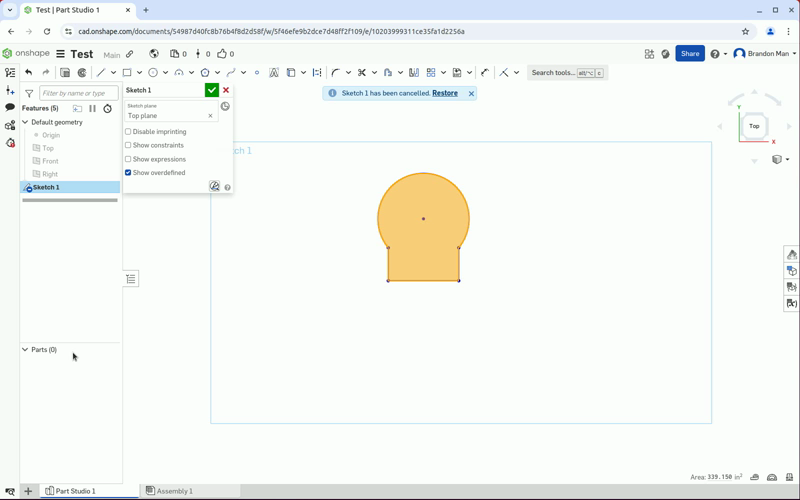
key(shift+e)
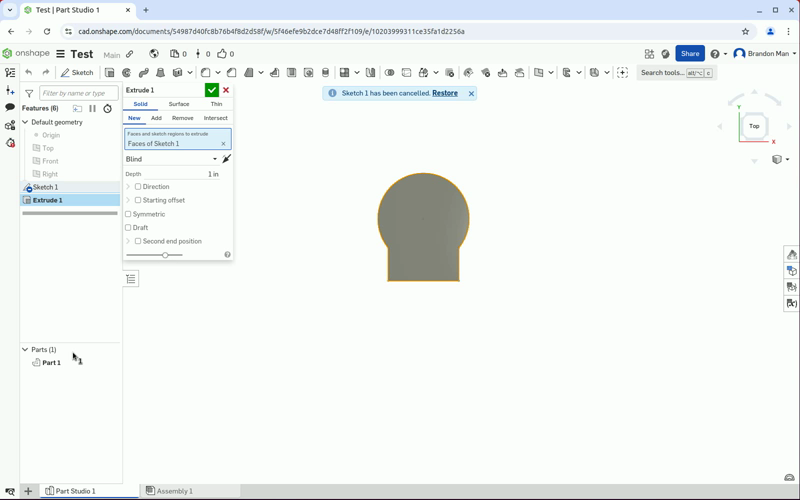
mouse_move(143, 106)
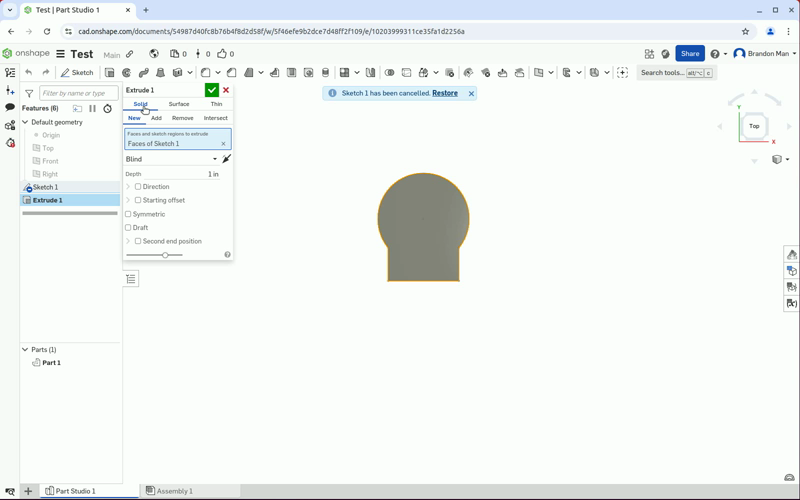
click(143, 106)
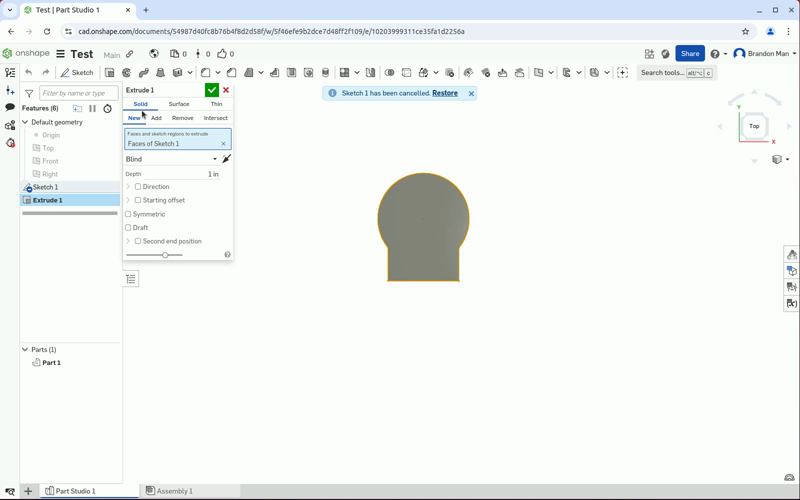
mouse_move(137, 120)
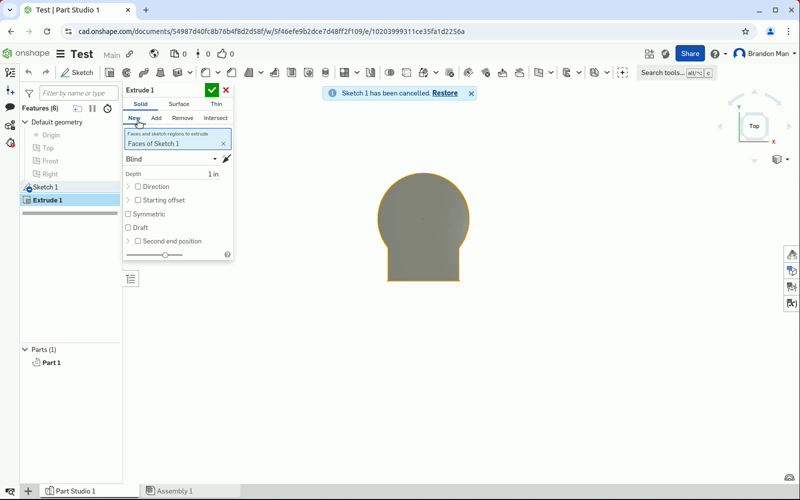
click(137, 120)
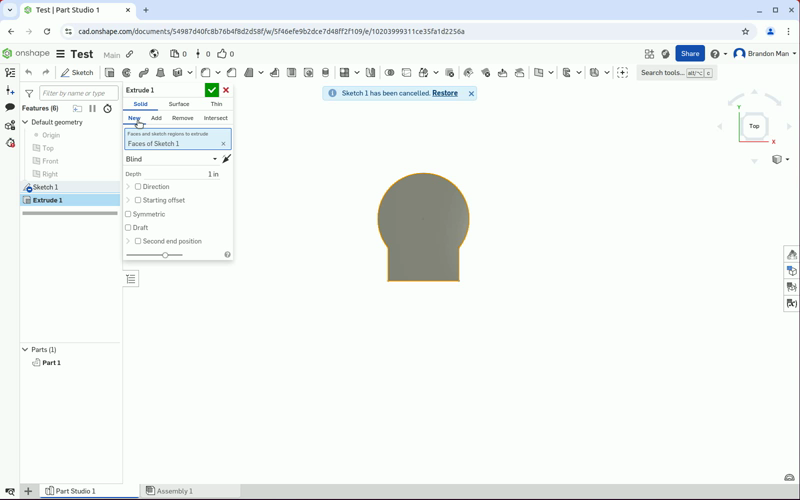
key(tab, 4)
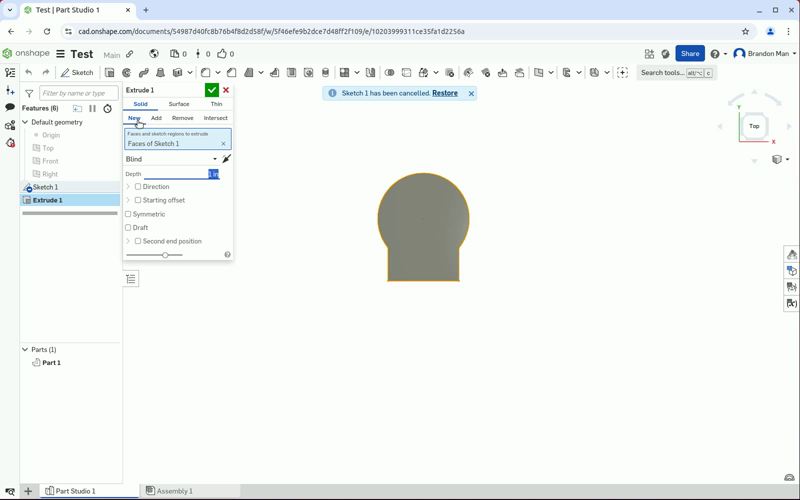
text(0.481)
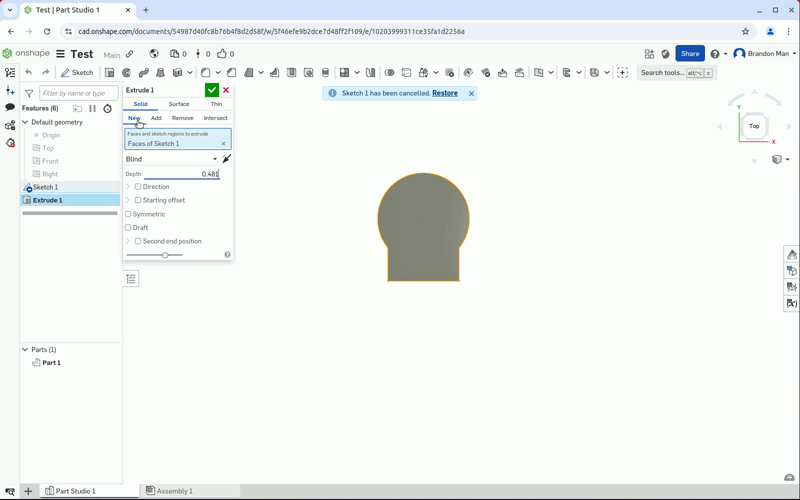
key(enter)
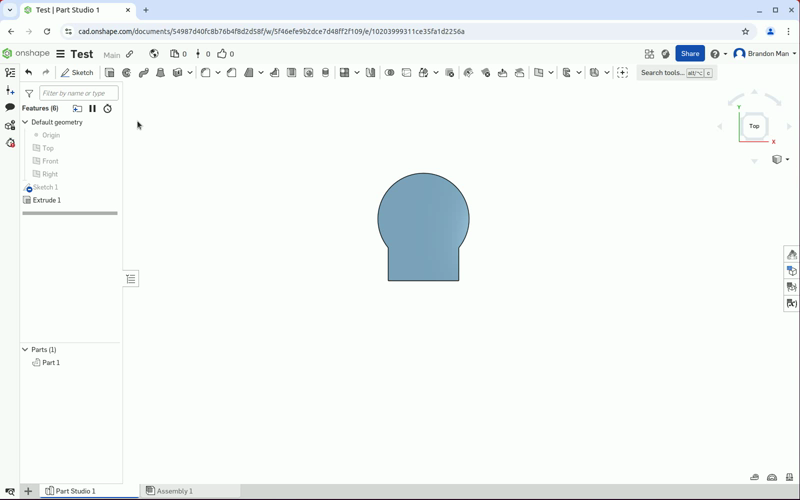
key(shift+h)
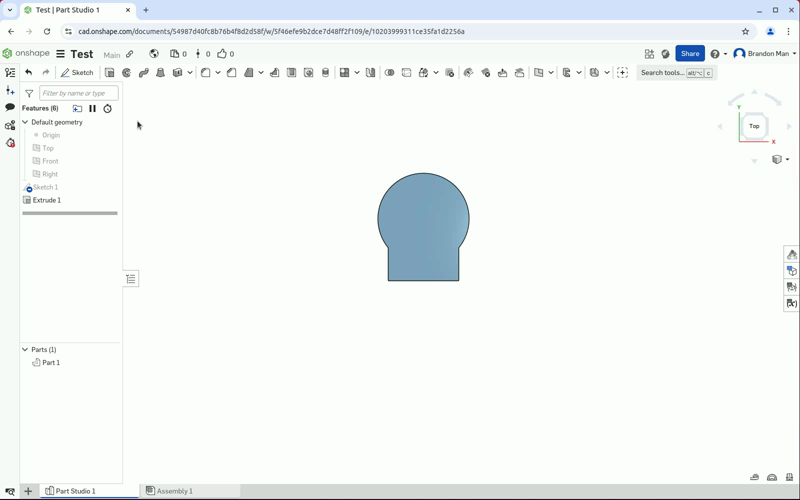
key(shift+h)
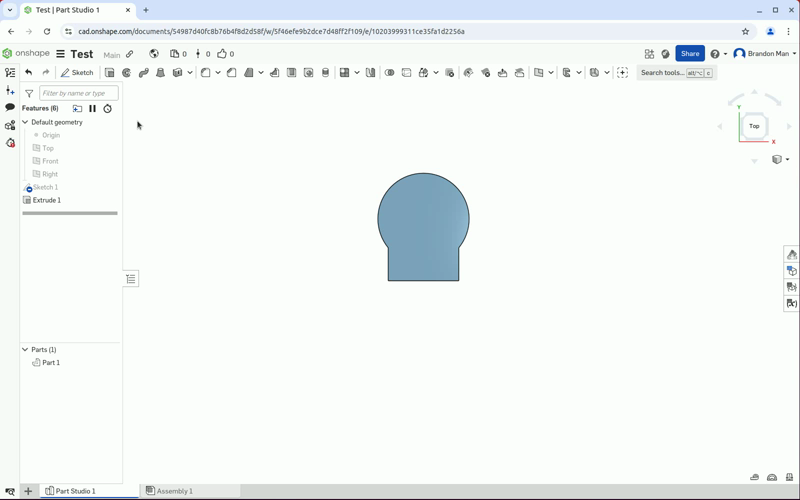
mouse_move(73, 189)
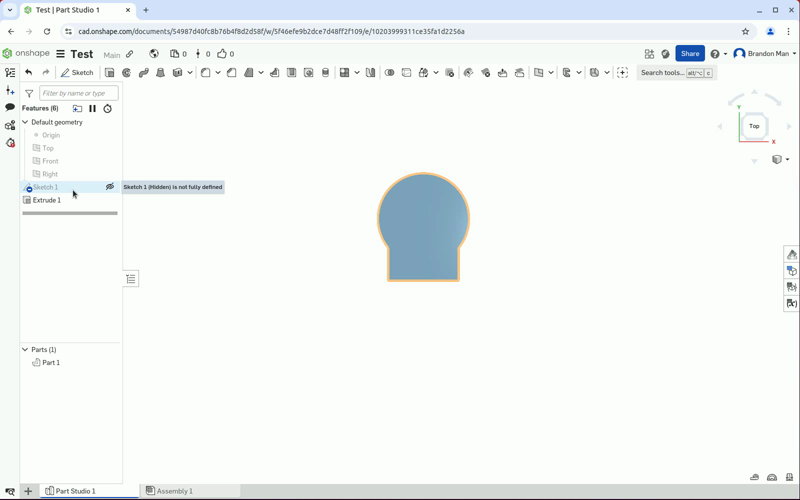
click(73, 189)
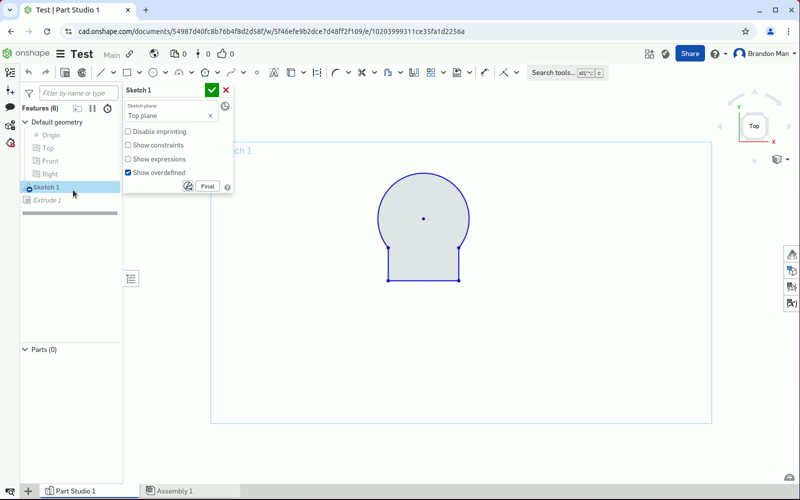
mouse_move(229, 92)
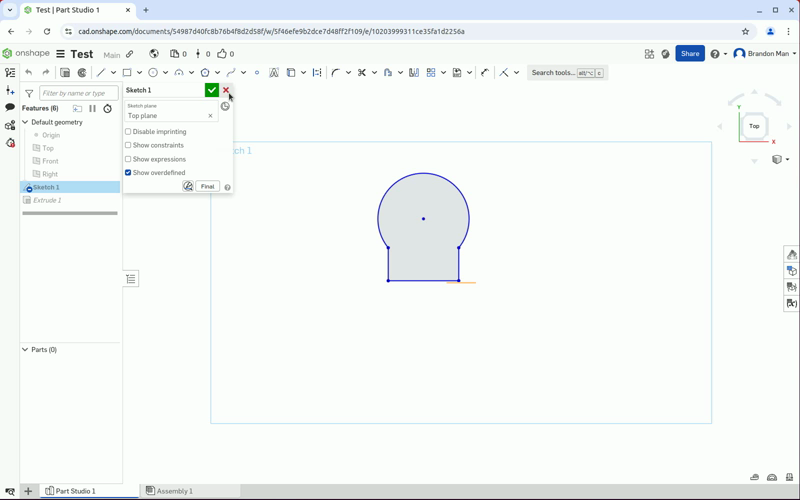
click(229, 92)
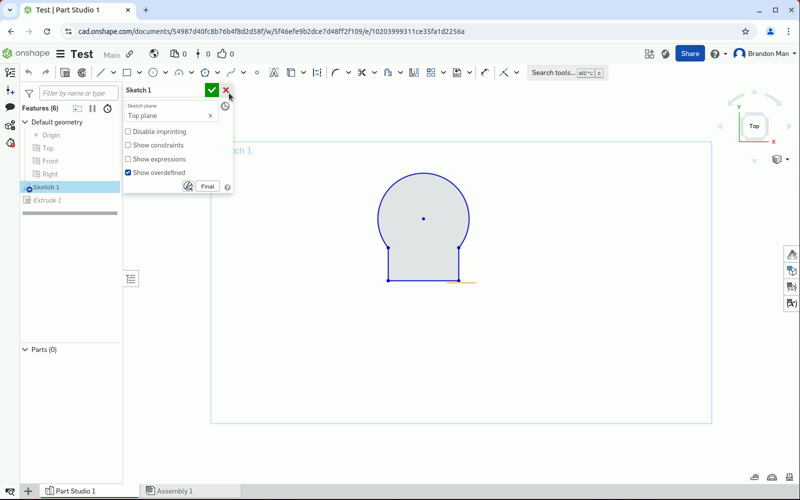
key(shift+s)
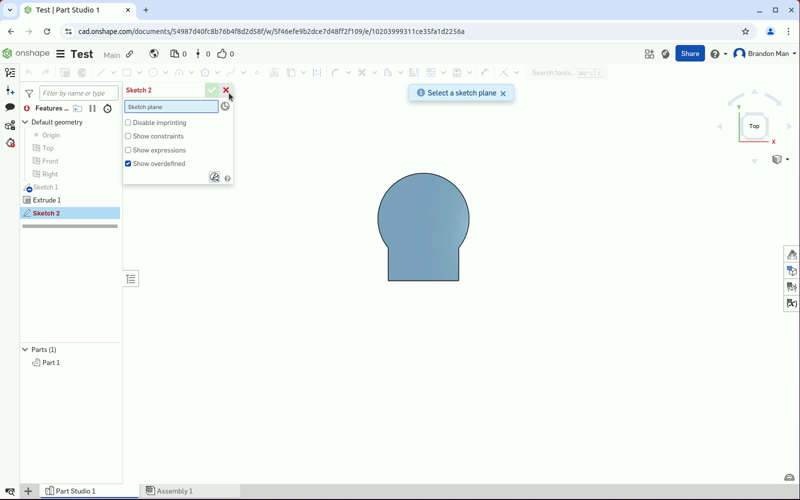
mouse_move(73, 150)
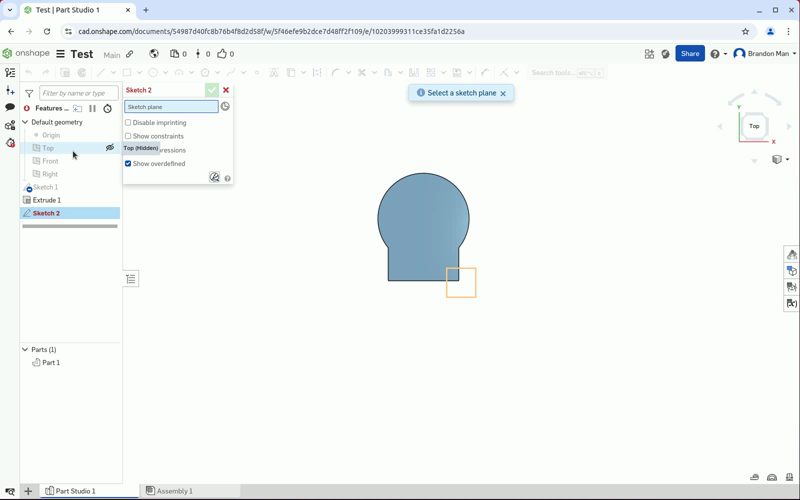
click(73, 150)
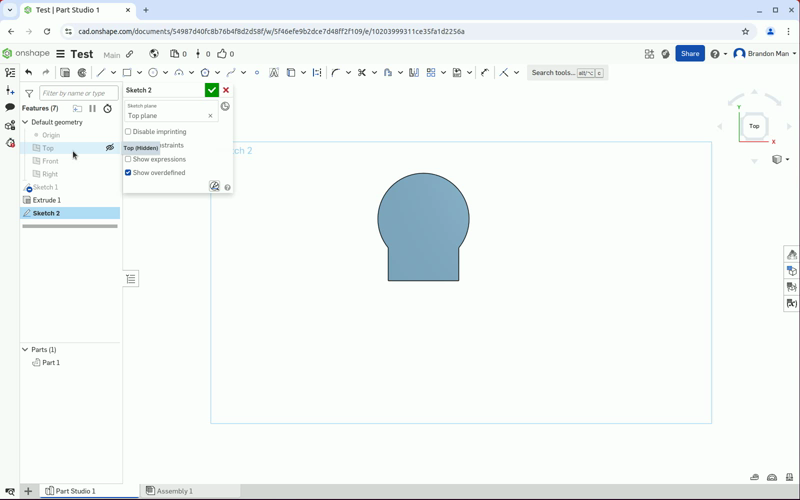
mouse_move(73, 352)
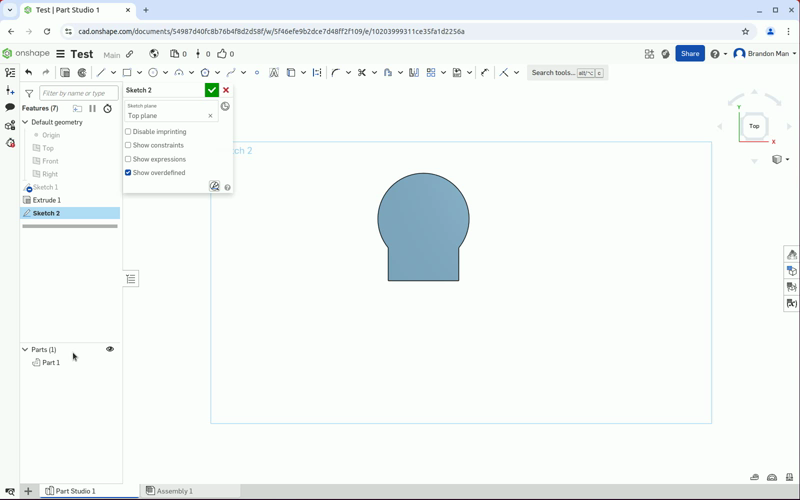
key(y)
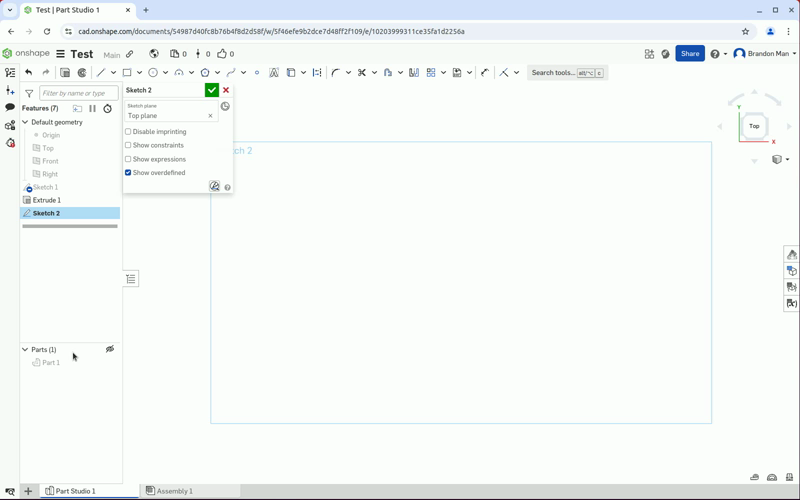
key(l)
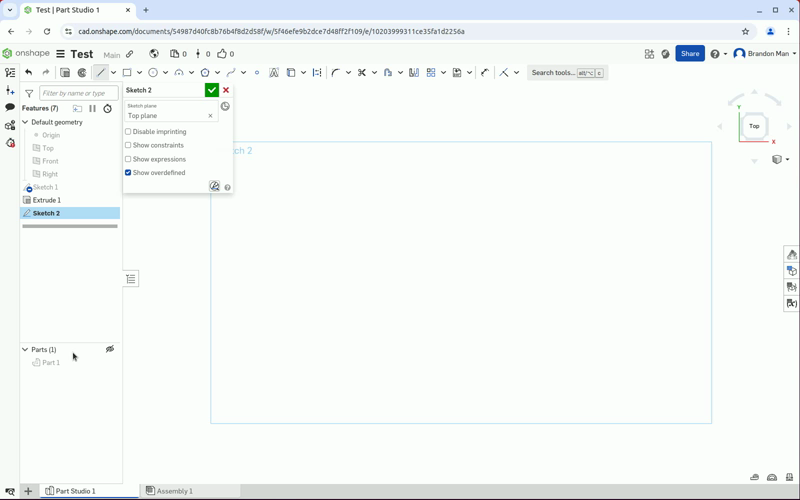
key_down(shift)
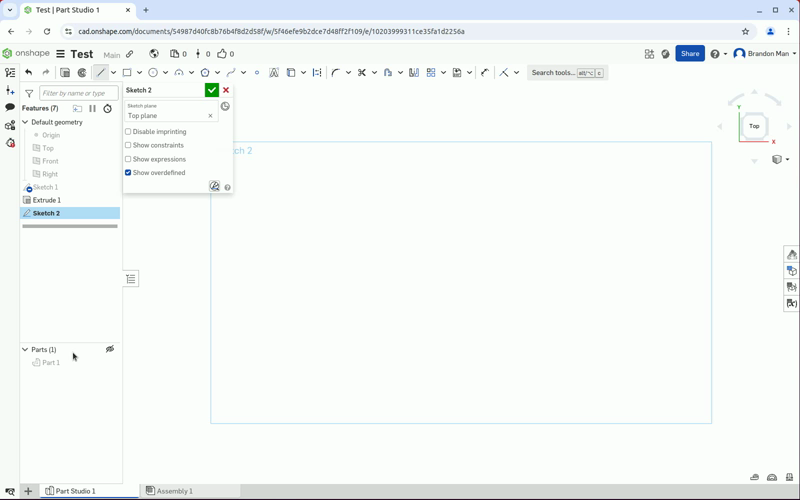
mouse_move(385, 282)
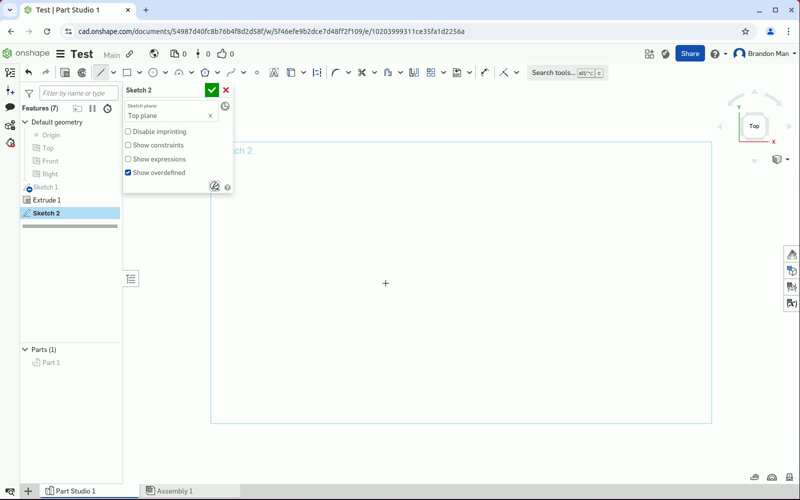
click(385, 282)
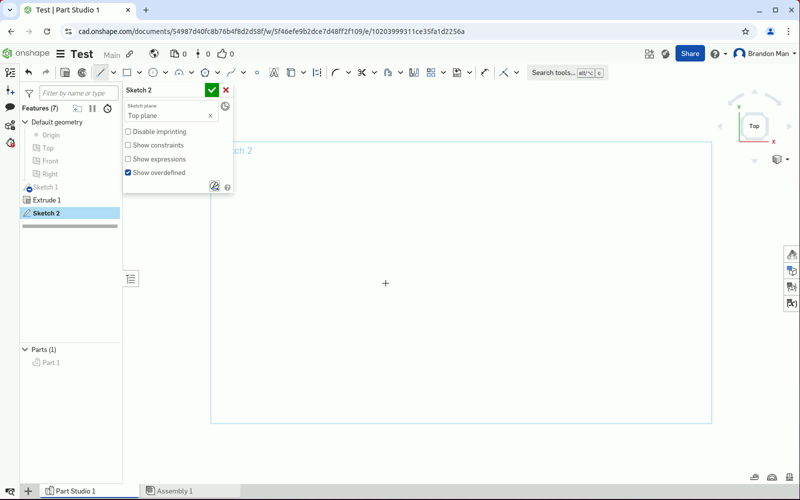
key_up(shift)
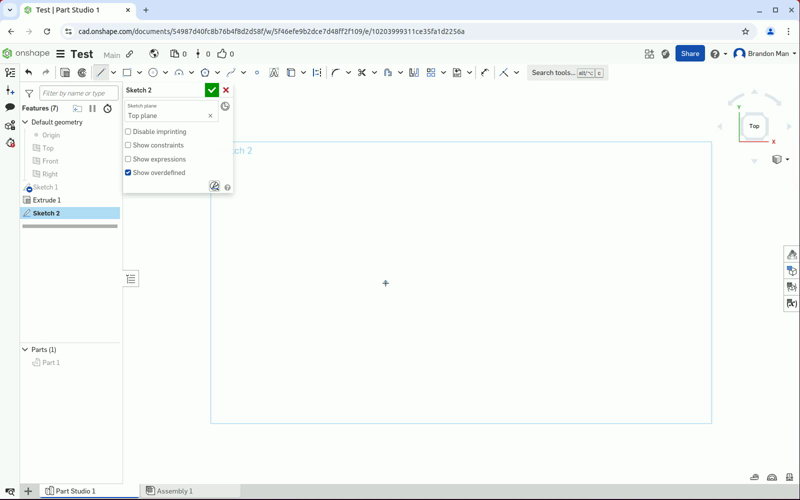
key_down(shift)
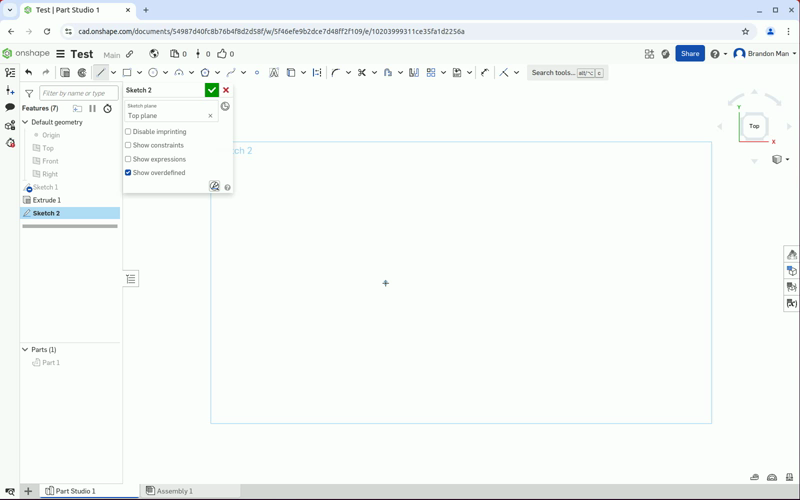
mouse_move(461, 282)
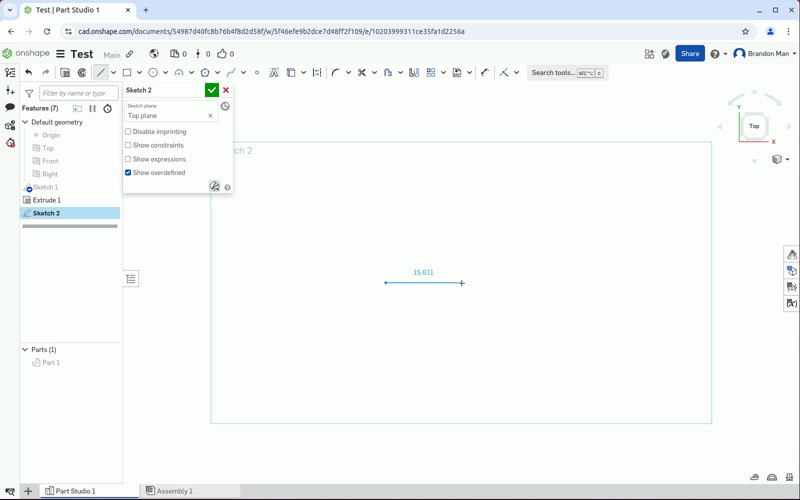
click(461, 282)
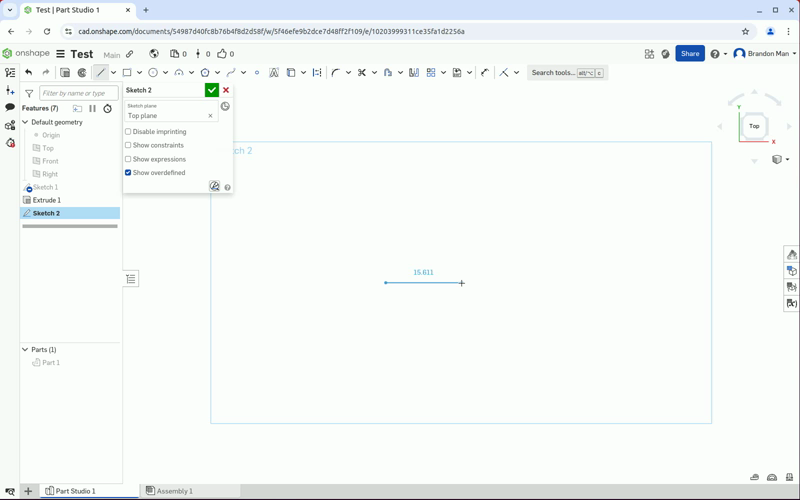
key_up(shift)
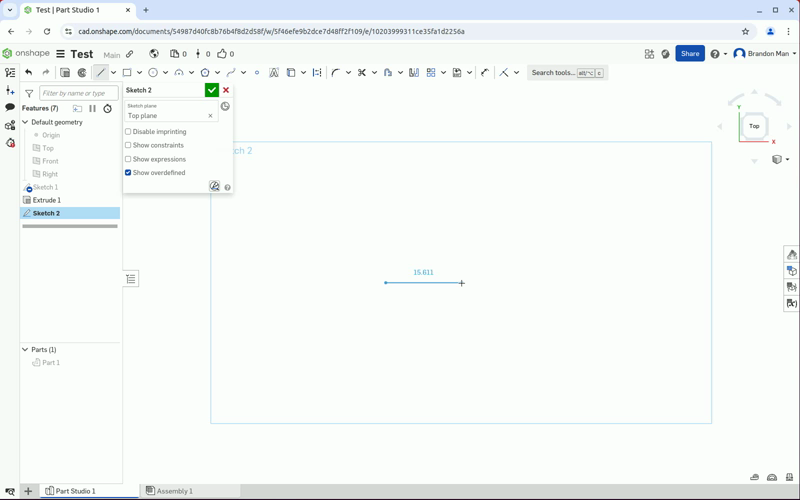
key_down(shift)
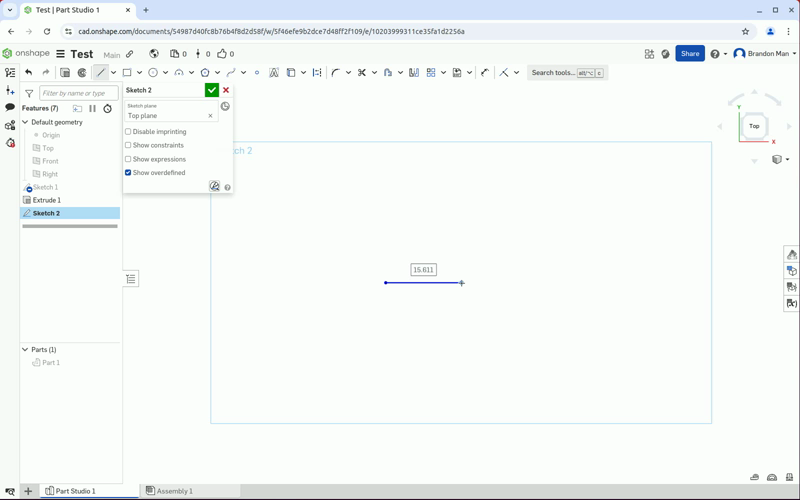
mouse_move(491, 282)
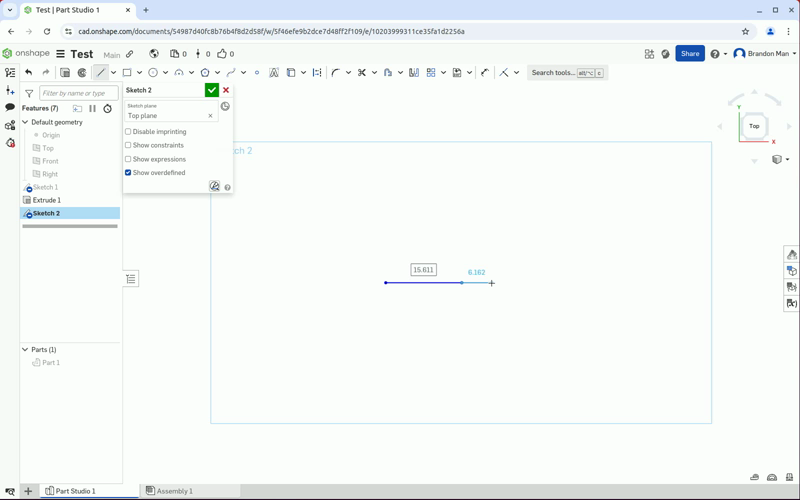
mouse_move(461, 249)
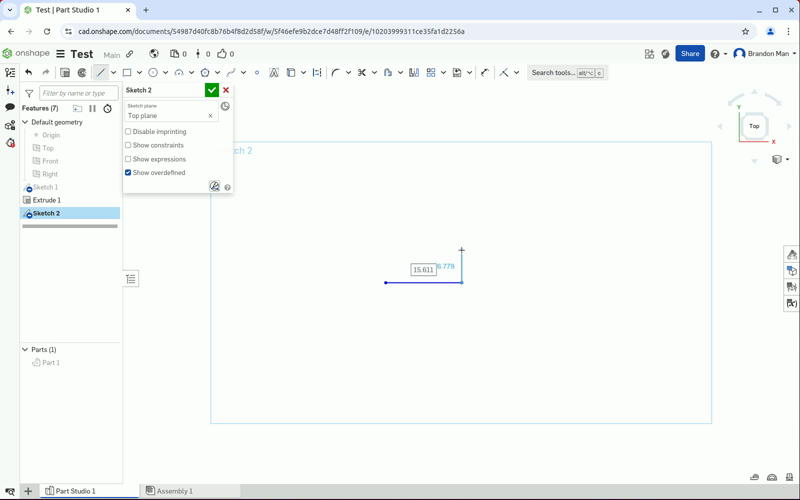
click(461, 249)
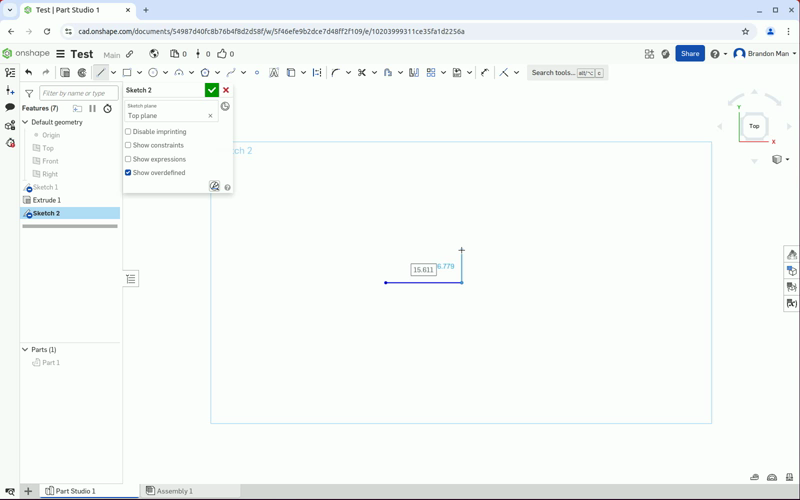
key_up(shift)
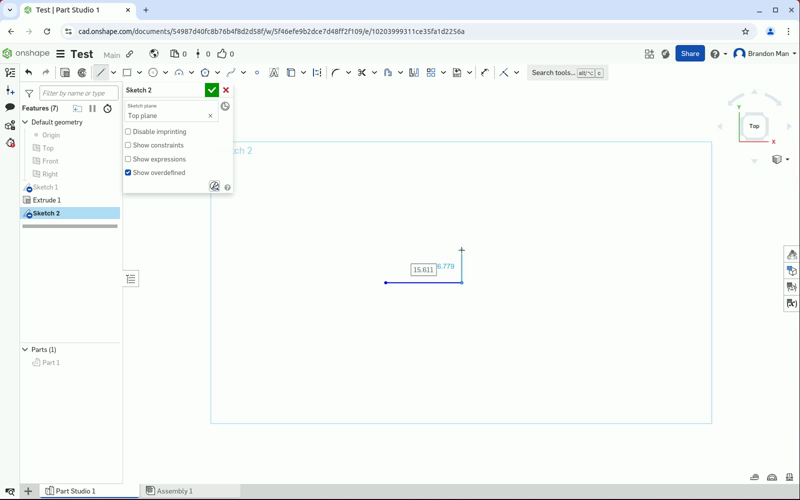
key(esc)
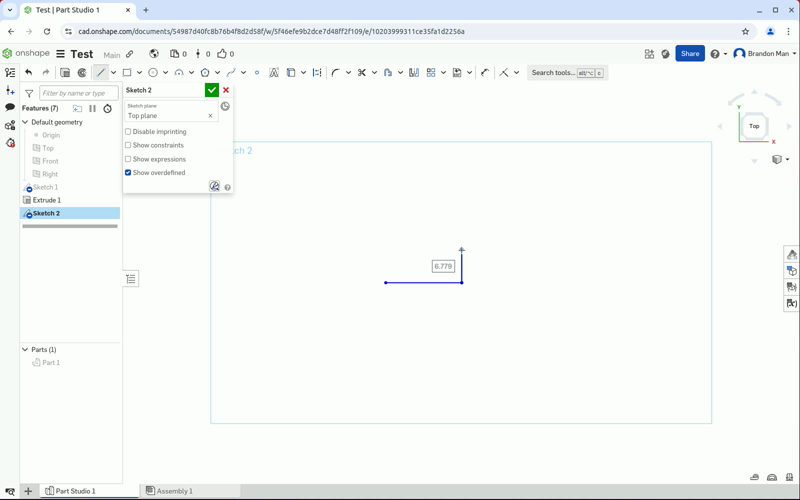
key(a)
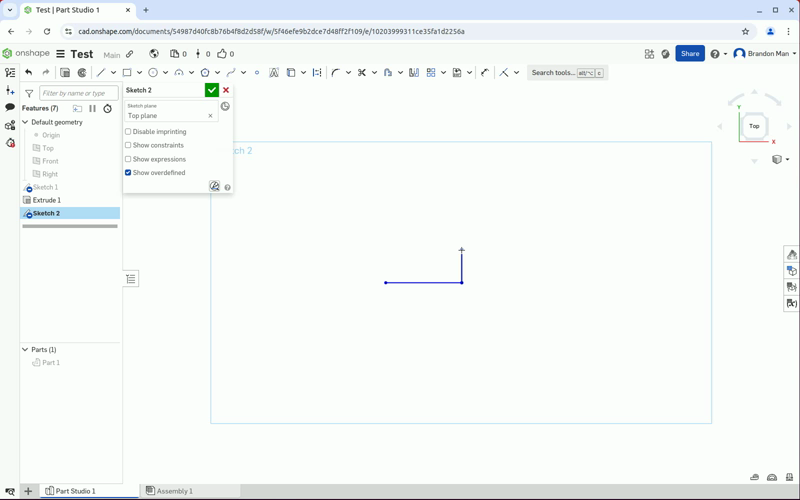
mouse_move(461, 249)
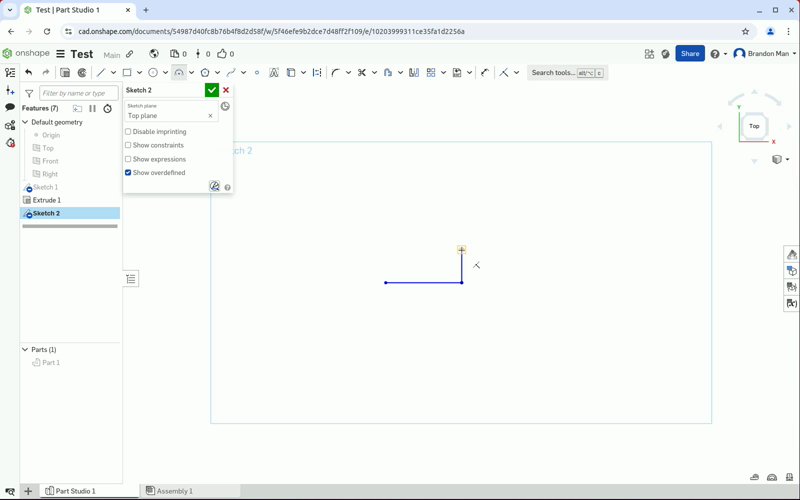
click(461, 249)
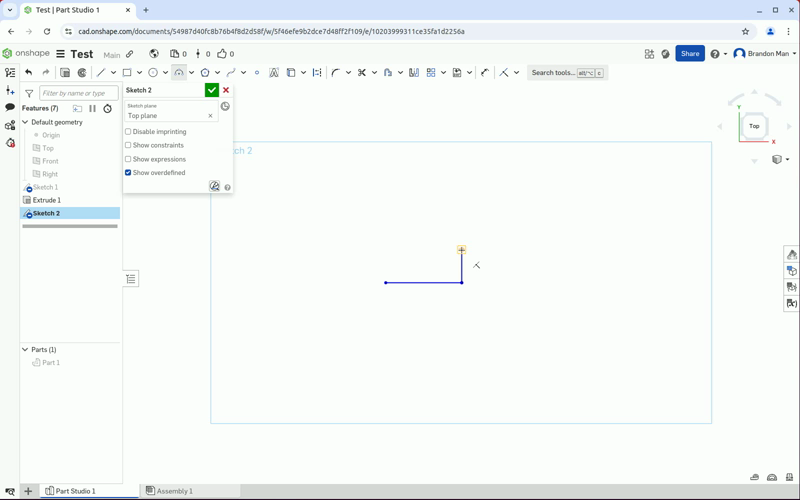
key_down(shift)
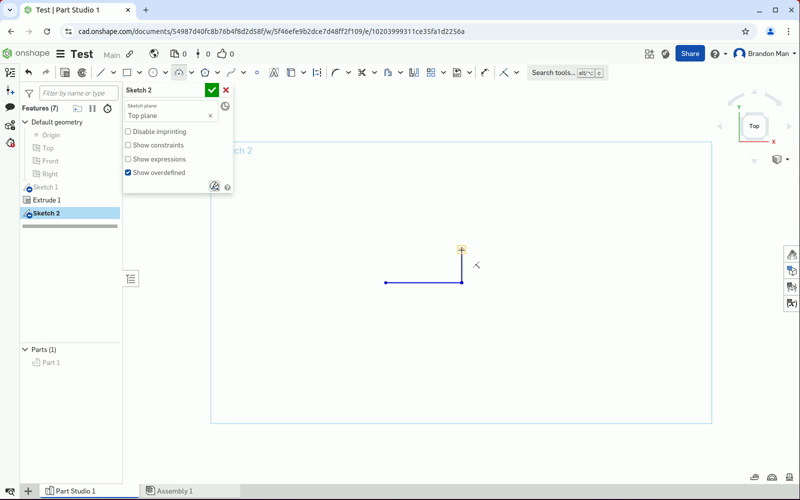
mouse_move(385, 249)
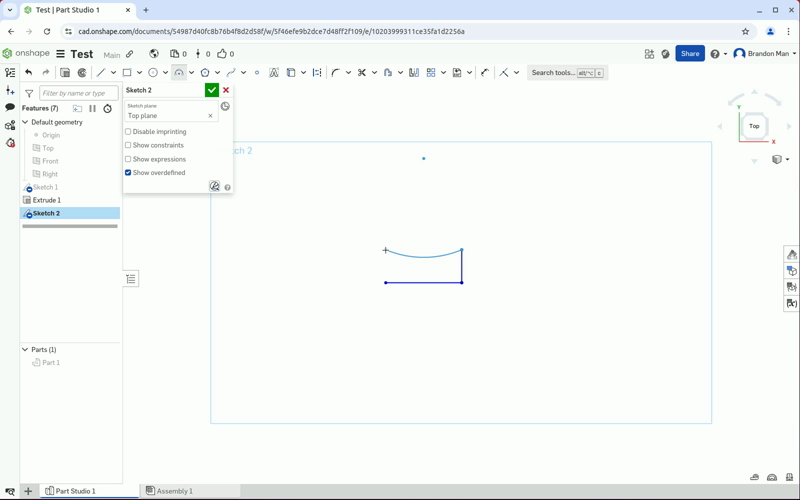
click(385, 249)
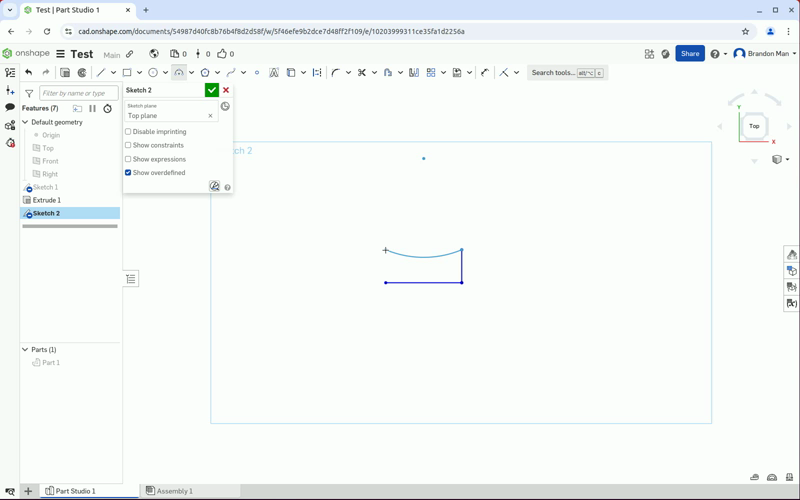
mouse_move(423, 169)
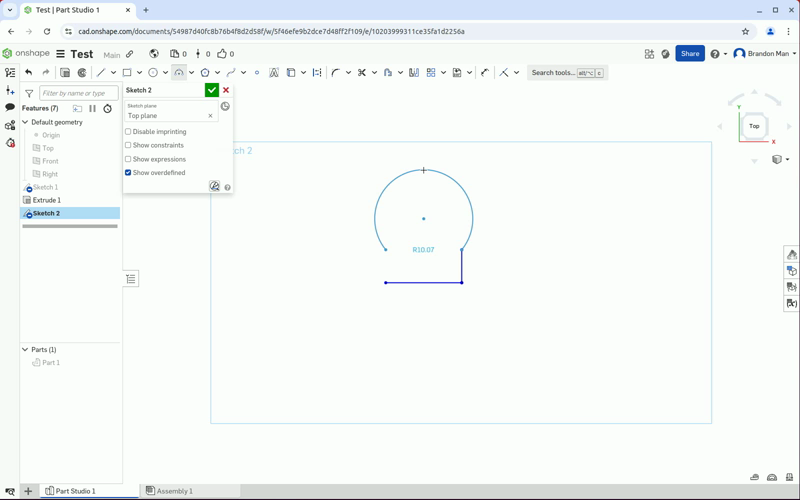
click(423, 169)
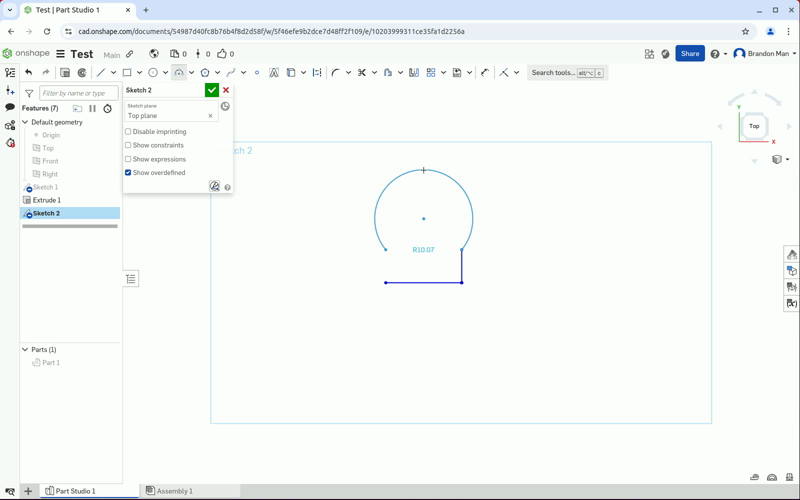
key_up(shift)
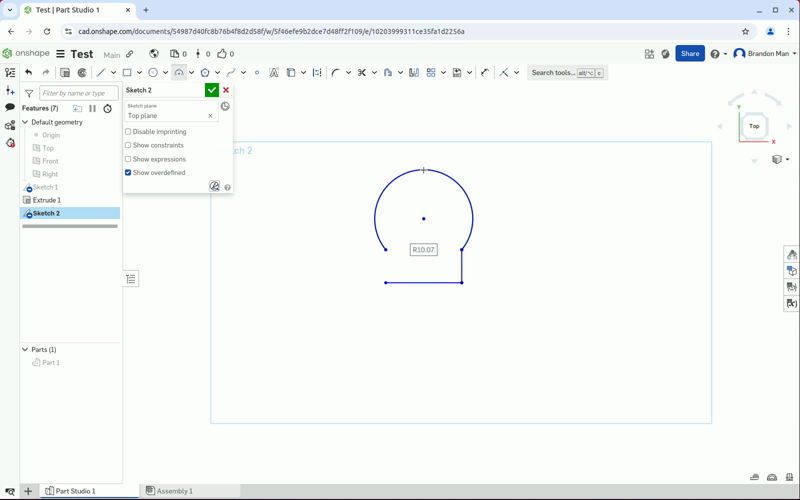
key(esc)
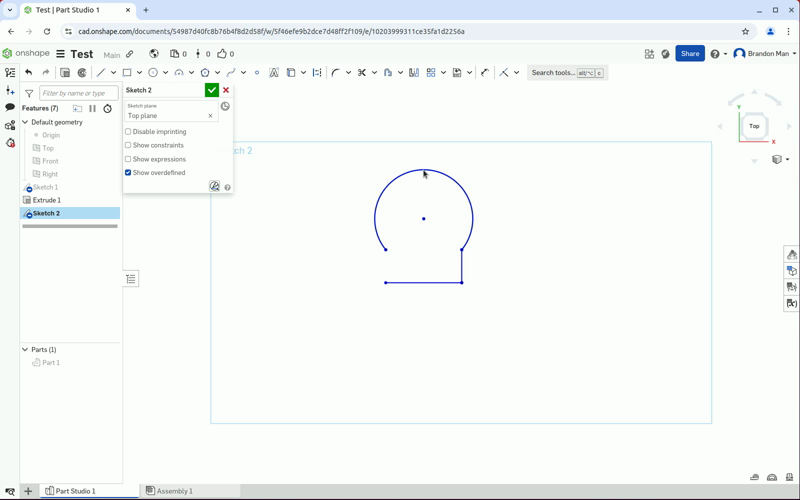
key(l)
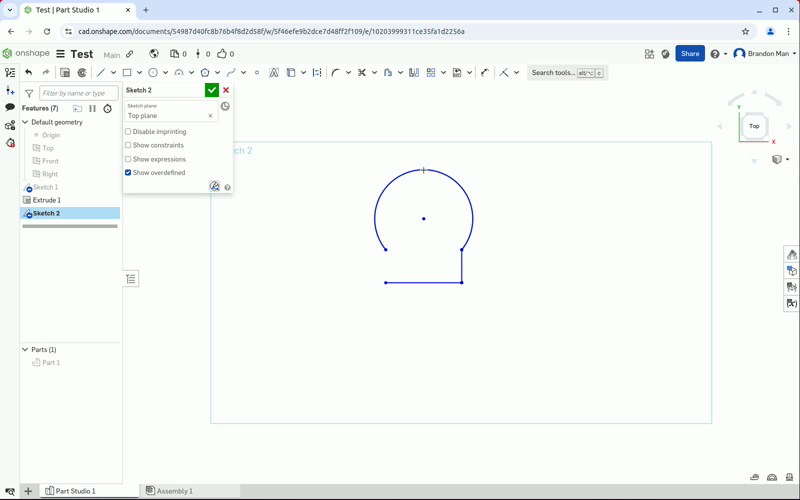
mouse_move(385, 249)
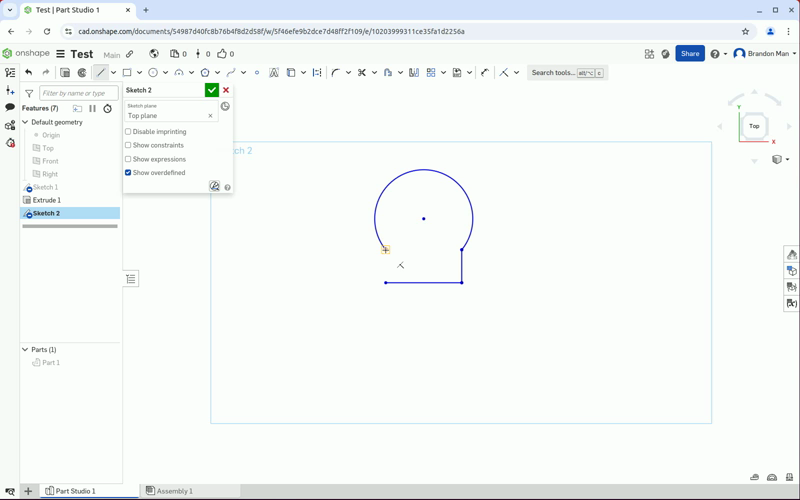
click(385, 249)
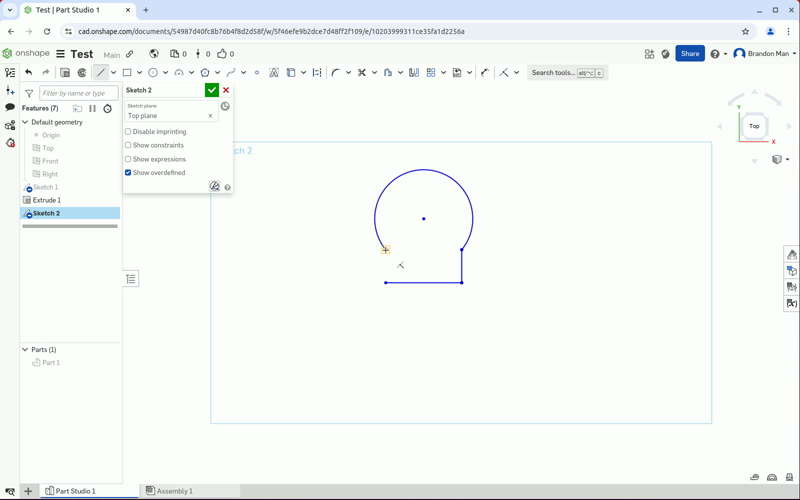
mouse_move(415, 249)
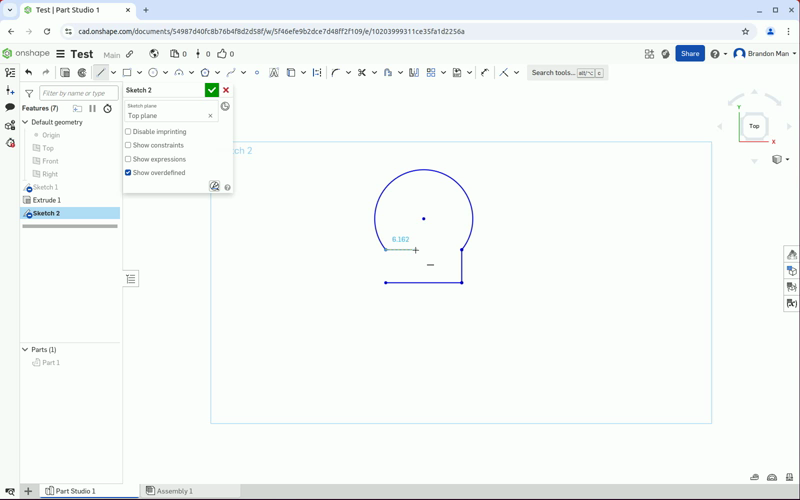
key_down(shift)
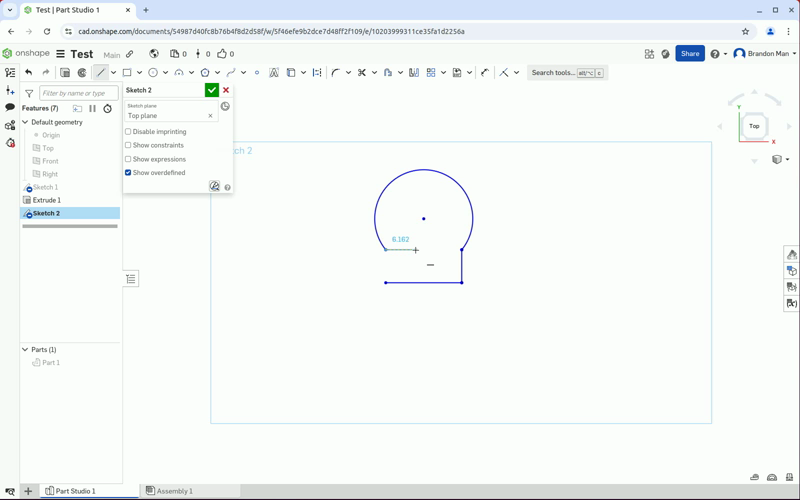
mouse_move(385, 282)
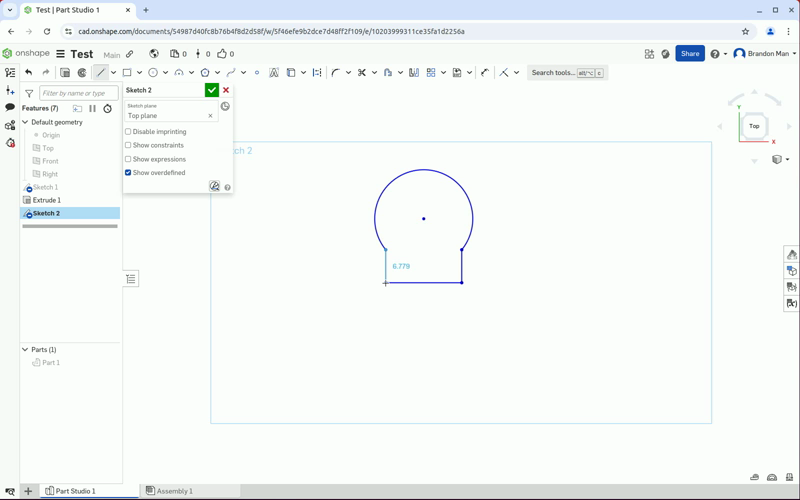
key_up(shift)
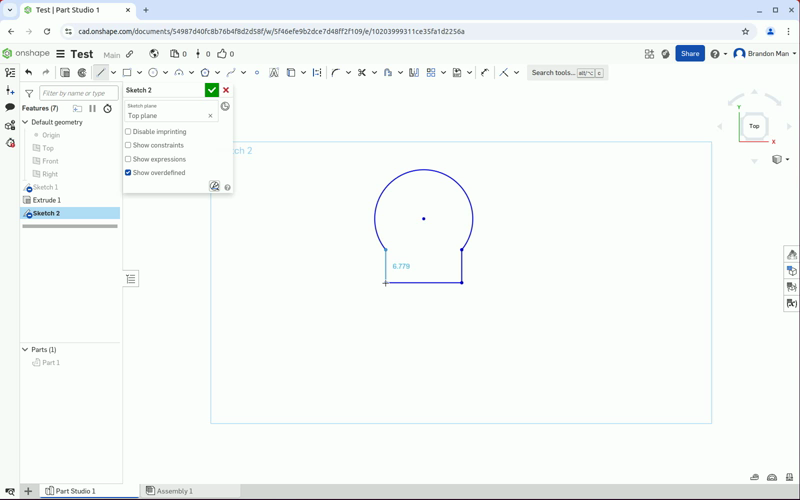
click(385, 282)
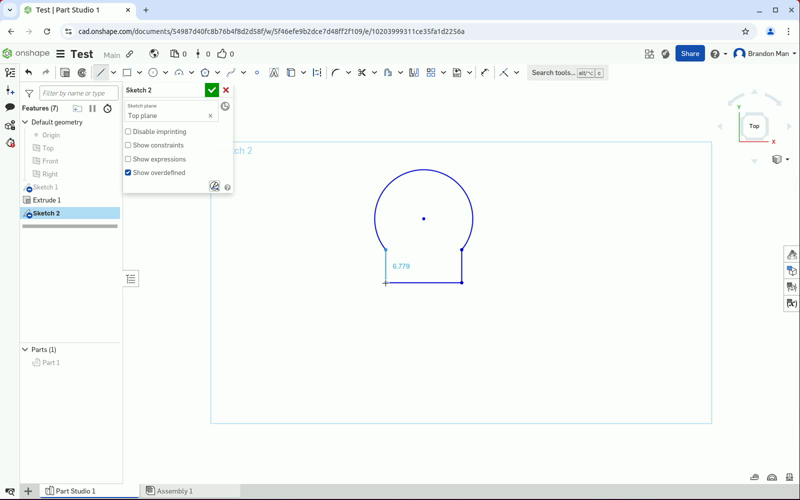
key(esc)
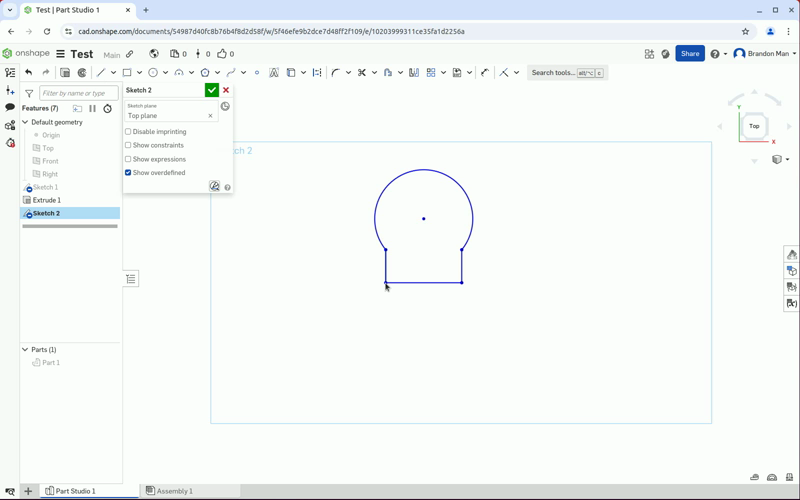
key(l)
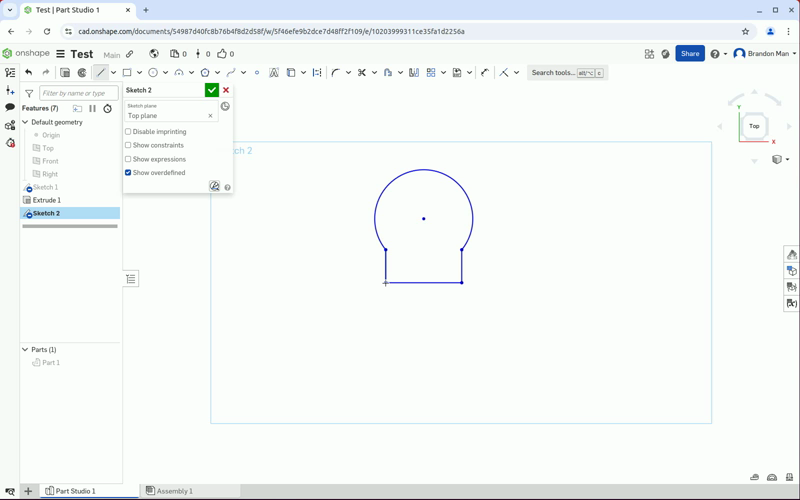
key_down(shift)
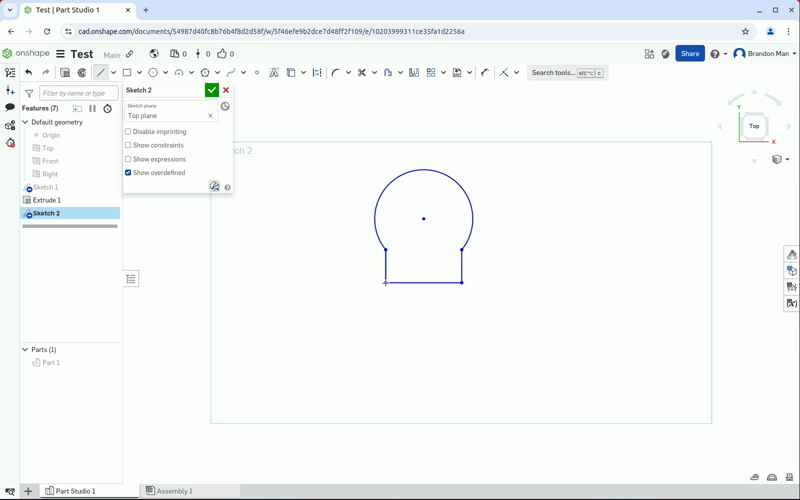
mouse_move(388, 280)
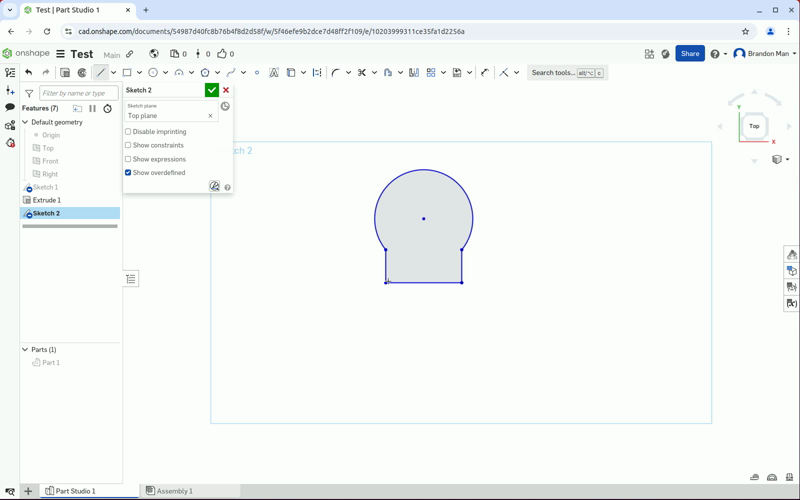
scroll(6)
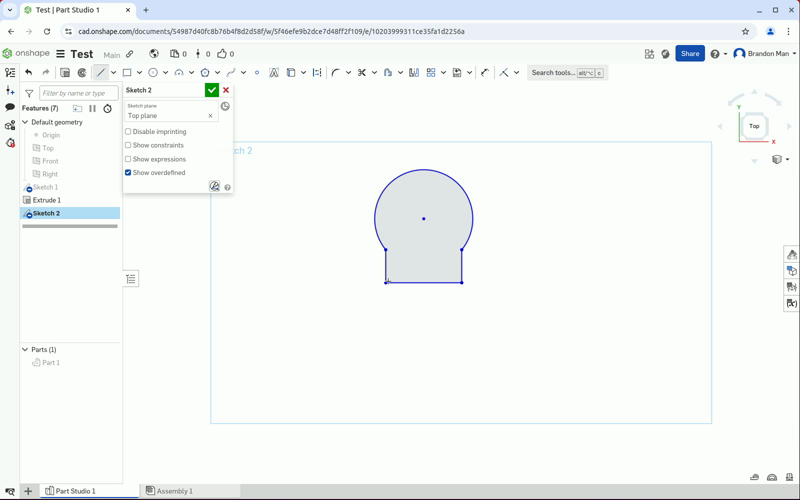
scroll(6)
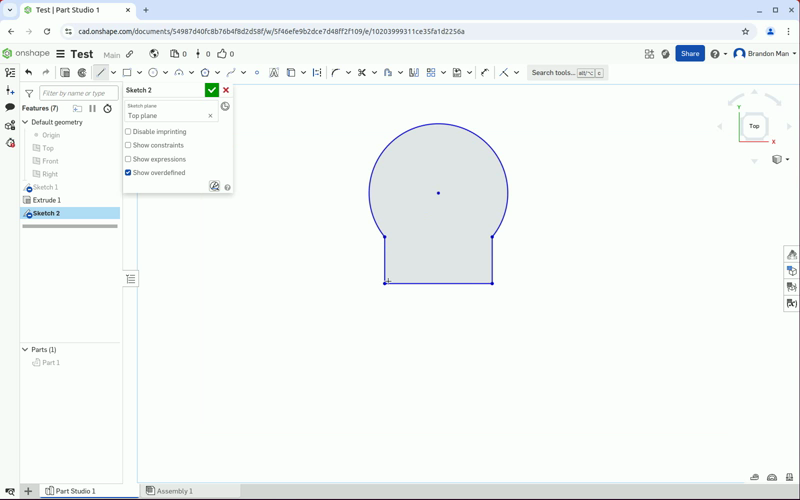
scroll(6)
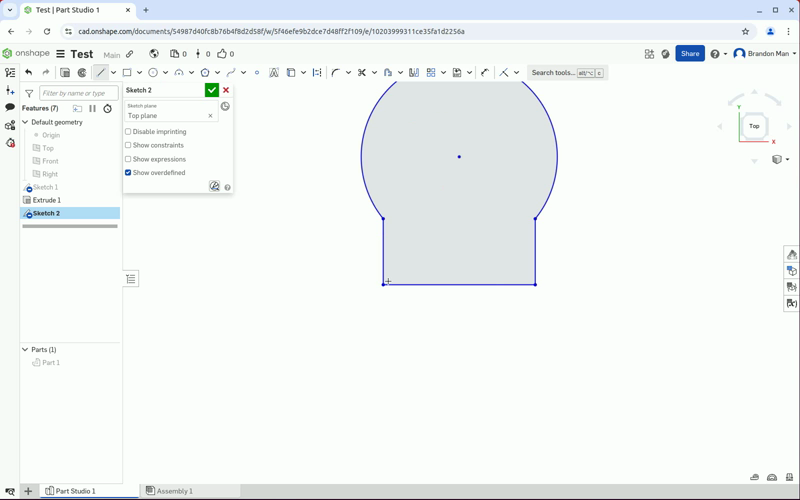
scroll(6)
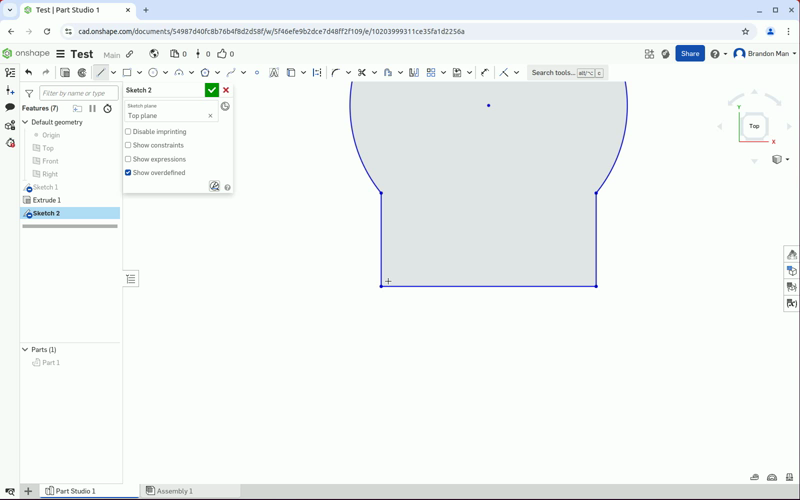
scroll(6)
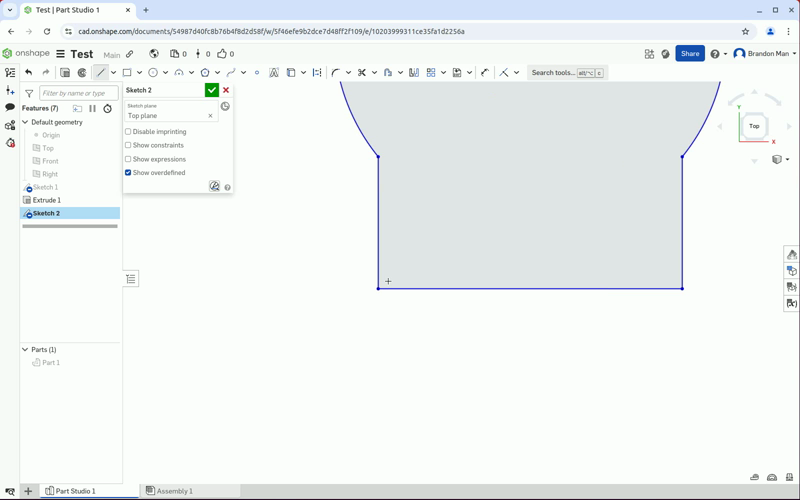
scroll(6)
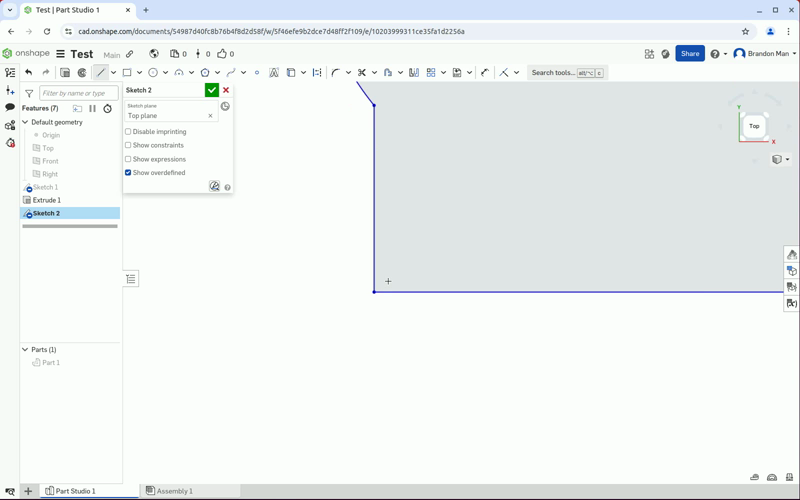
scroll(6)
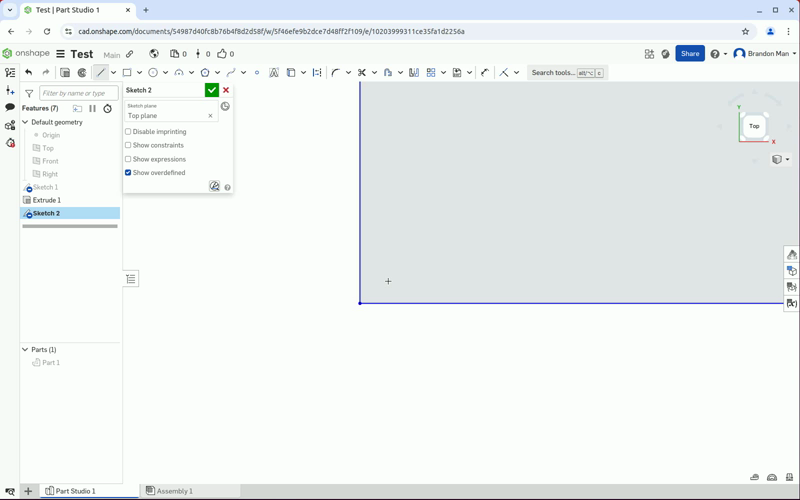
click(388, 280)
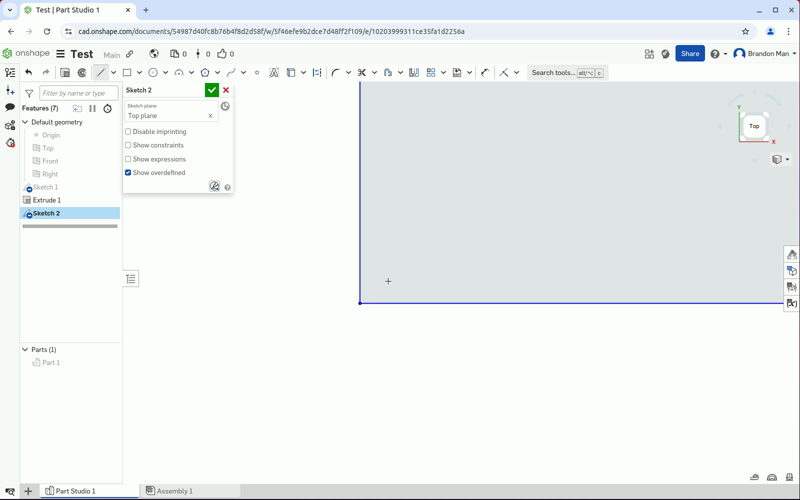
scroll(-6)
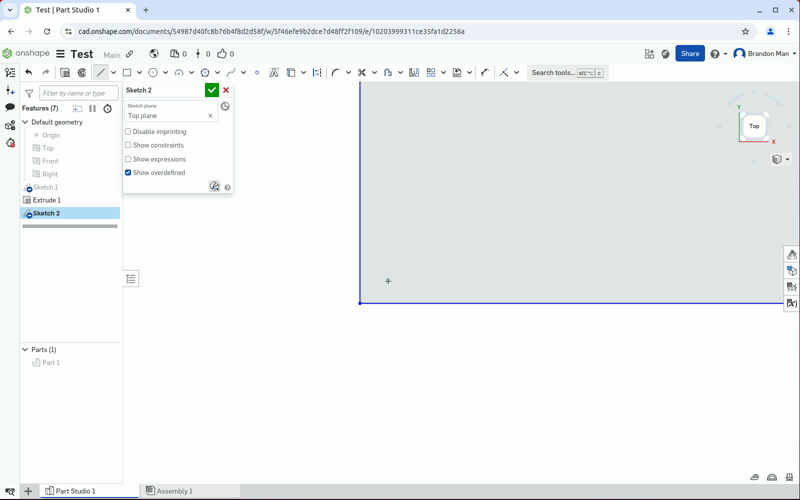
scroll(-6)
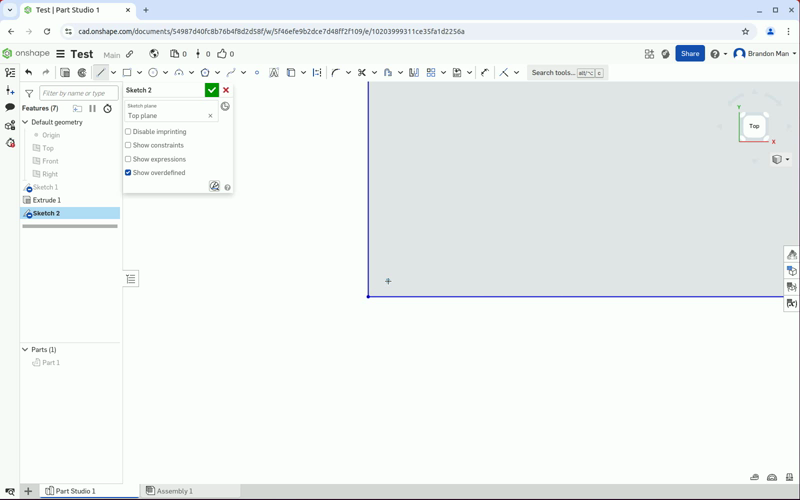
scroll(-6)
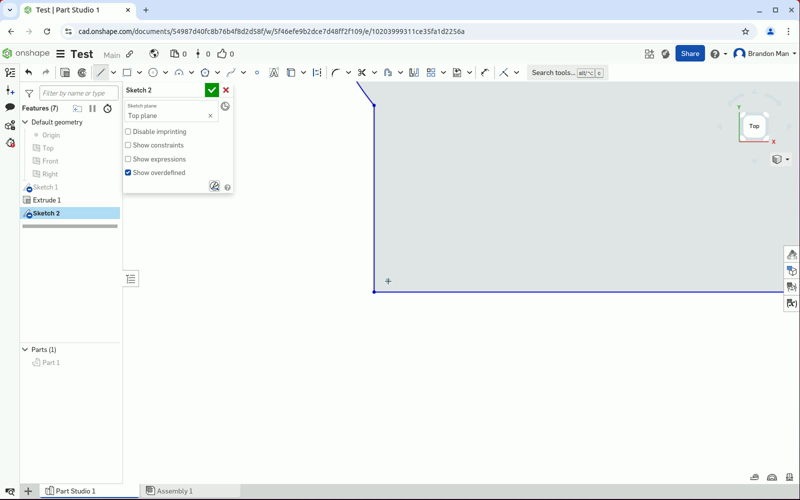
scroll(-6)
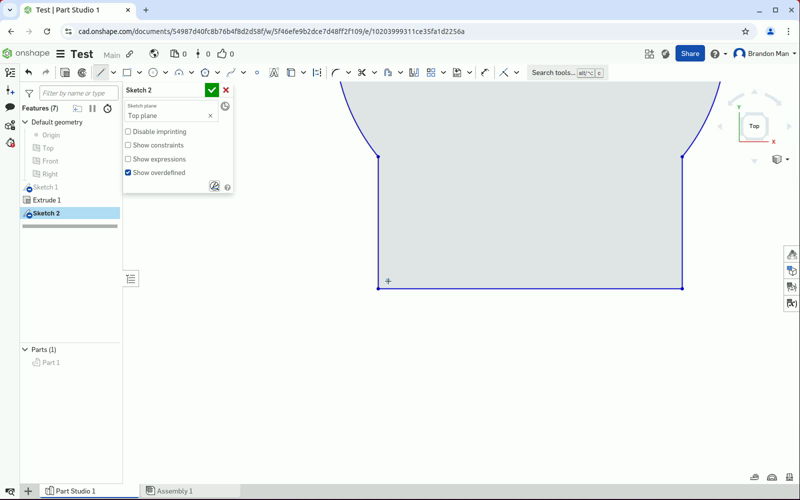
scroll(-6)
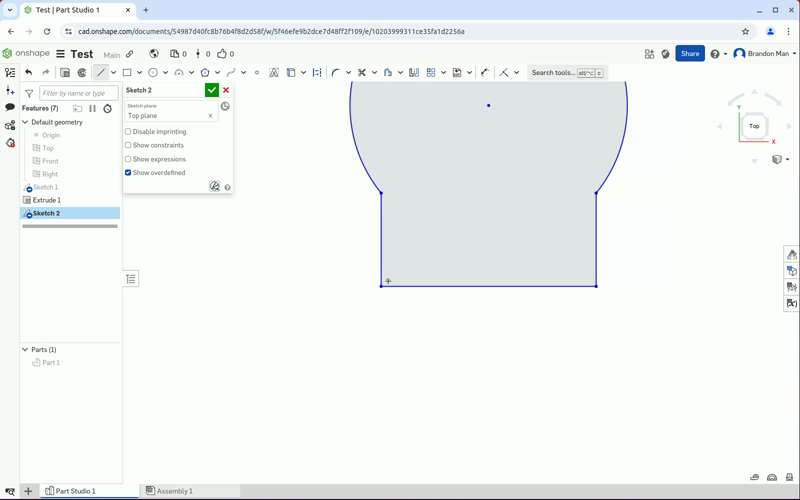
scroll(-6)
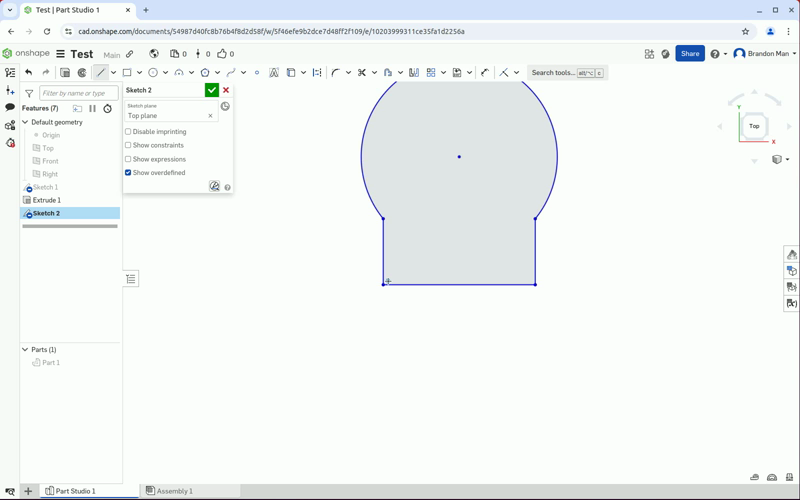
scroll(-6)
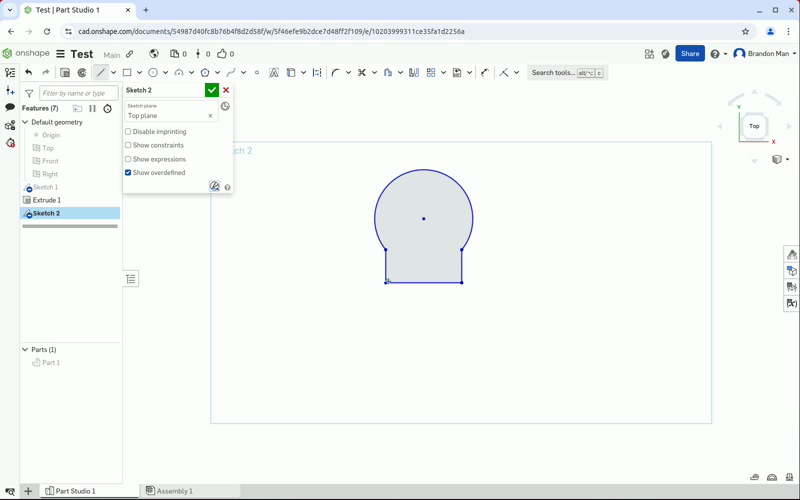
key_up(shift)
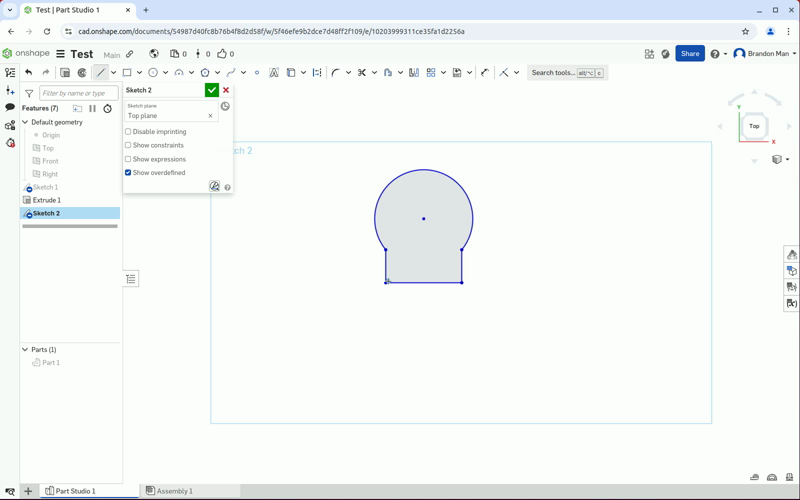
key_down(shift)
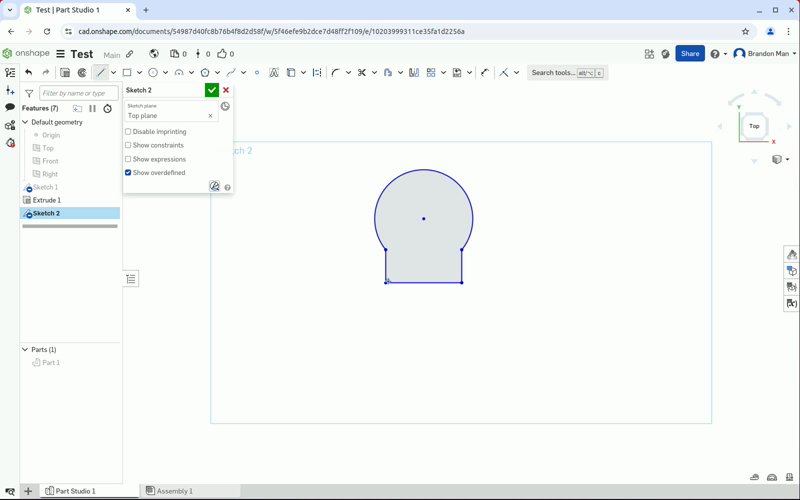
mouse_move(459, 280)
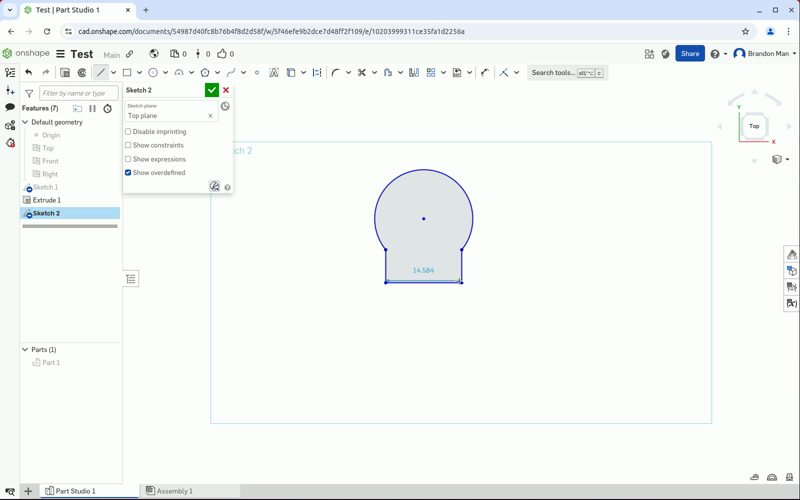
scroll(6)
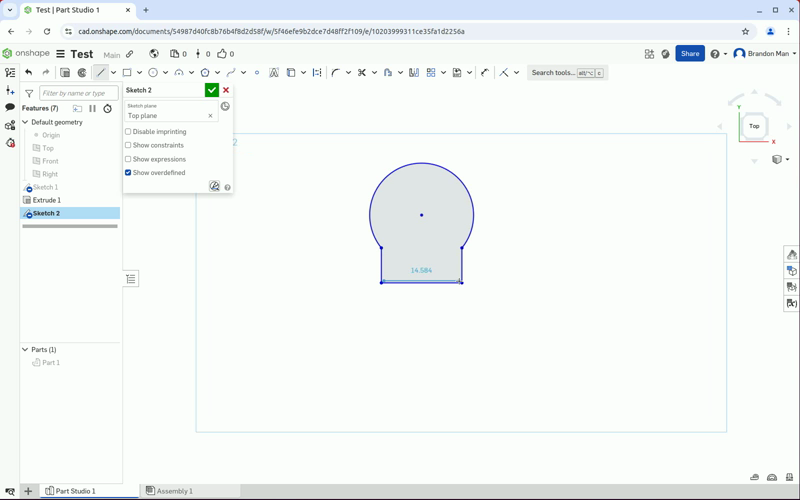
scroll(6)
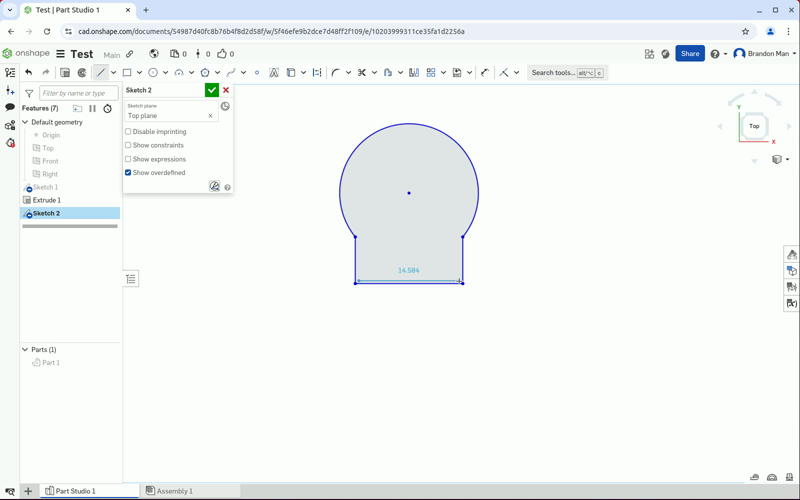
scroll(6)
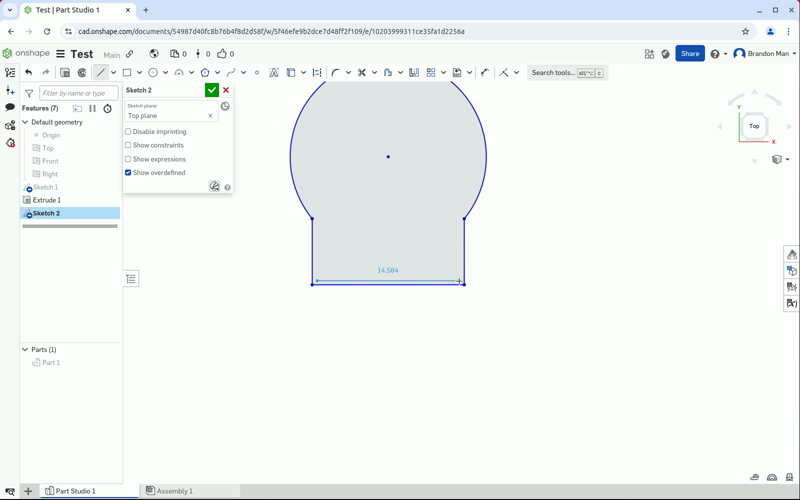
scroll(6)
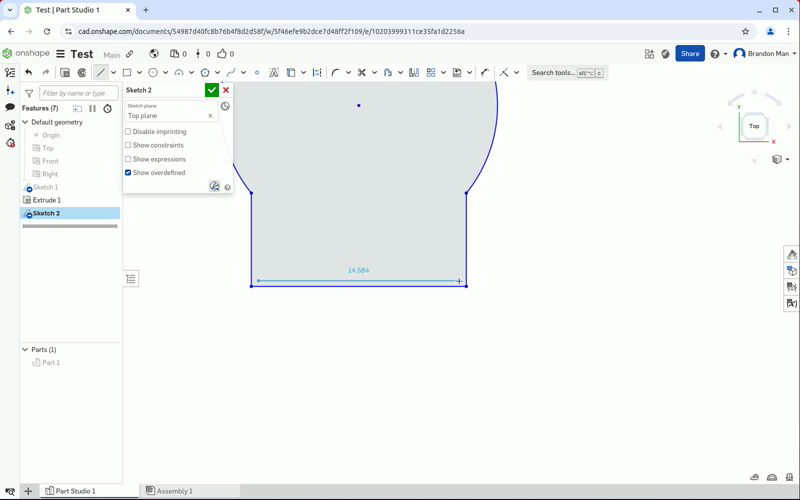
scroll(6)
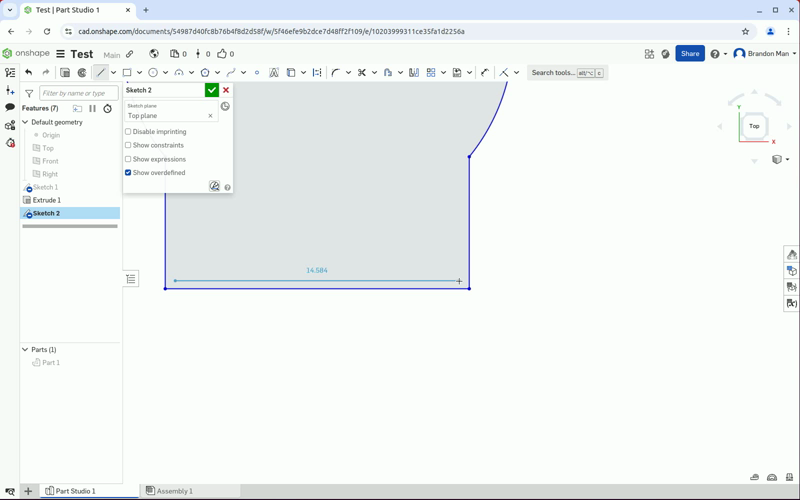
scroll(6)
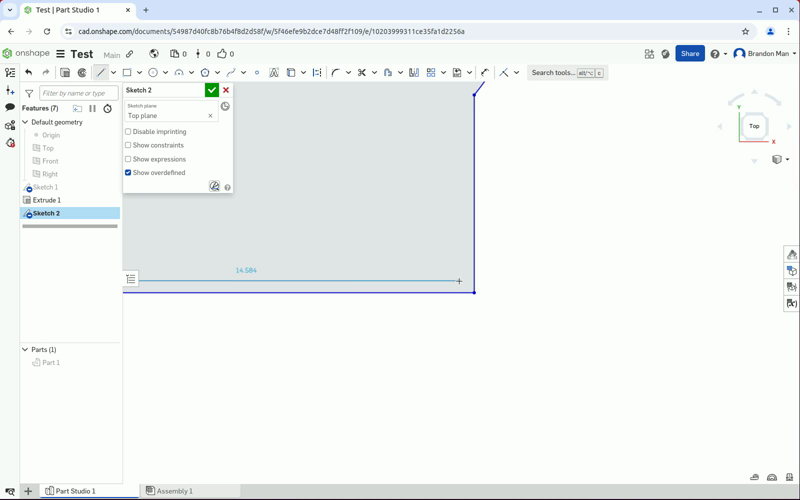
scroll(6)
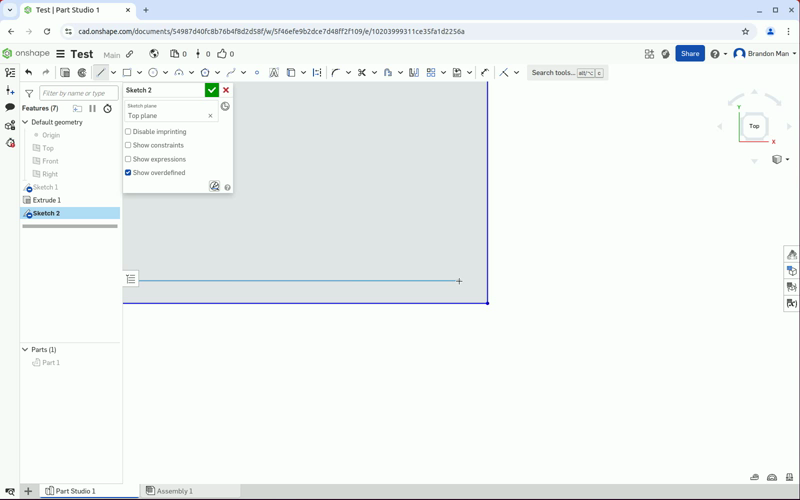
click(459, 280)
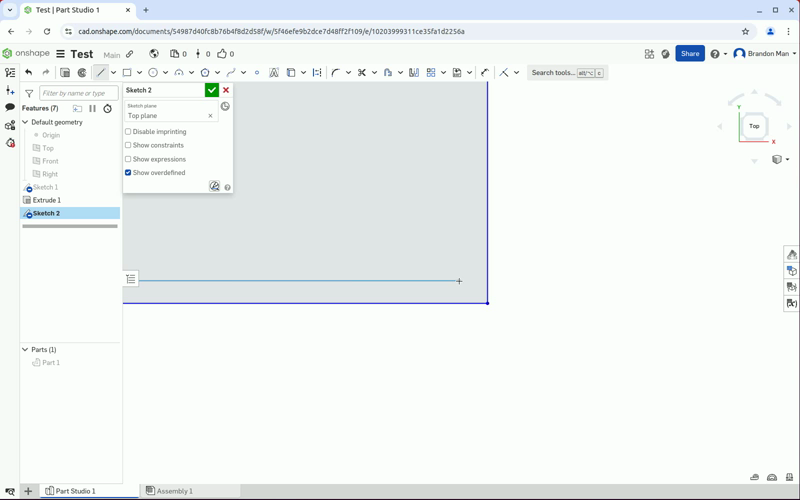
scroll(-6)
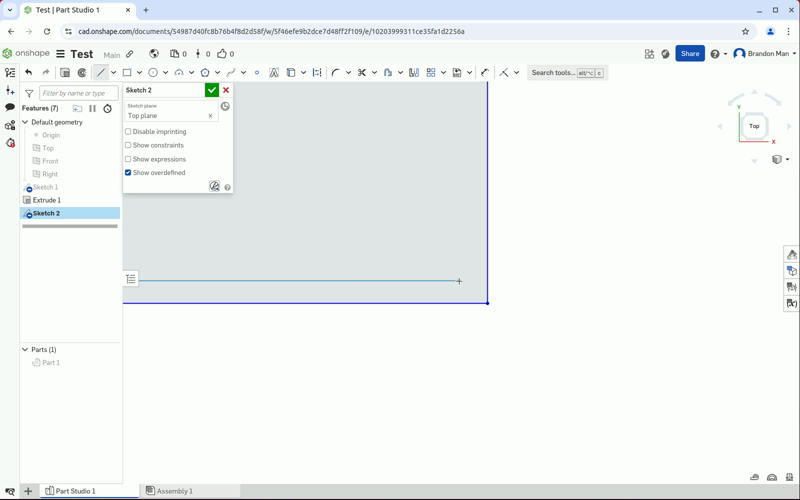
scroll(-6)
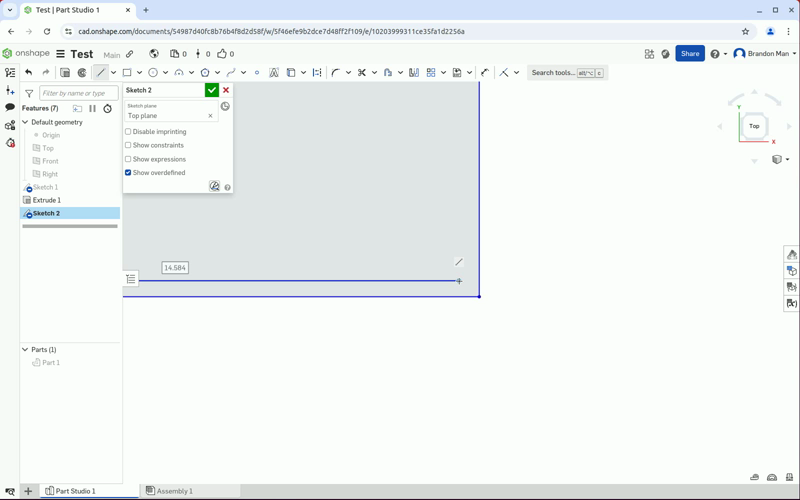
scroll(-6)
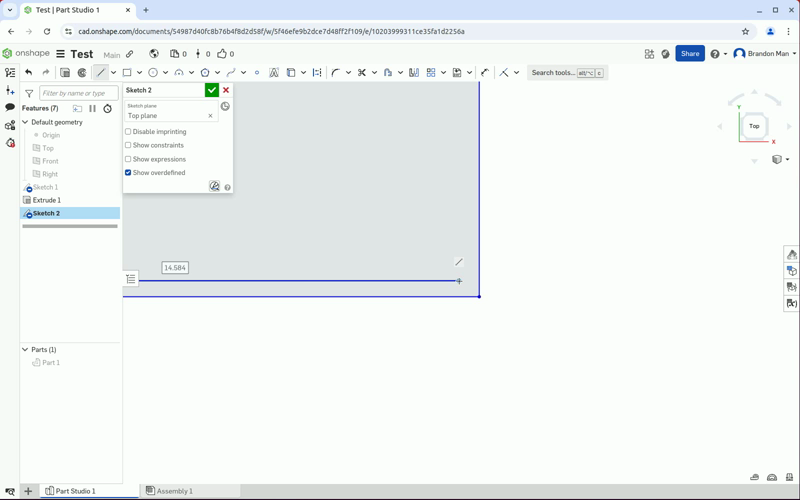
scroll(-6)
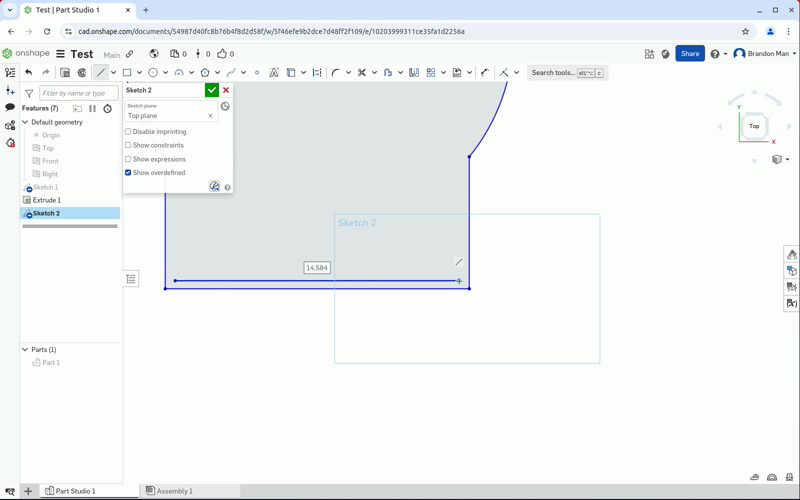
scroll(-6)
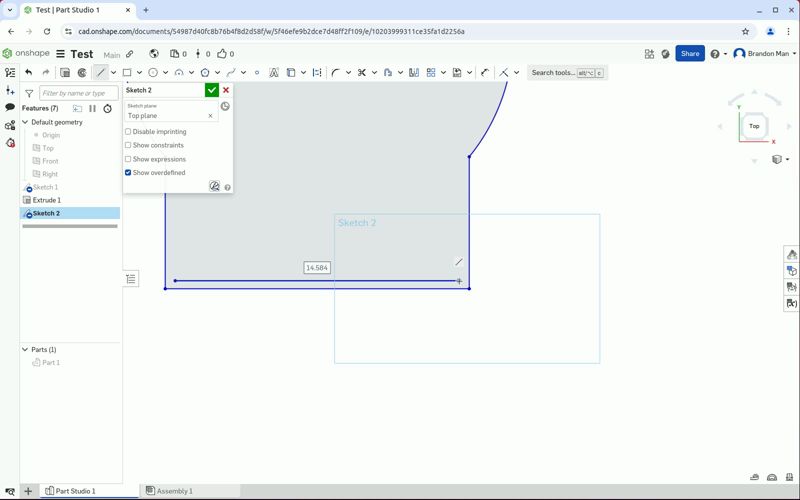
scroll(-6)
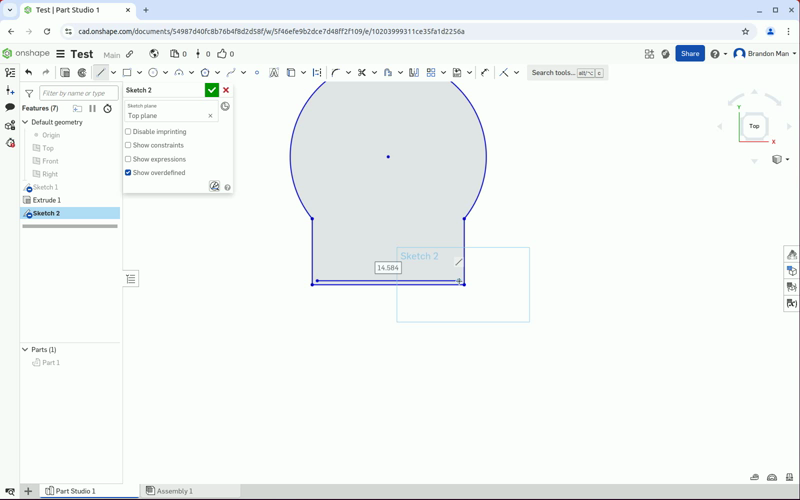
scroll(-6)
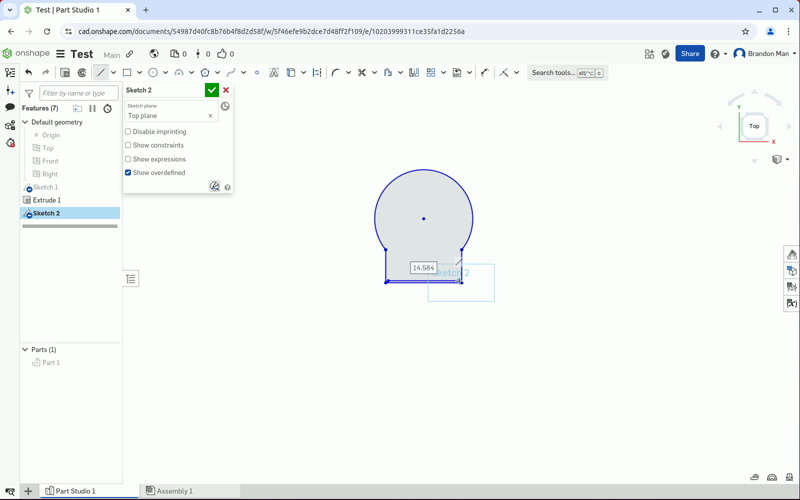
key_up(shift)
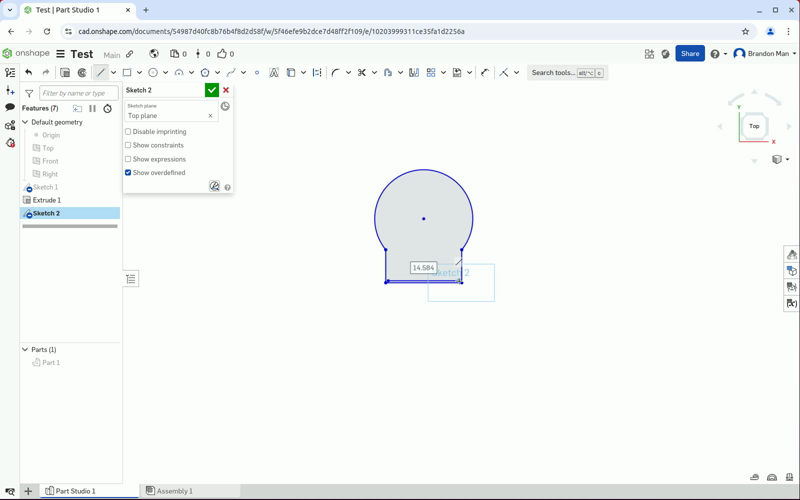
key_down(shift)
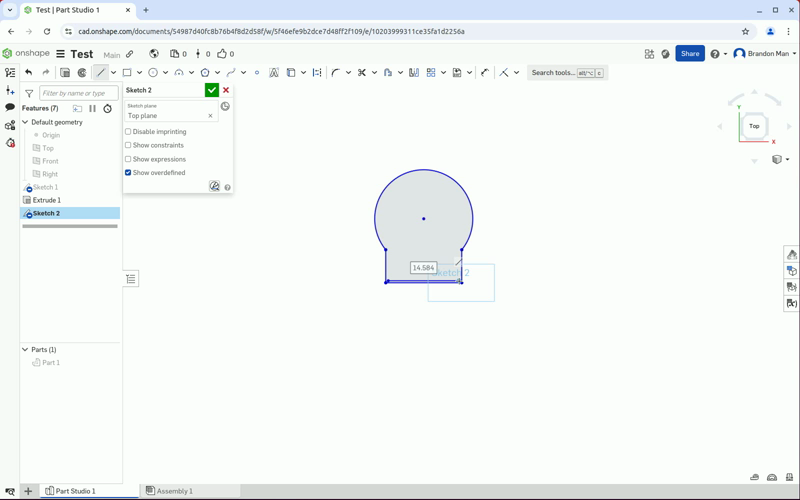
mouse_move(489, 280)
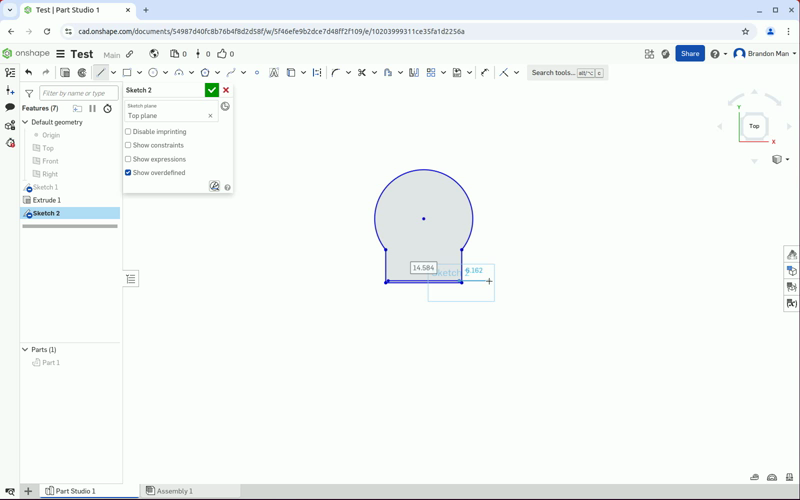
mouse_move(459, 248)
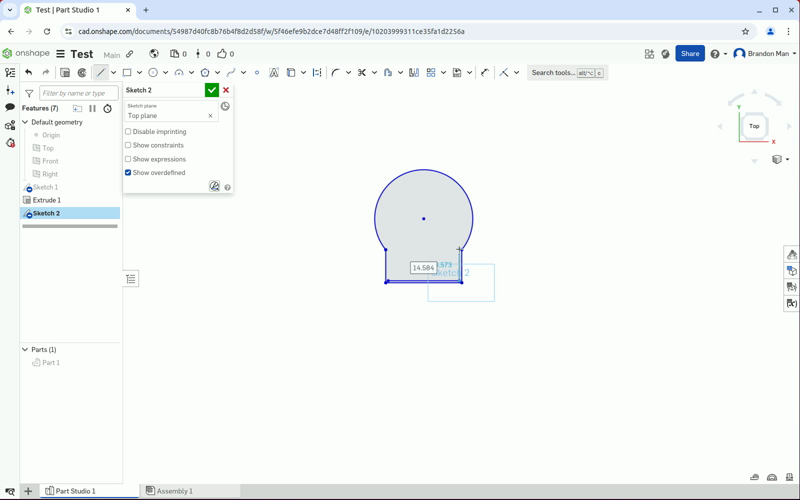
scroll(6)
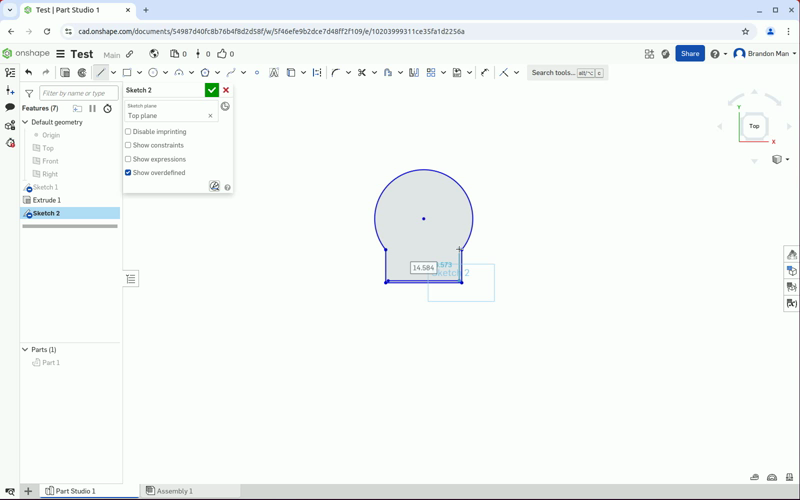
scroll(6)
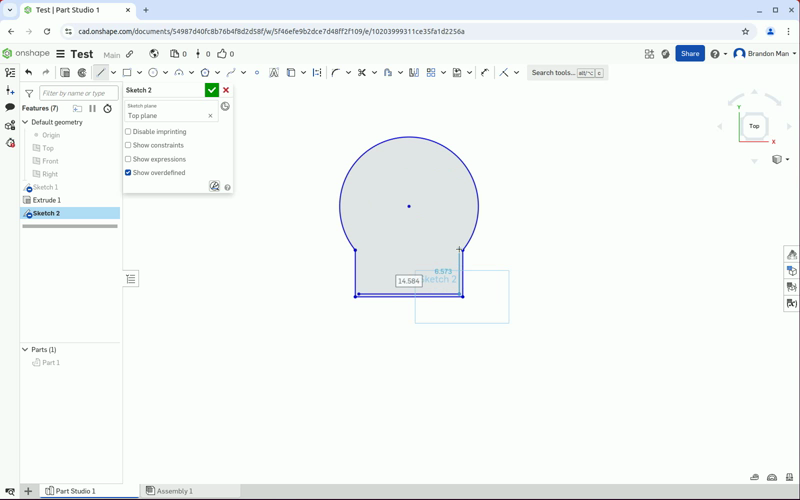
scroll(6)
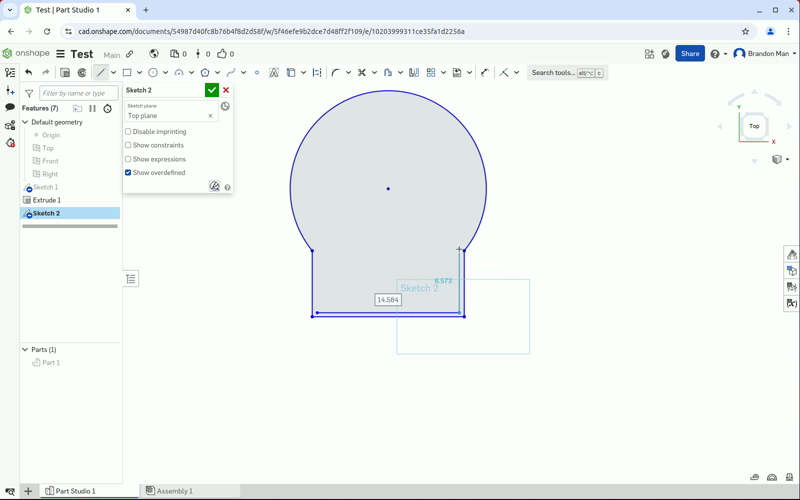
scroll(6)
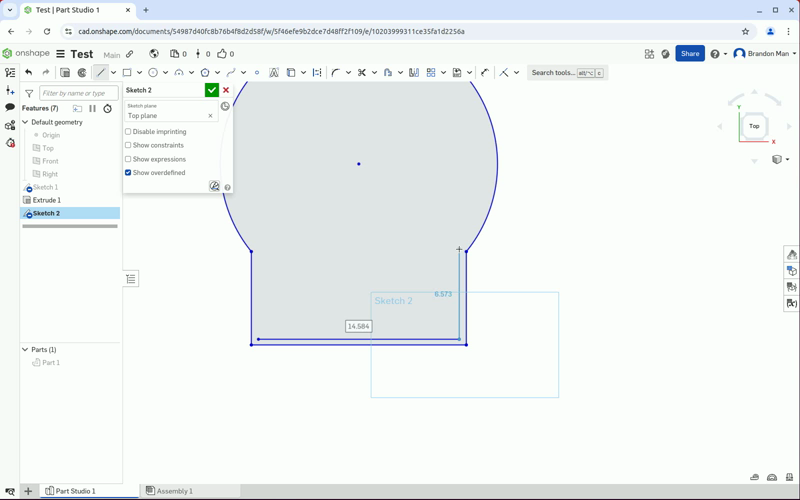
scroll(6)
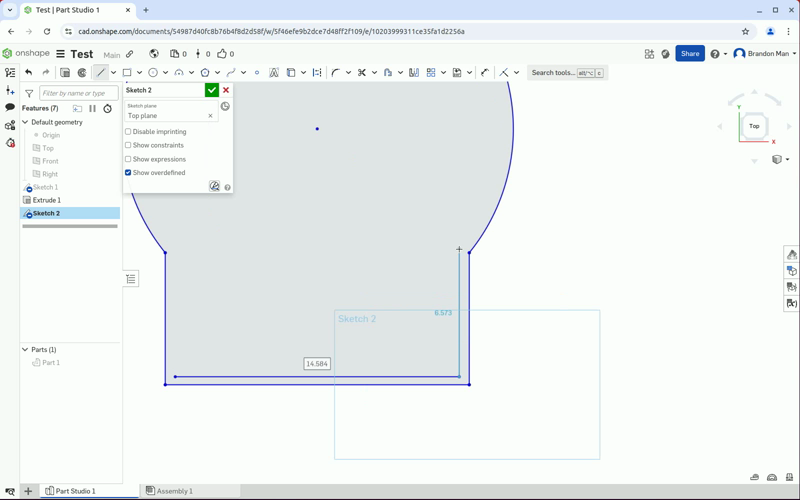
scroll(6)
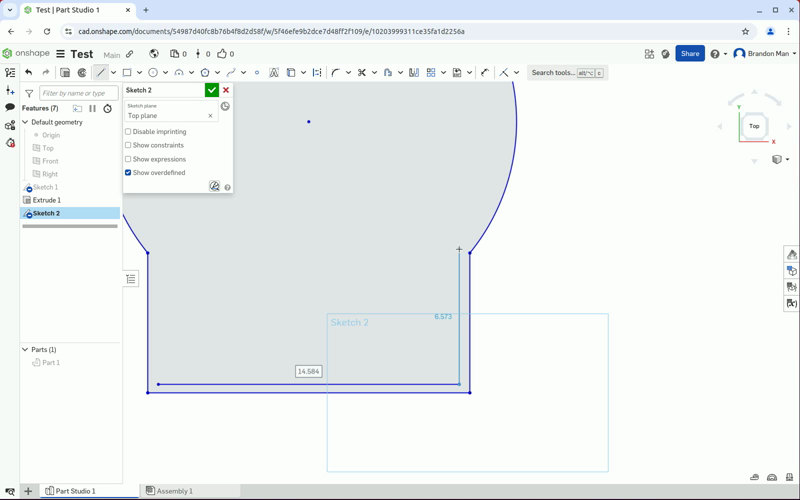
scroll(6)
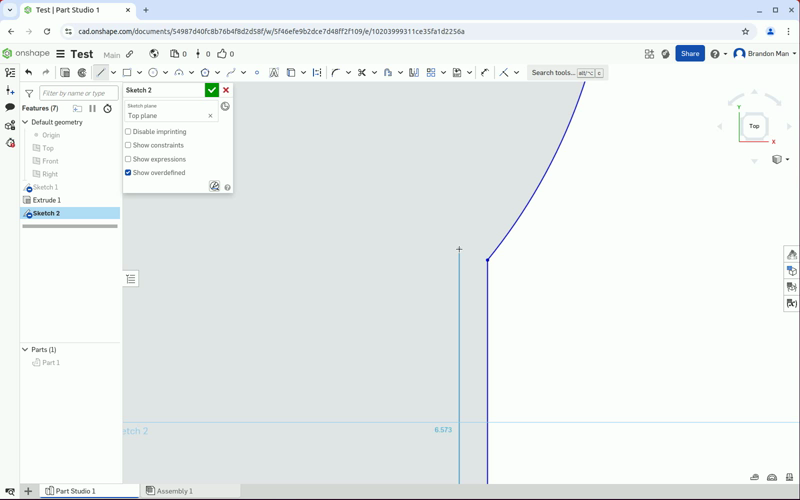
click(459, 248)
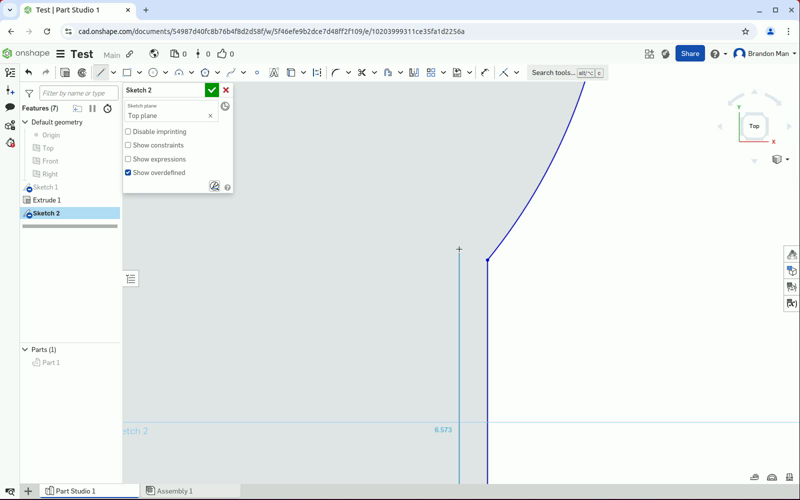
scroll(-6)
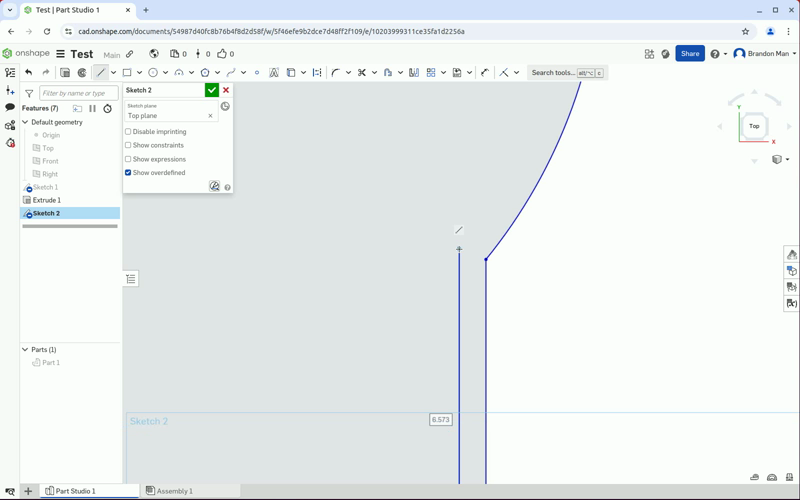
scroll(-6)
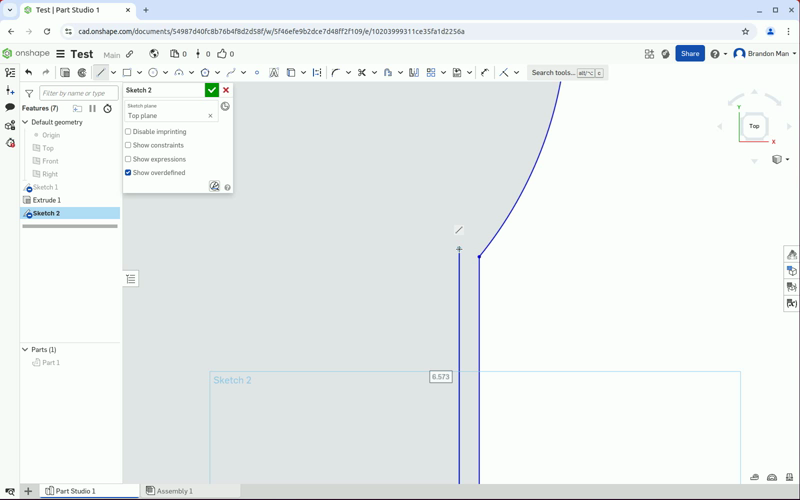
scroll(-6)
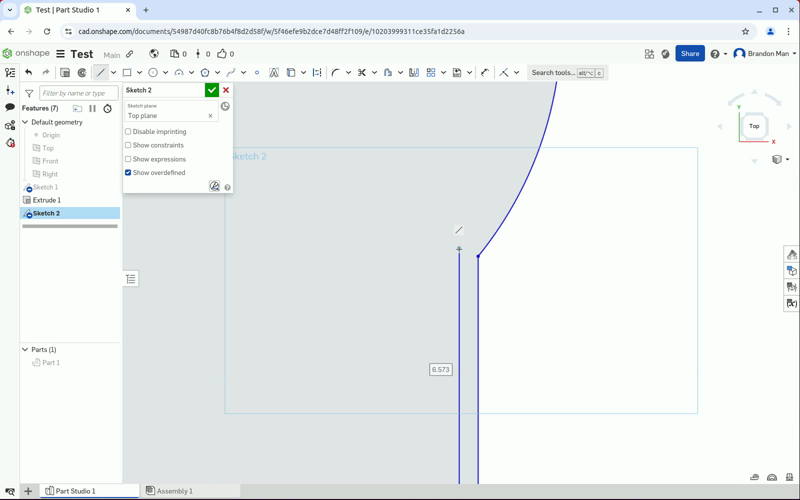
scroll(-6)
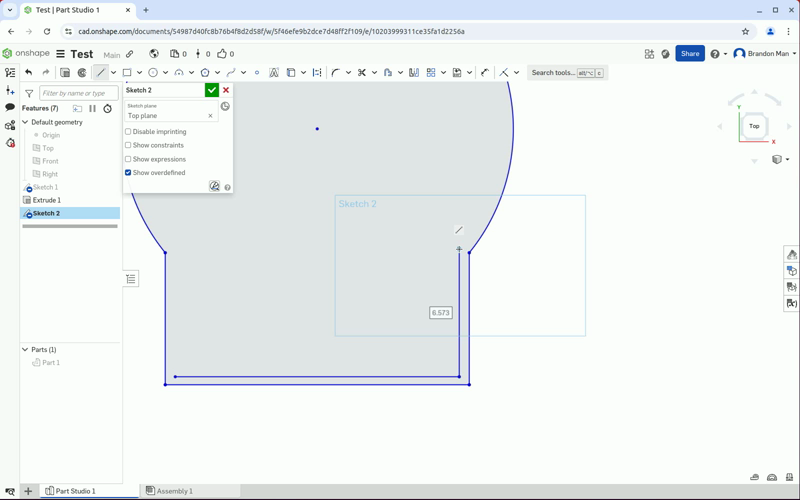
scroll(-6)
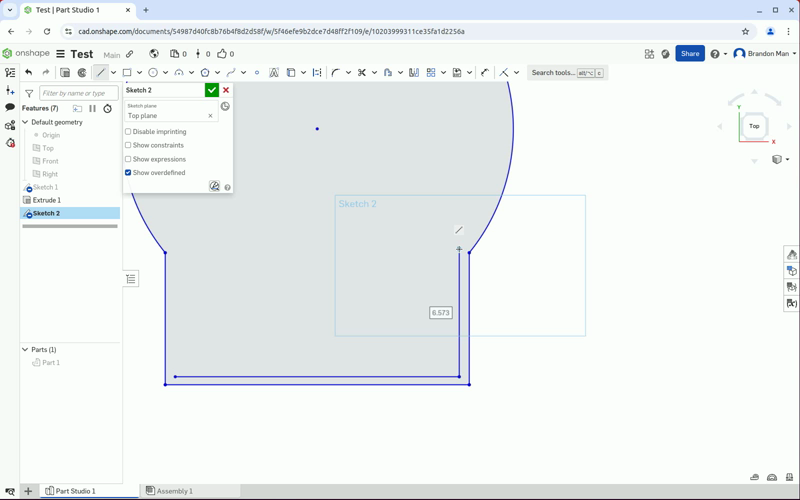
scroll(-6)
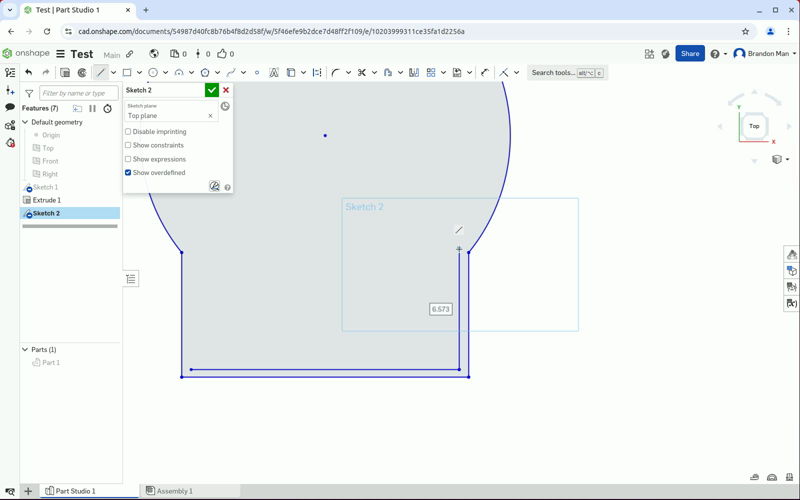
scroll(-6)
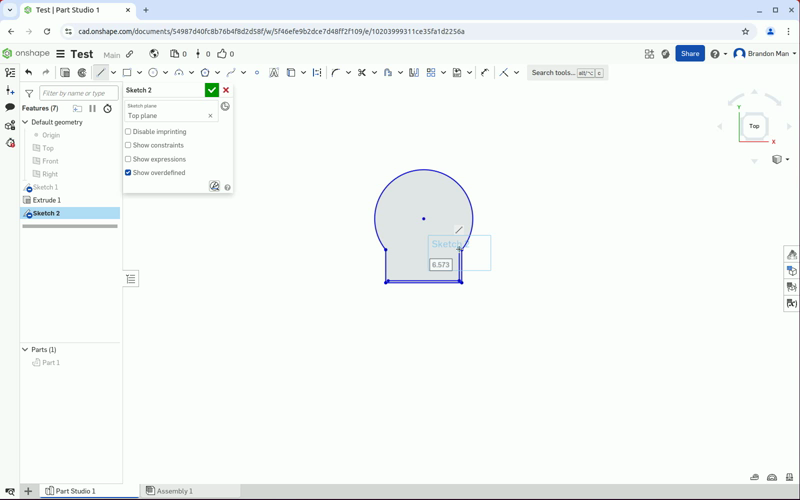
key_up(shift)
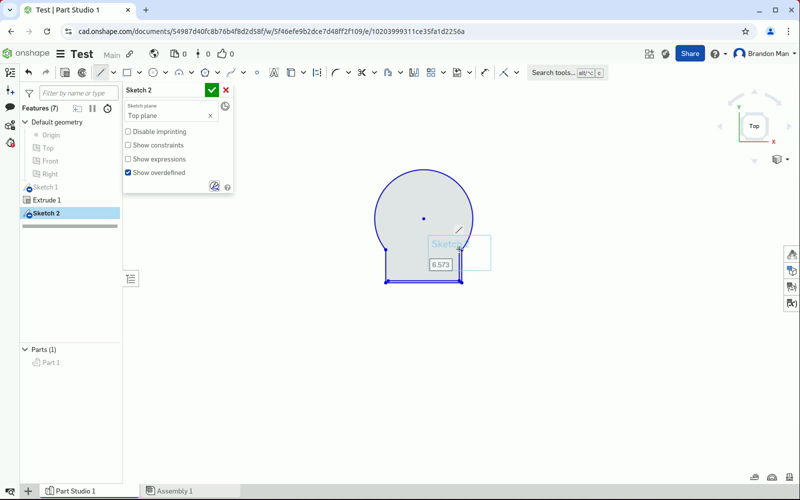
key(esc)
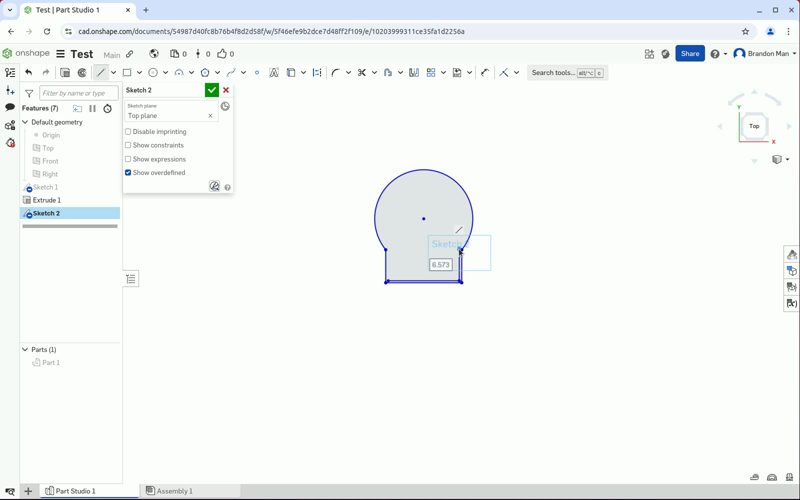
key(a)
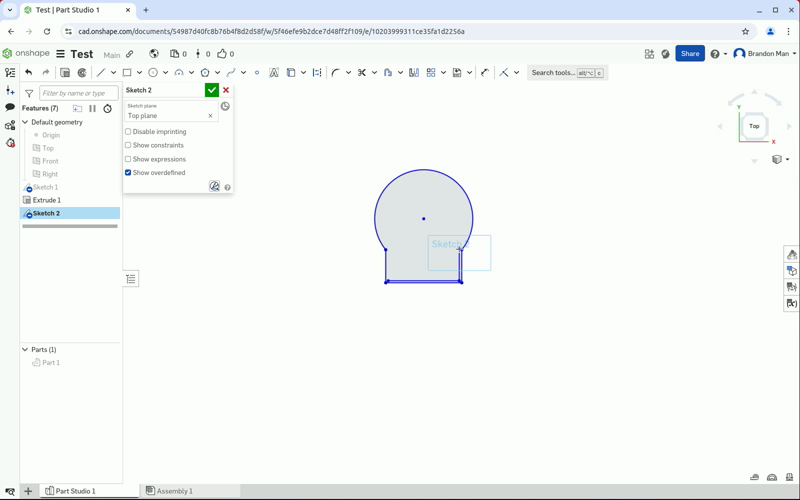
mouse_move(459, 248)
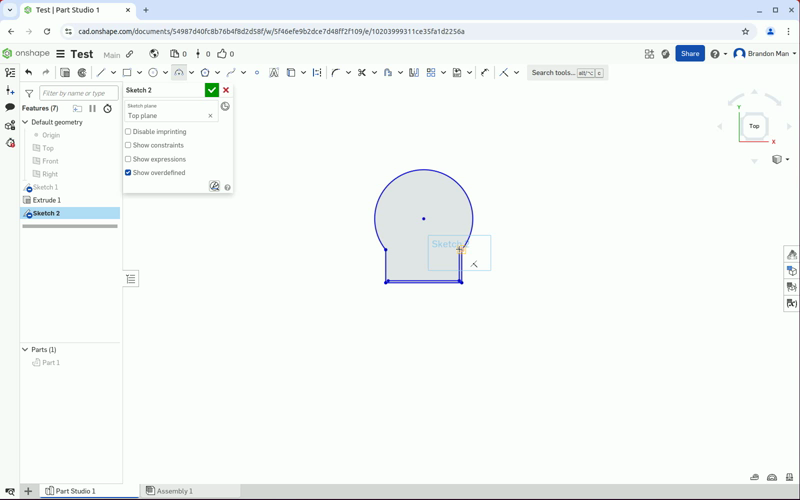
scroll(6)
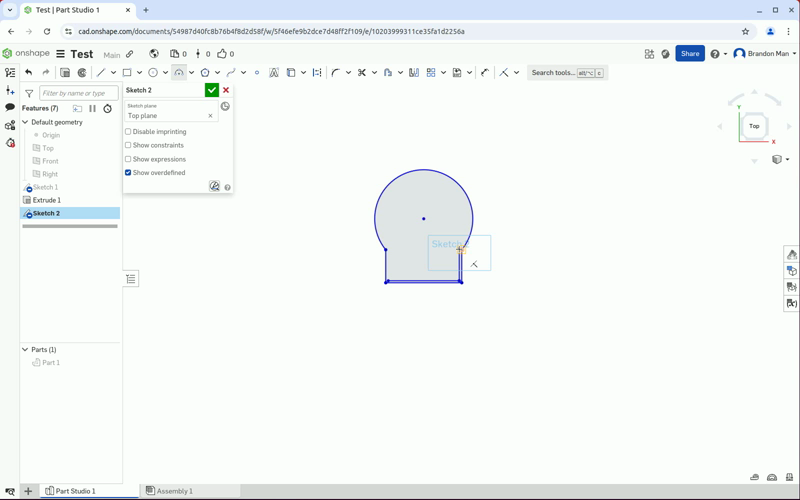
scroll(6)
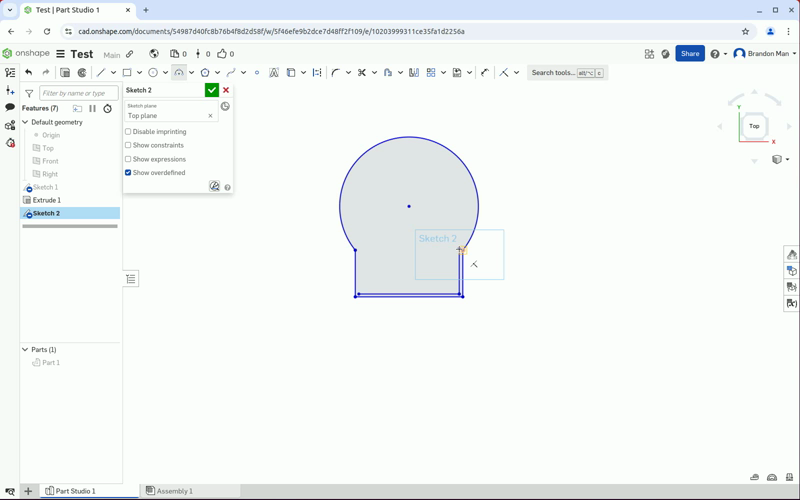
scroll(6)
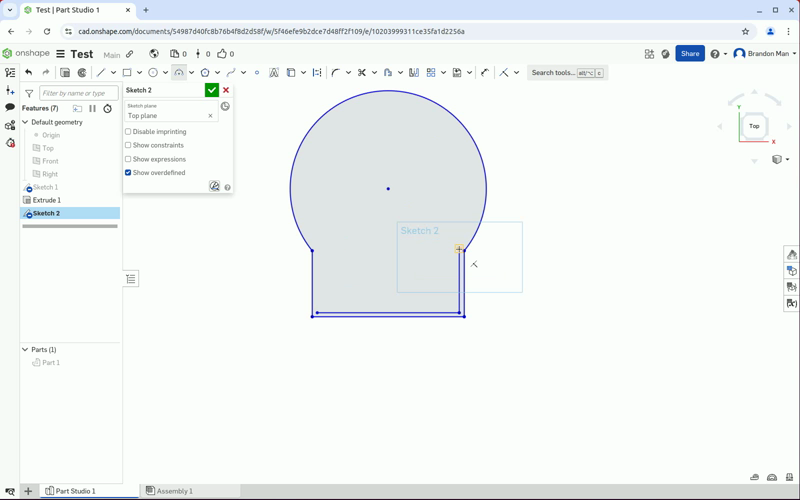
scroll(6)
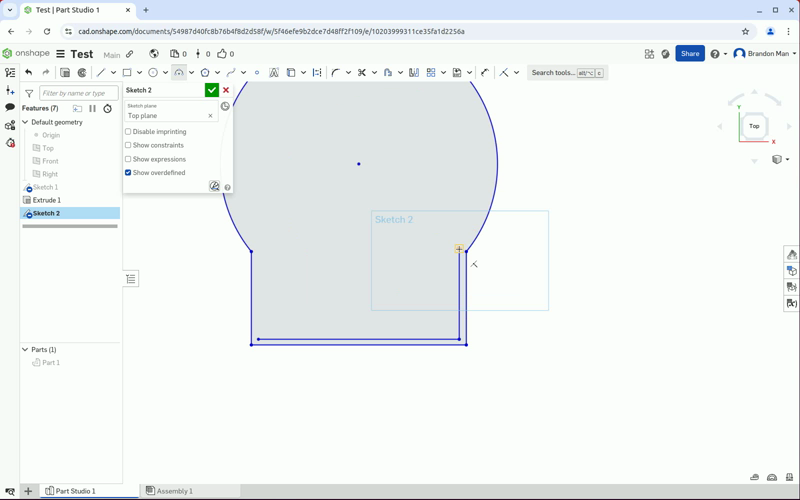
scroll(6)
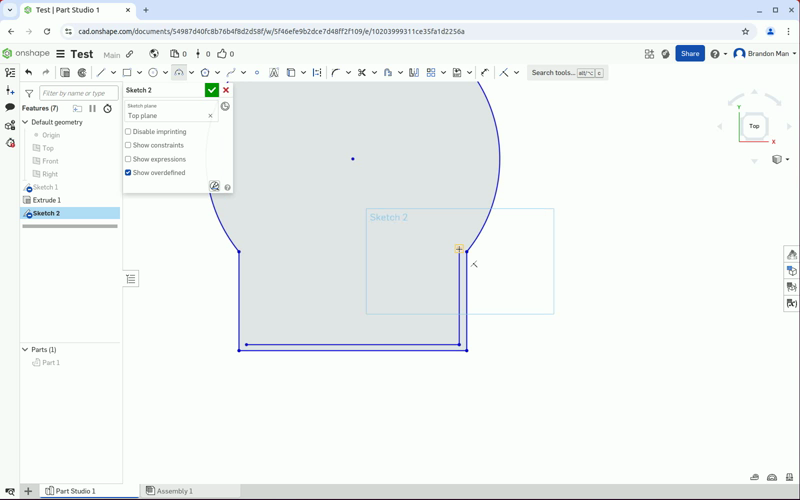
scroll(6)
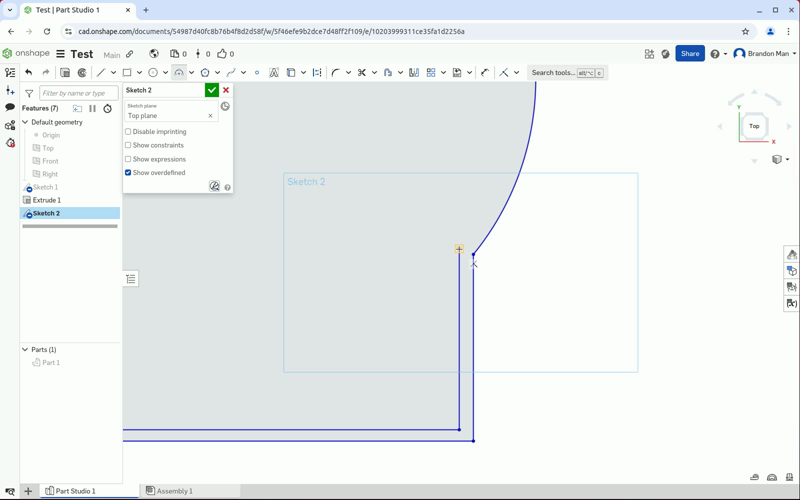
scroll(6)
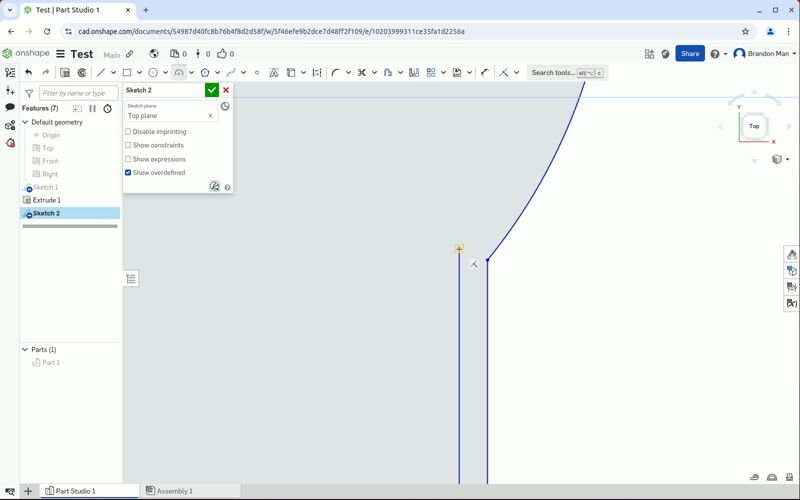
click(459, 248)
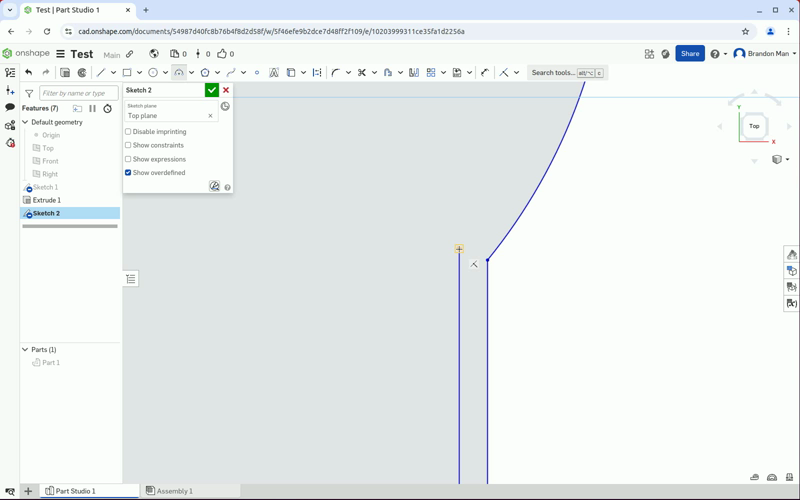
scroll(-6)
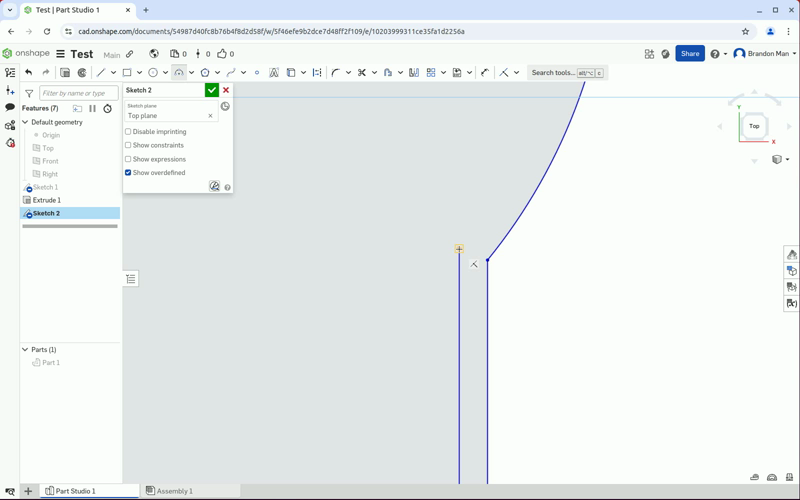
scroll(-6)
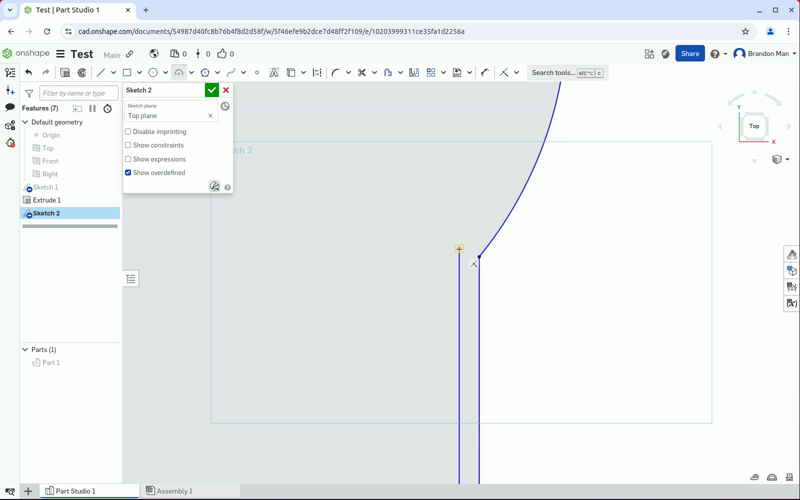
scroll(-6)
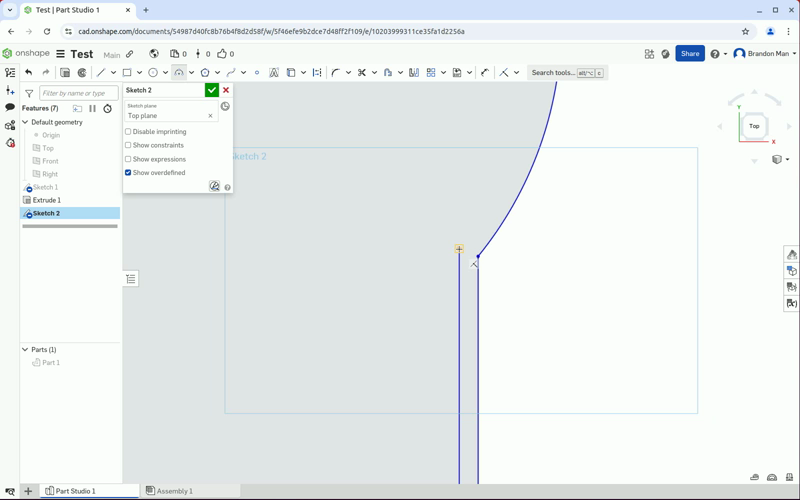
scroll(-6)
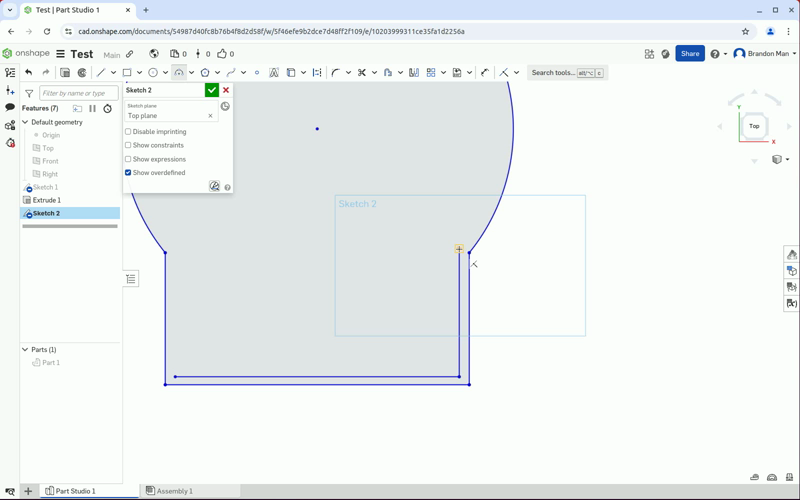
scroll(-6)
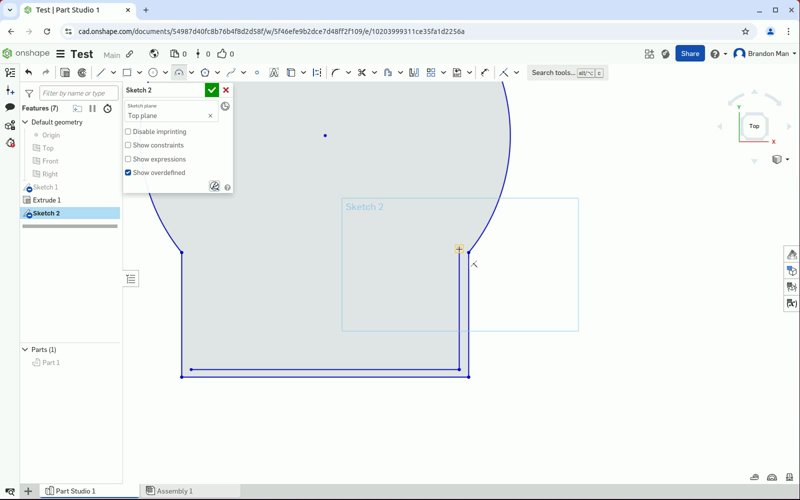
scroll(-6)
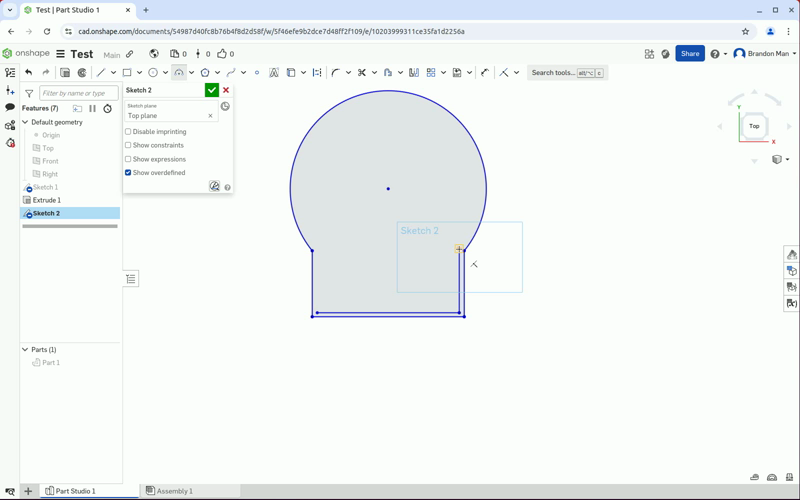
scroll(-6)
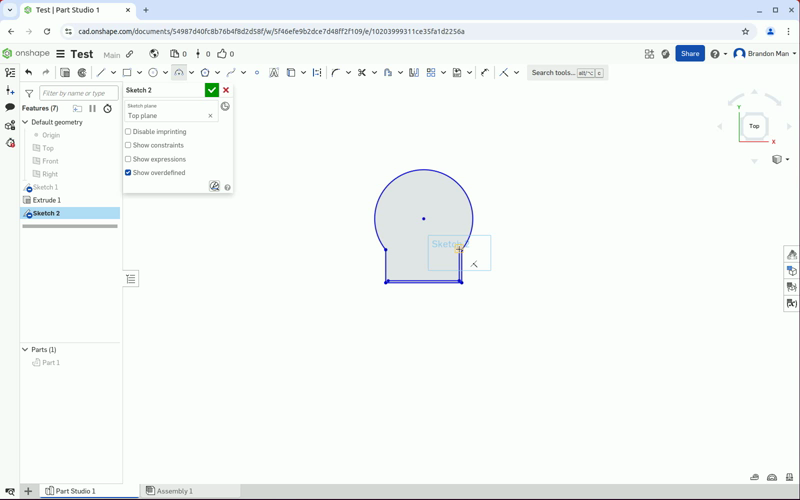
key_down(shift)
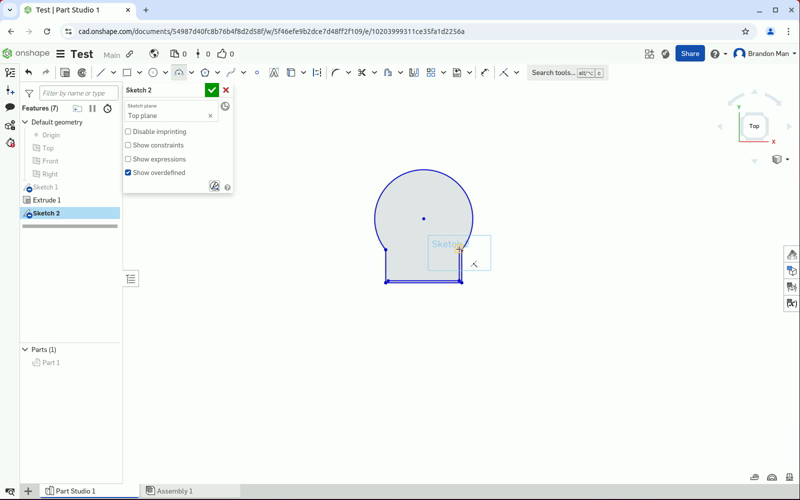
mouse_move(388, 248)
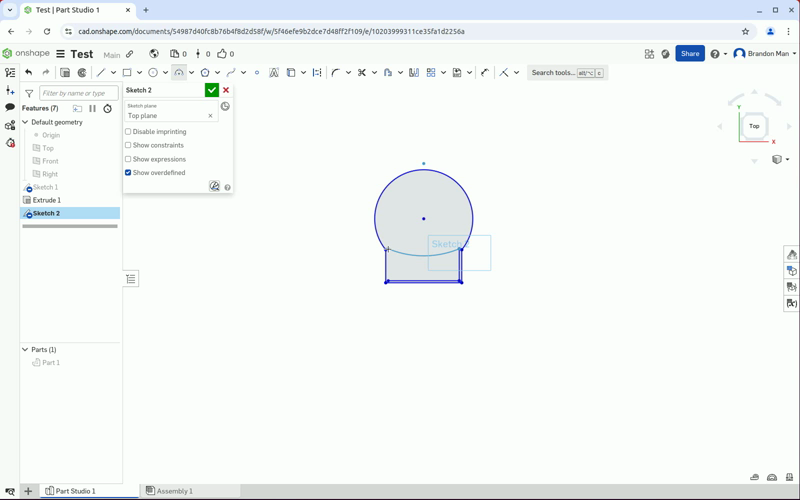
scroll(6)
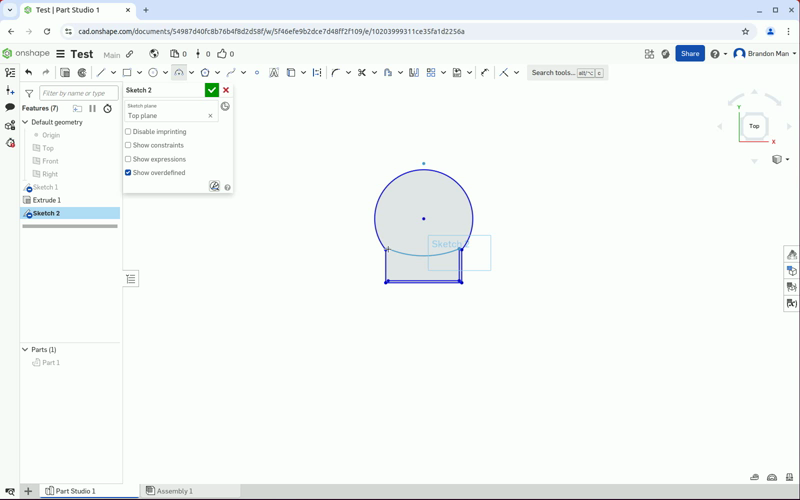
scroll(6)
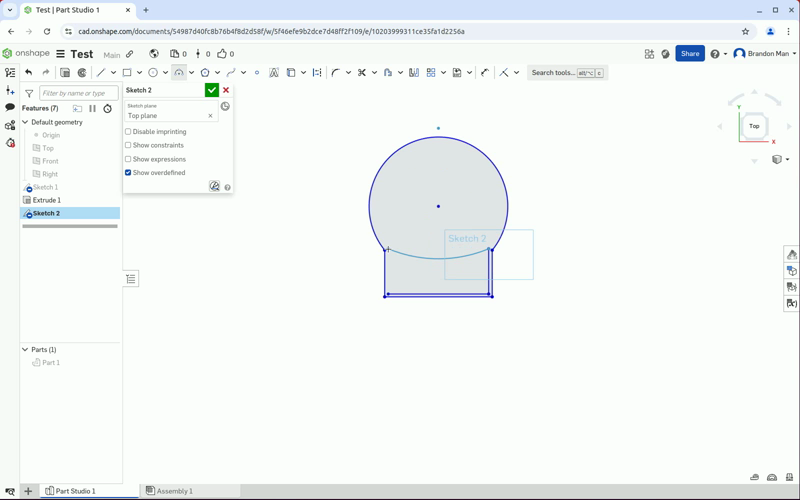
scroll(6)
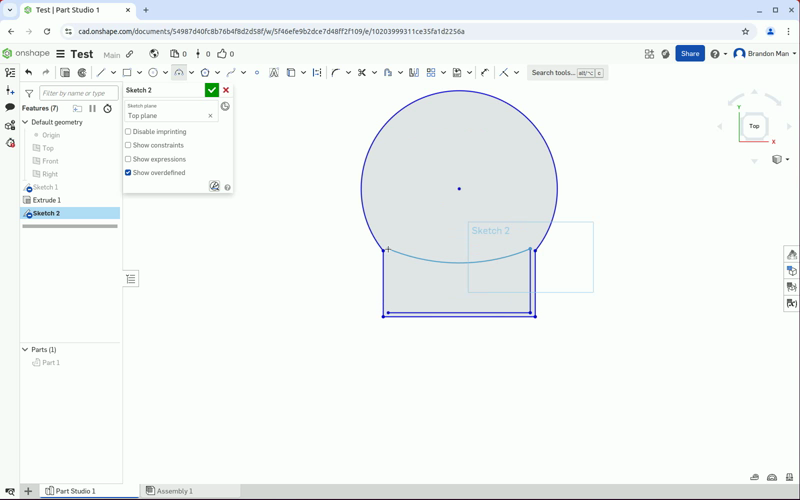
scroll(6)
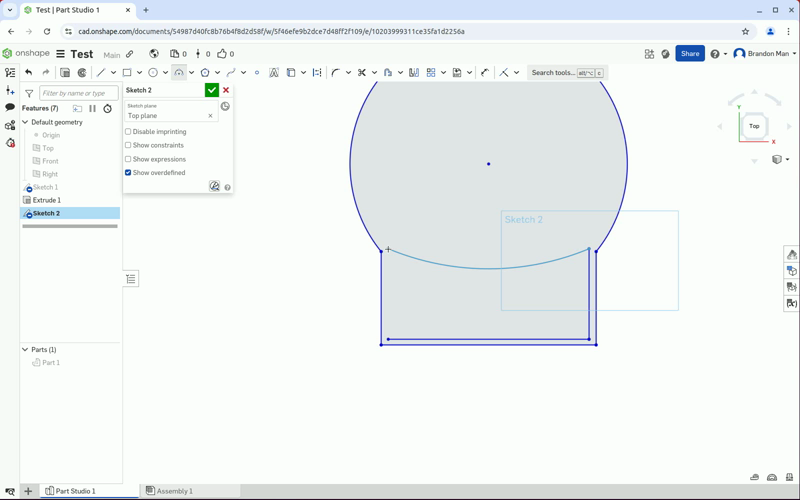
scroll(6)
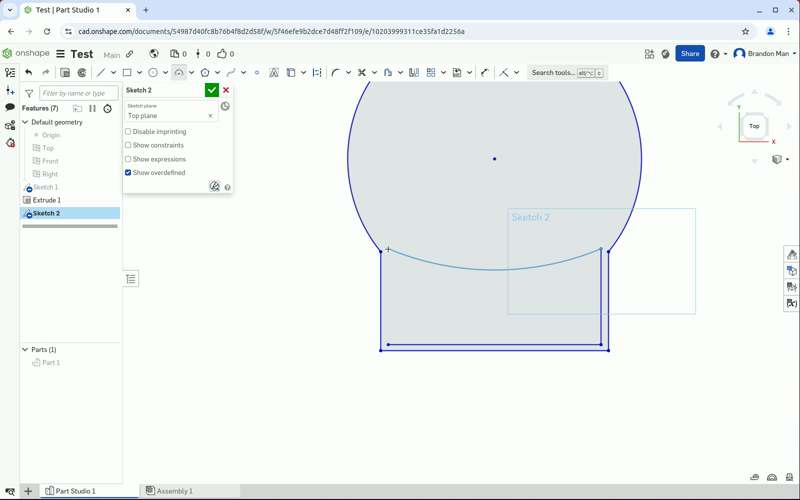
scroll(6)
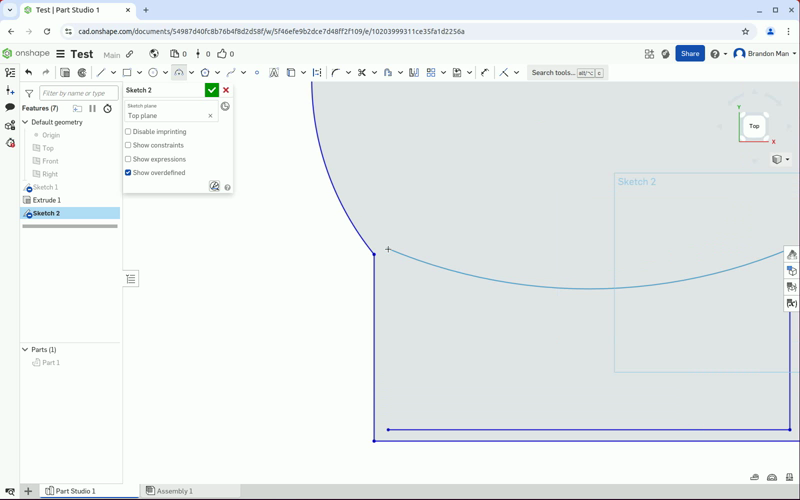
scroll(6)
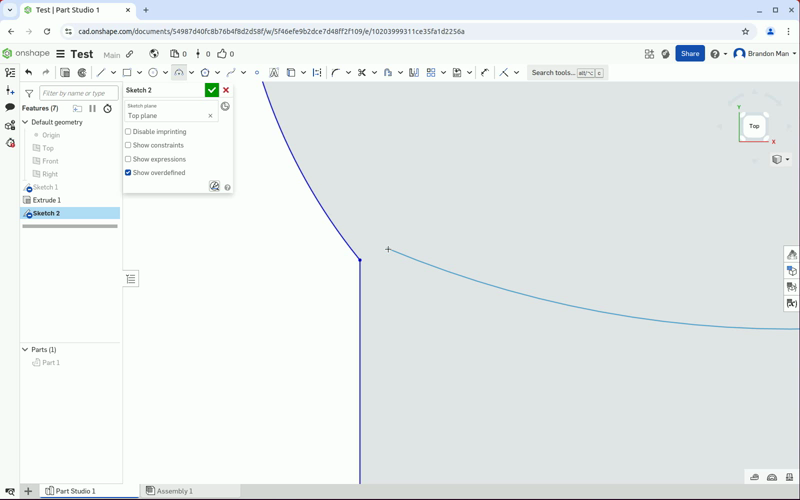
click(388, 248)
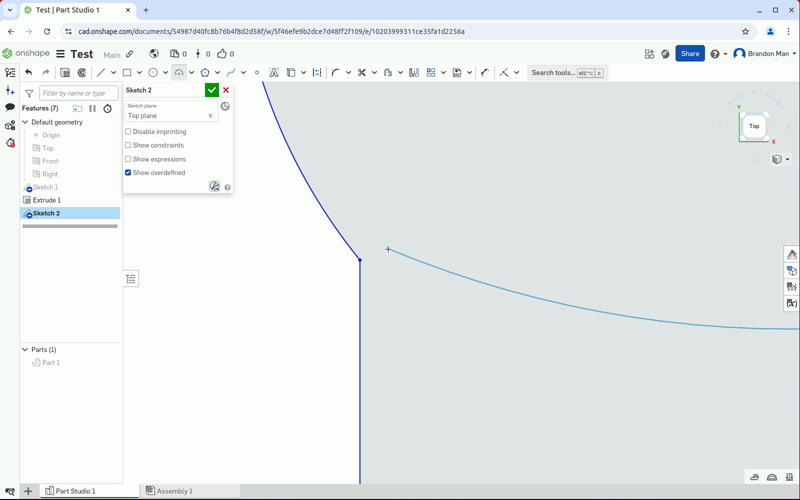
scroll(-6)
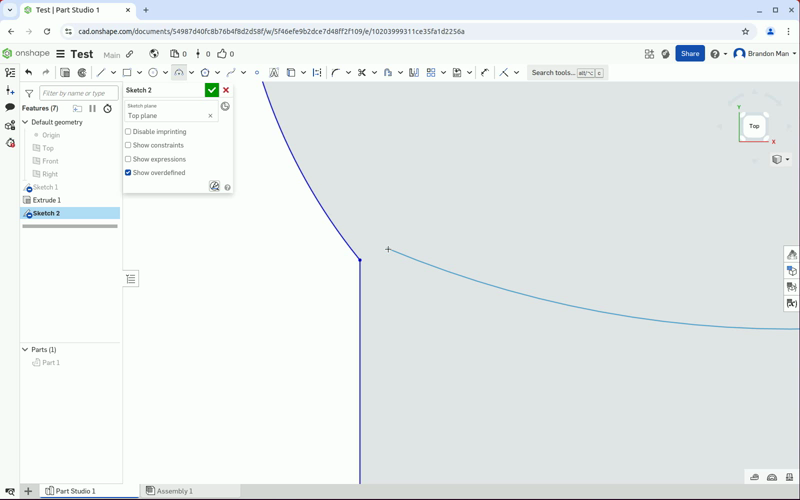
scroll(-6)
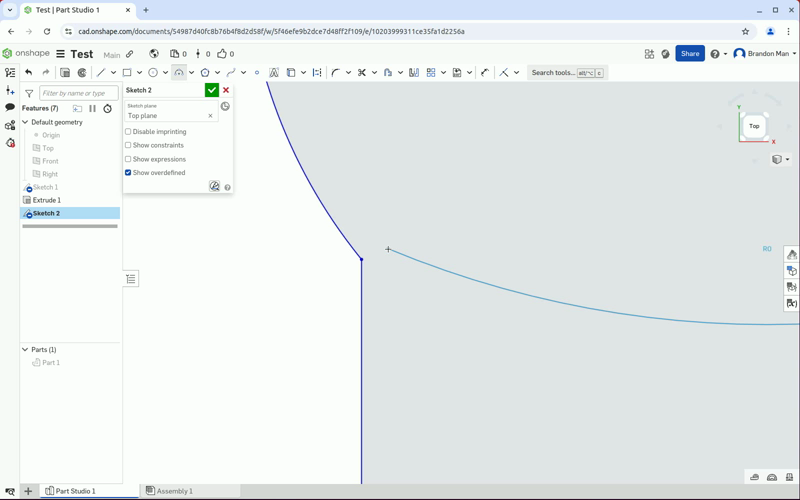
scroll(-6)
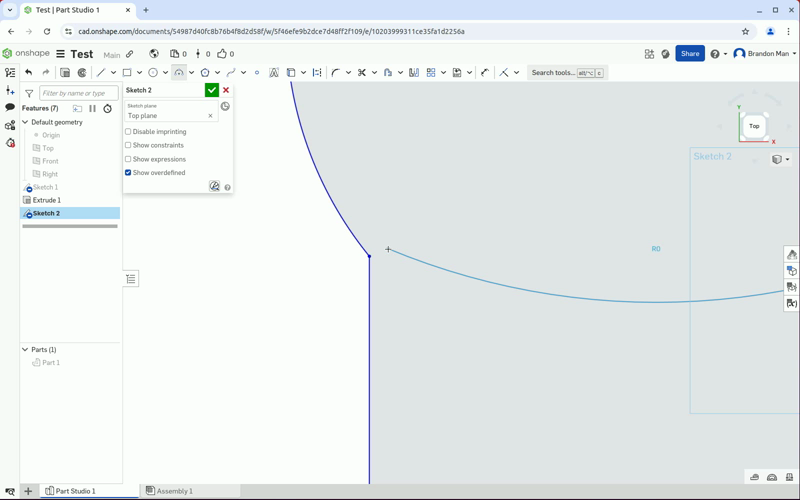
scroll(-6)
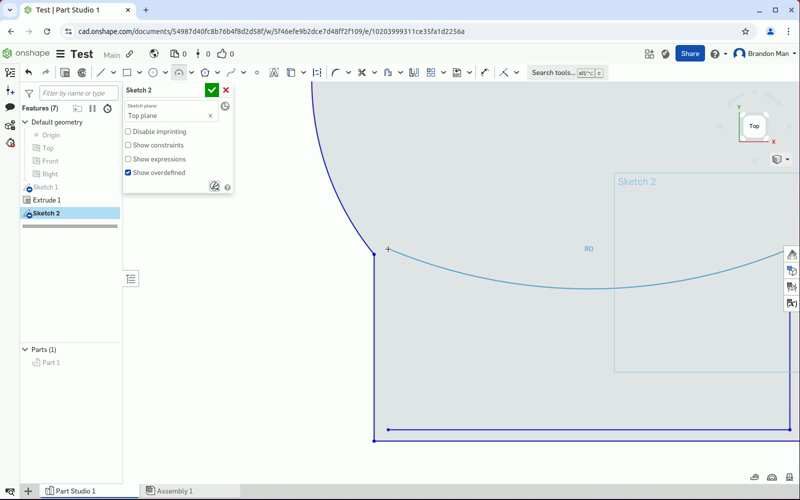
scroll(-6)
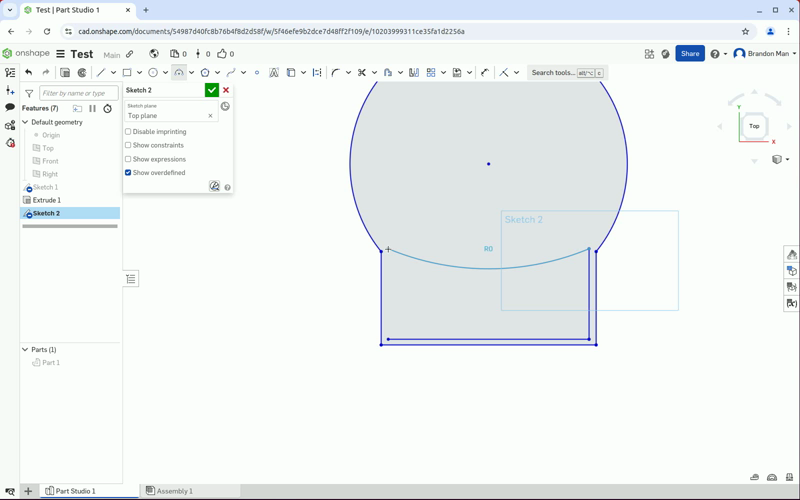
scroll(-6)
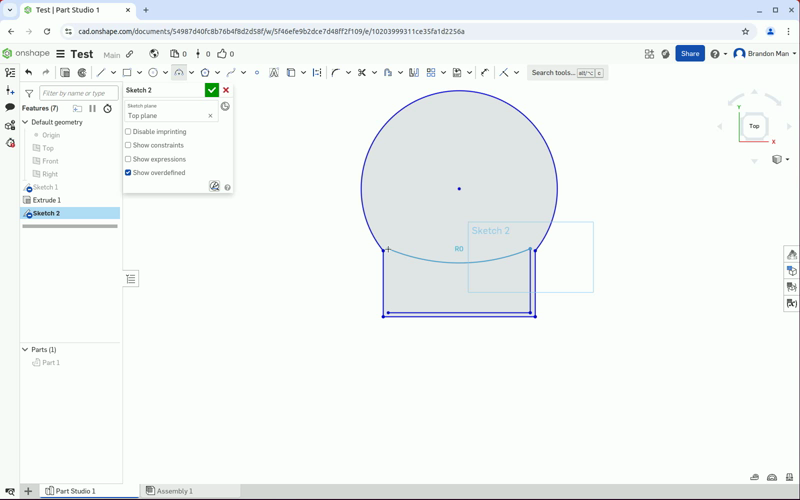
scroll(-6)
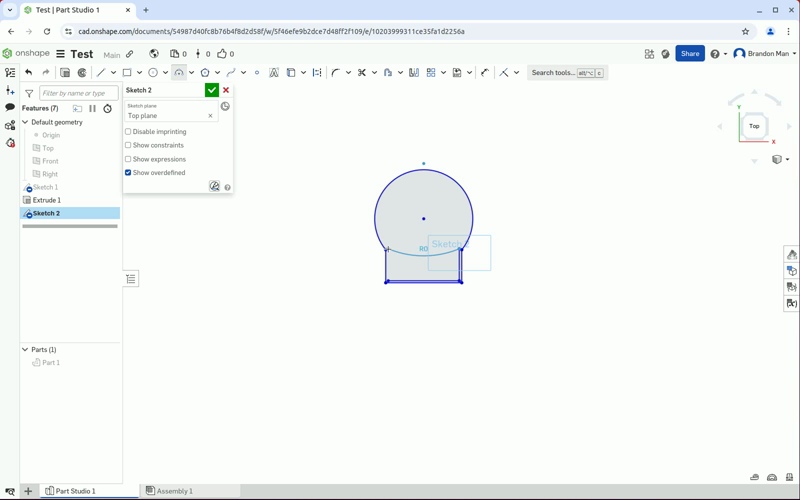
mouse_move(423, 173)
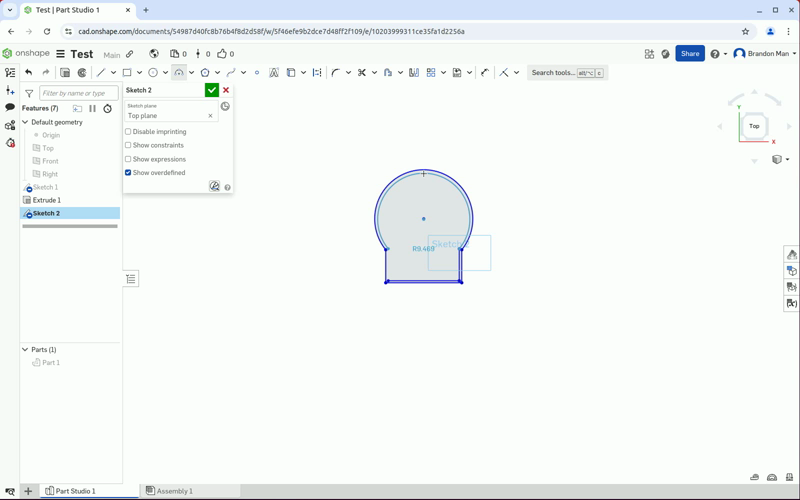
scroll(6)
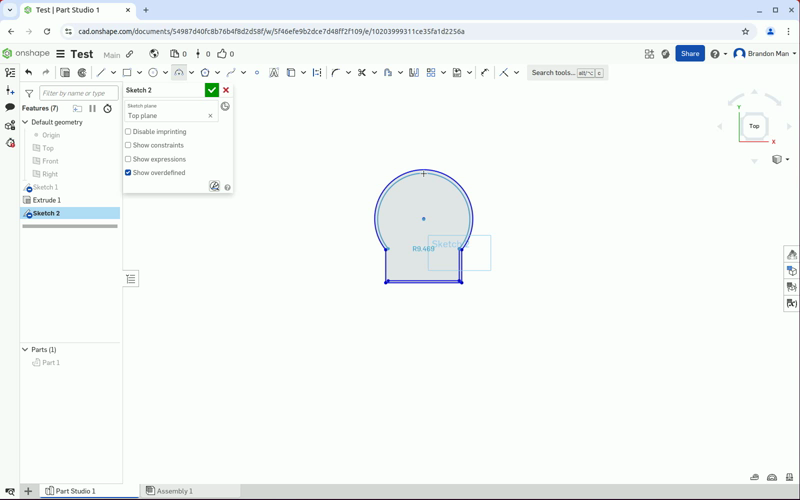
scroll(6)
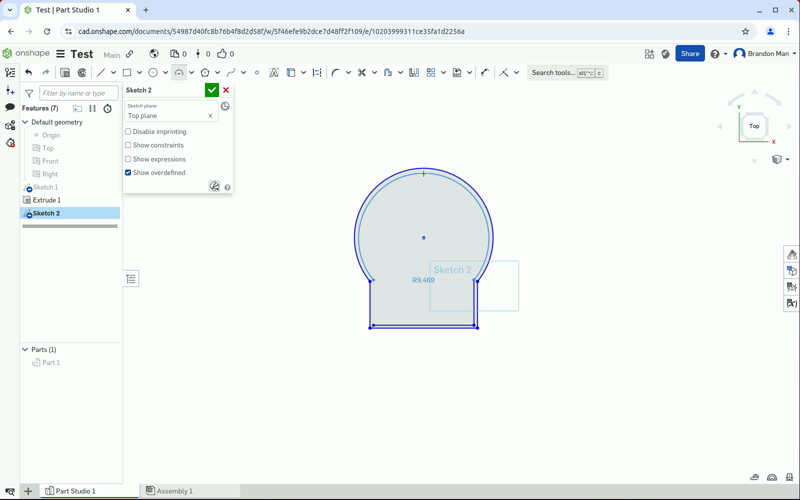
scroll(6)
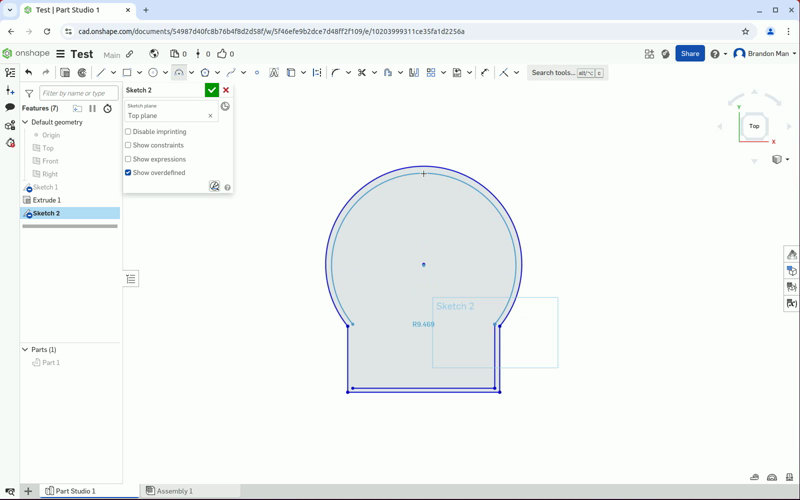
scroll(6)
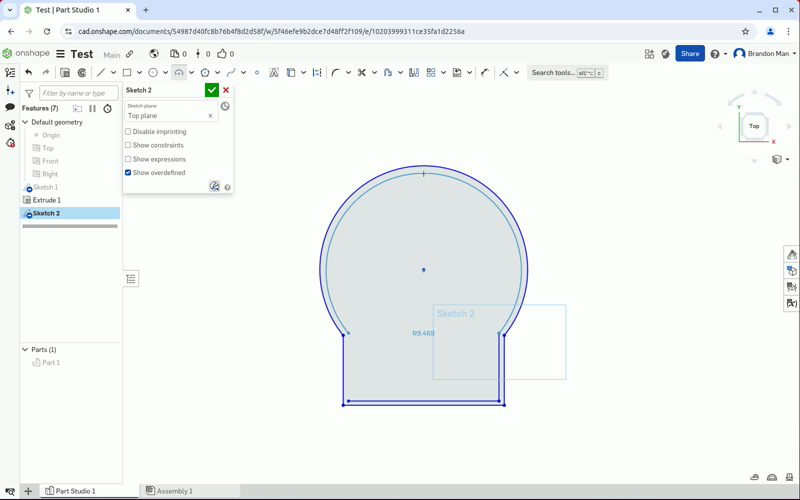
scroll(6)
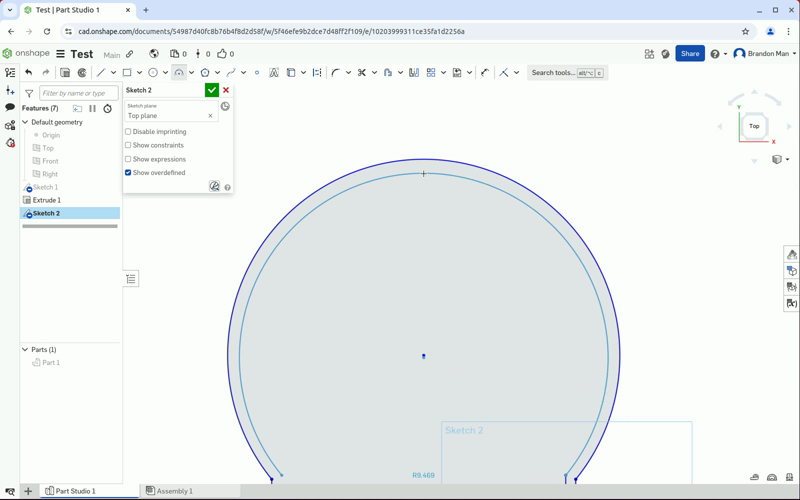
scroll(6)
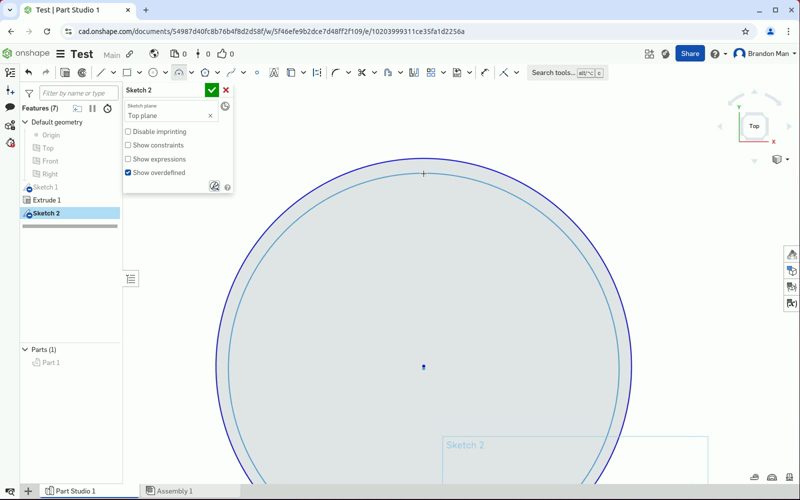
scroll(6)
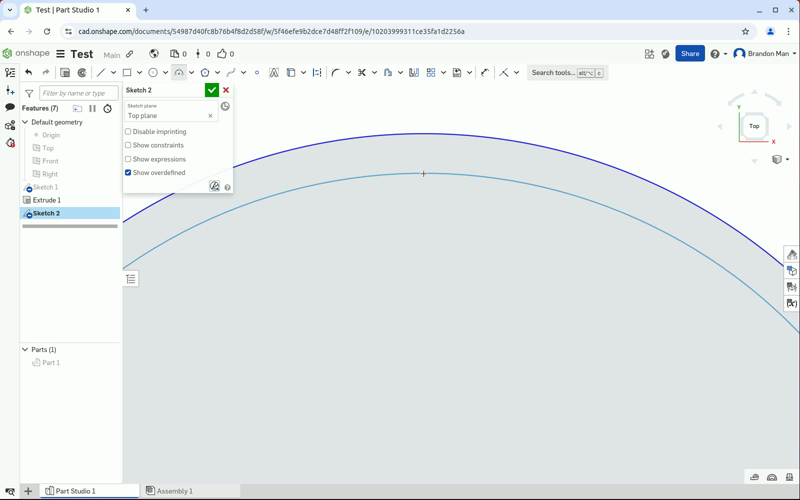
click(423, 173)
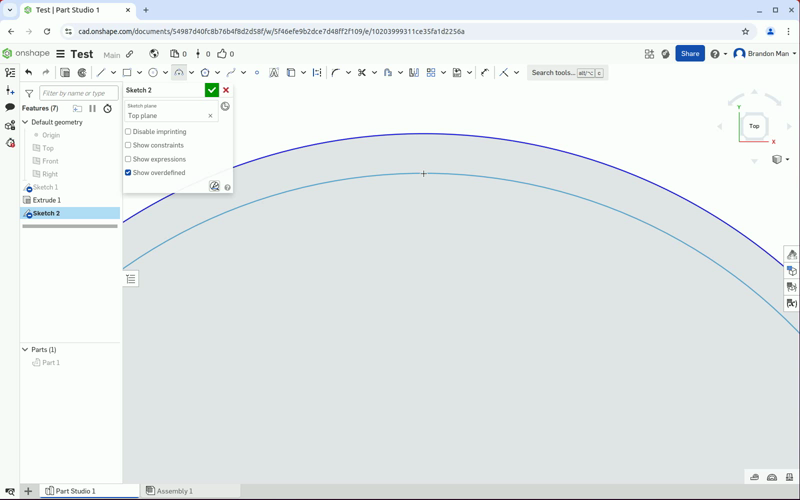
scroll(-6)
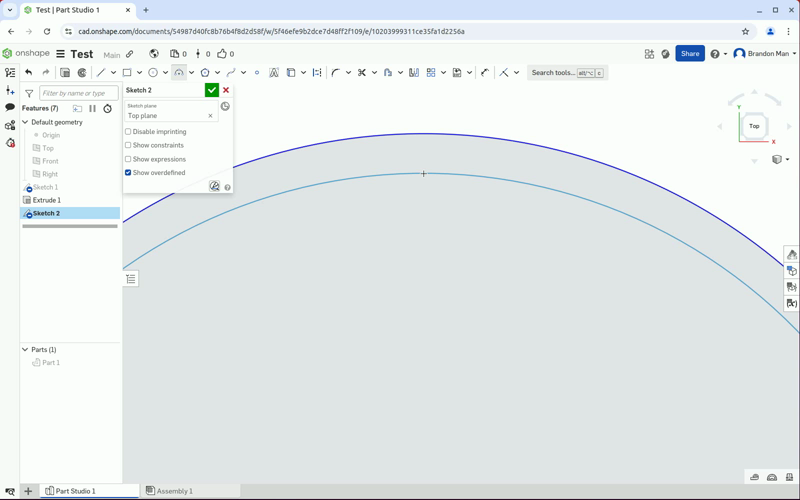
scroll(-6)
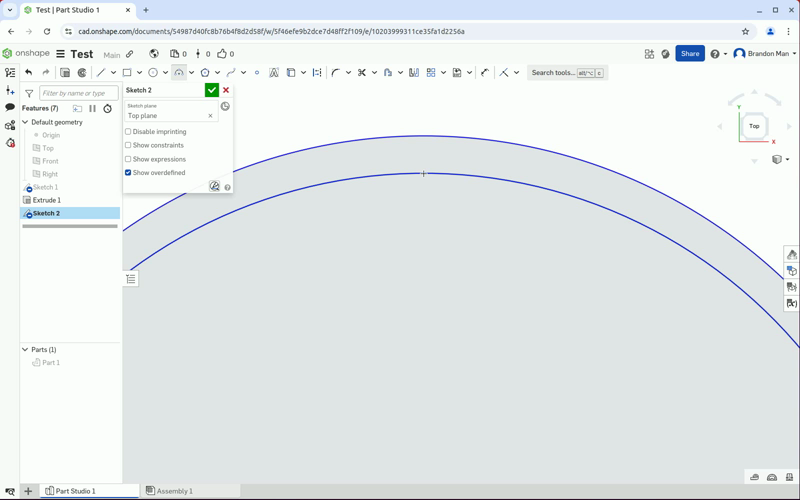
scroll(-6)
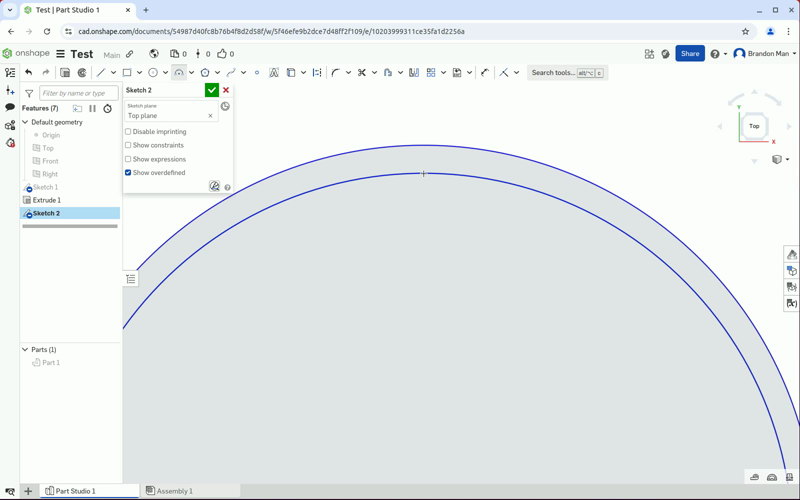
scroll(-6)
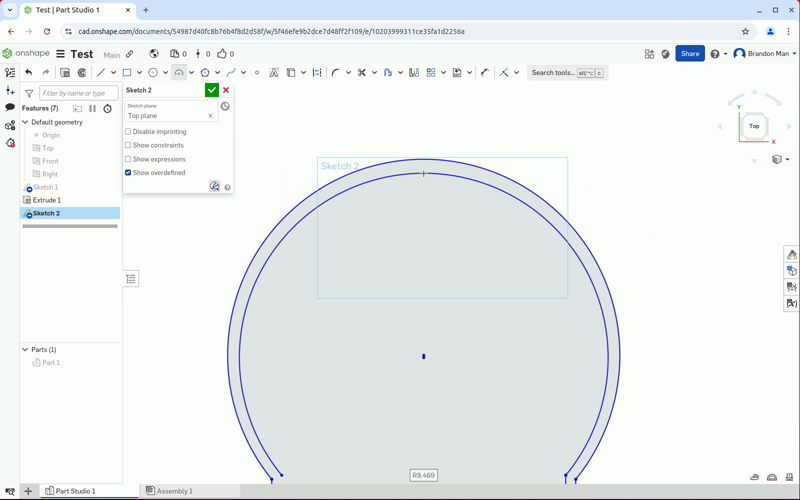
scroll(-6)
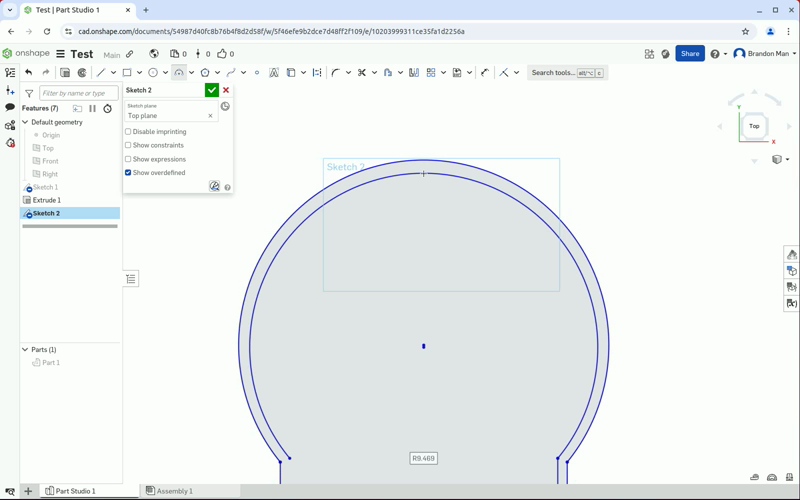
scroll(-6)
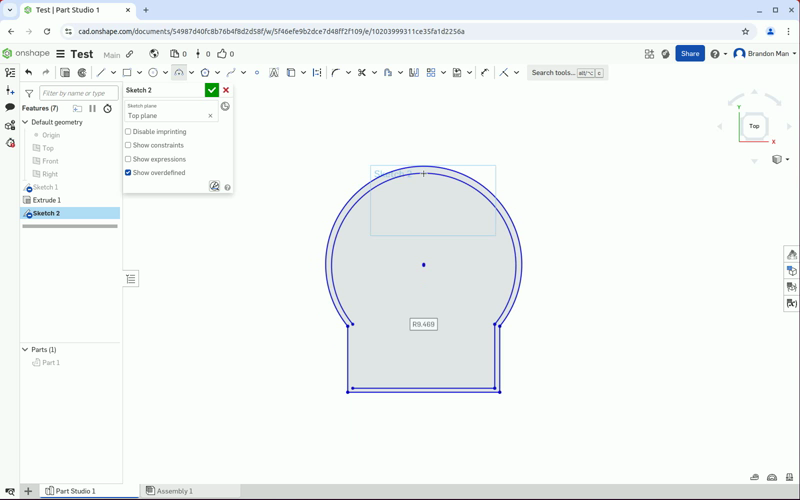
scroll(-6)
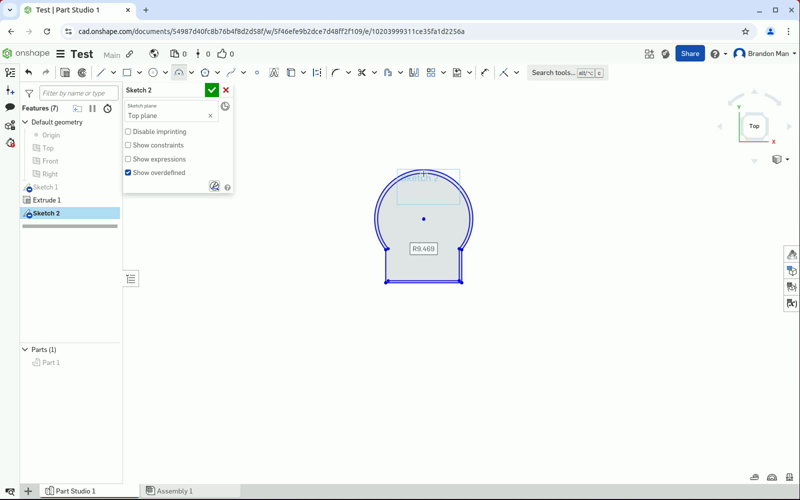
key_up(shift)
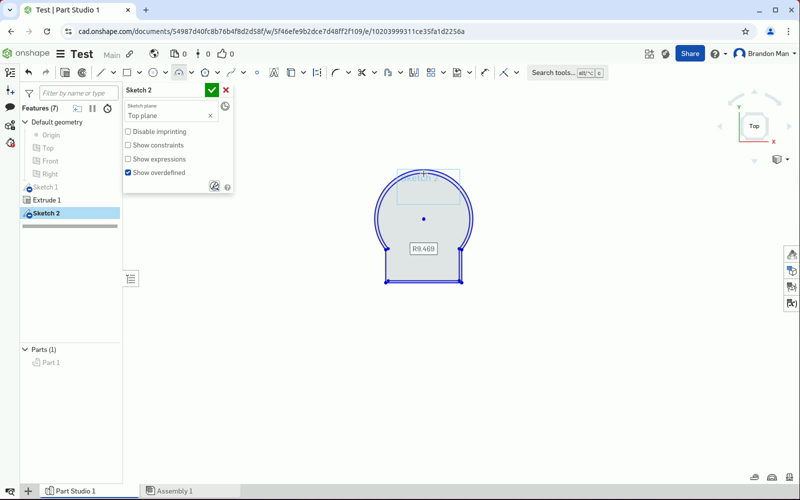
key(esc)
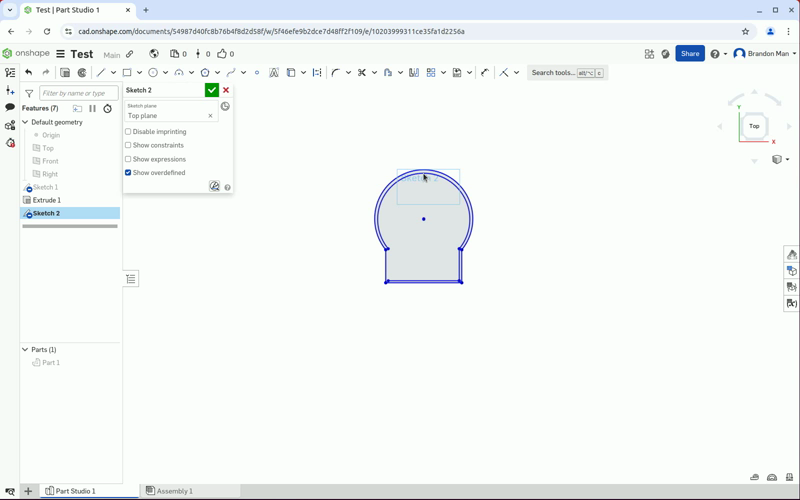
key(l)
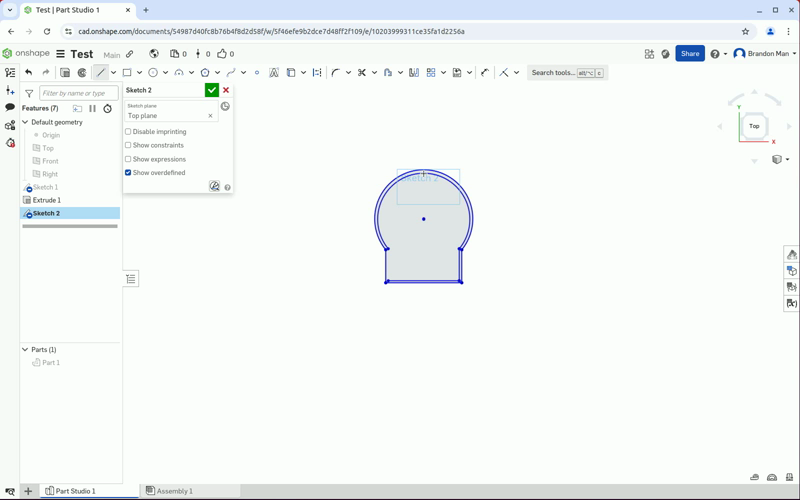
mouse_move(388, 248)
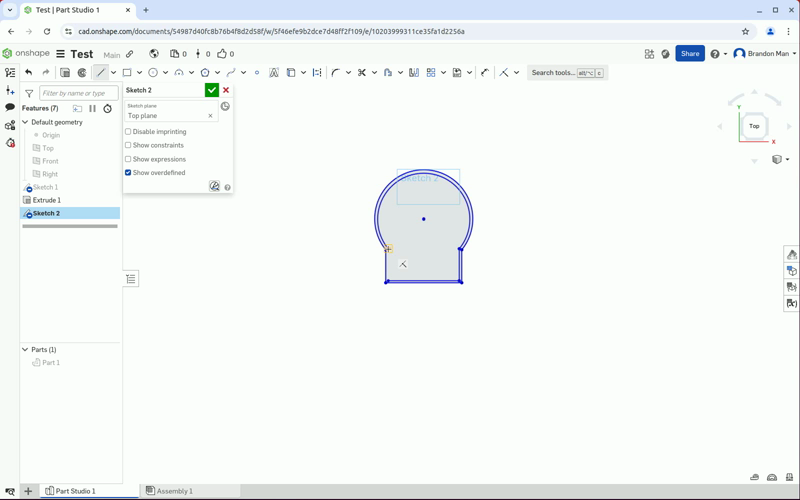
scroll(6)
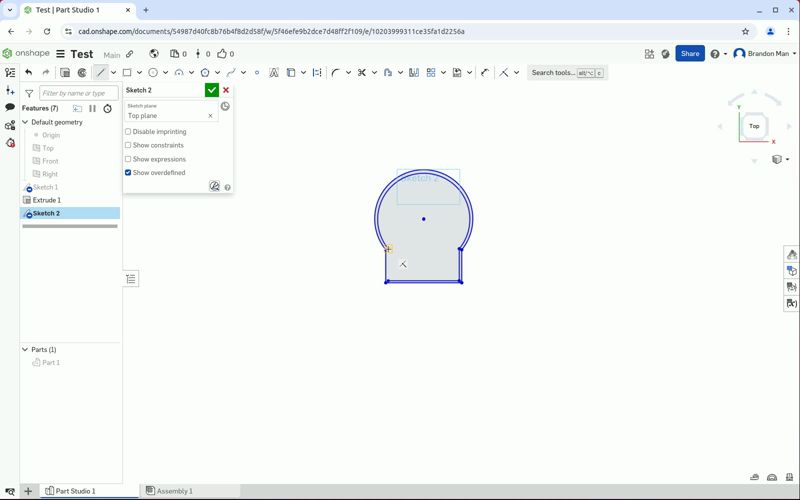
scroll(6)
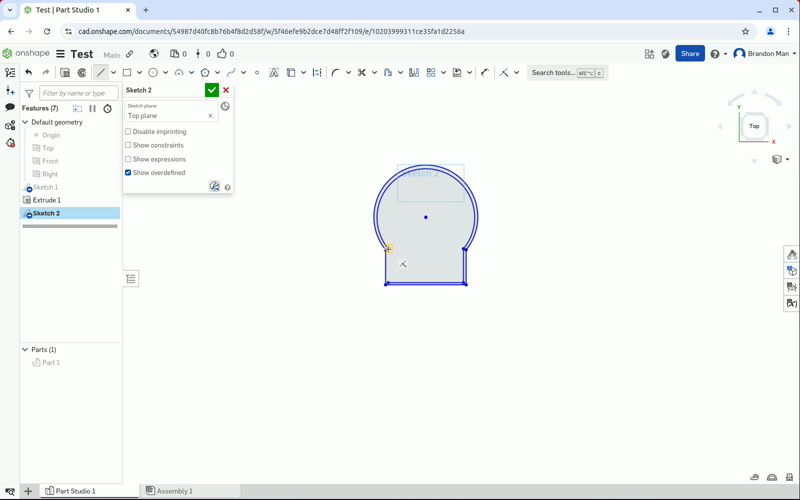
scroll(6)
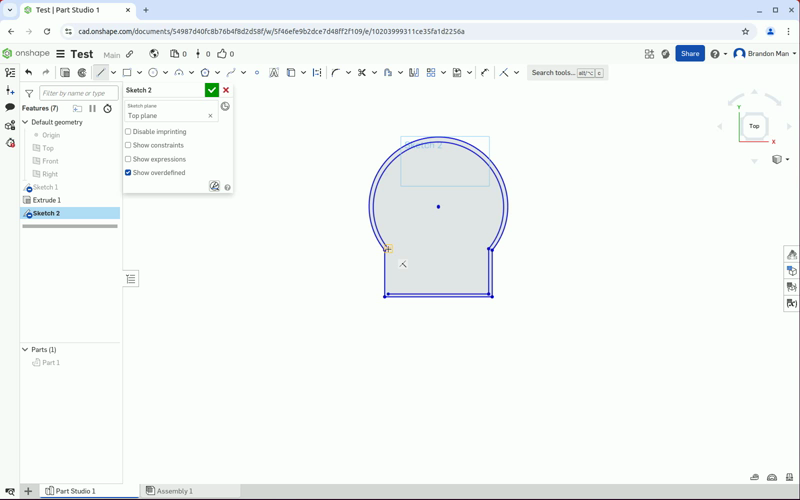
scroll(6)
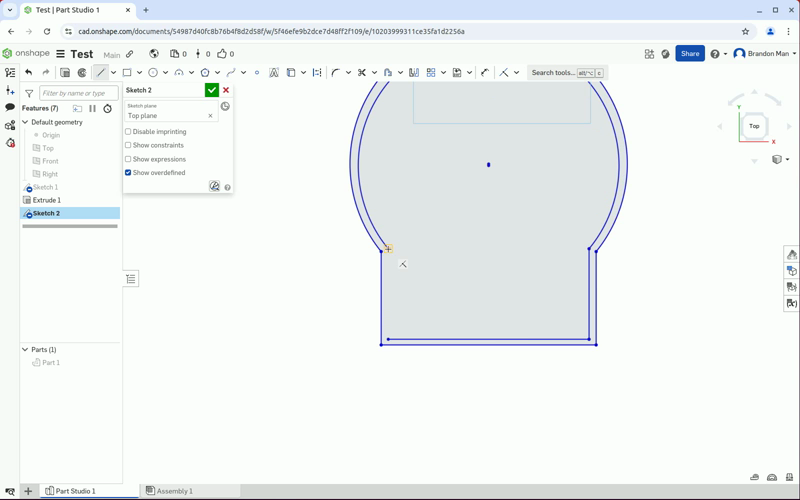
scroll(6)
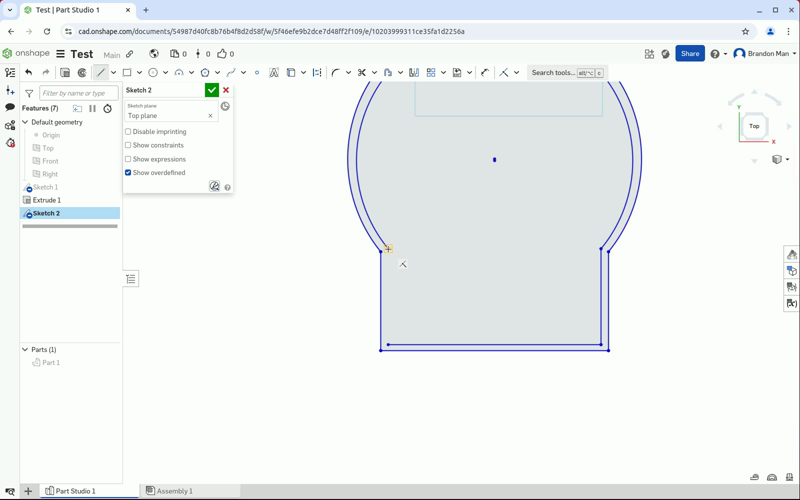
scroll(6)
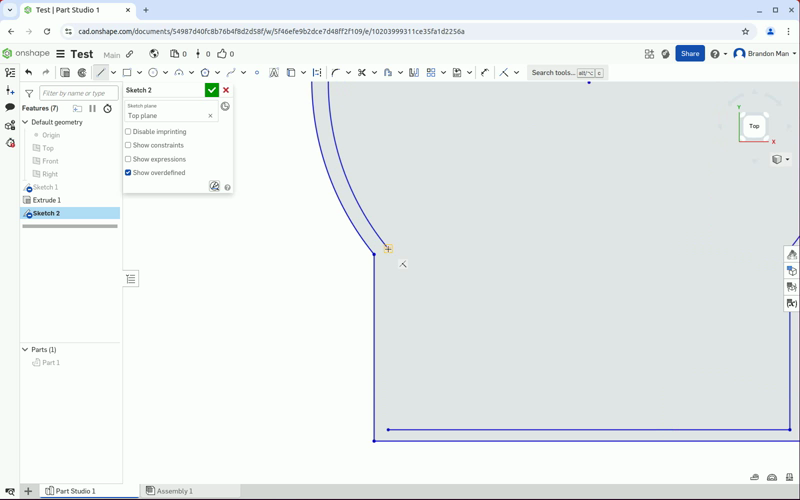
scroll(6)
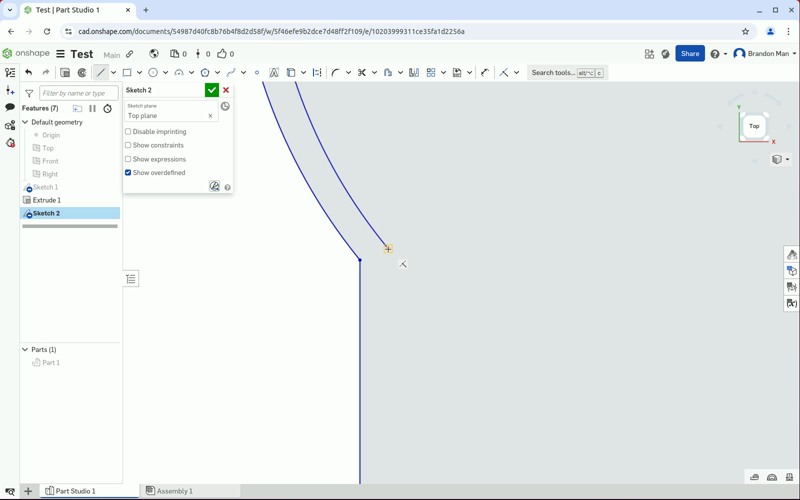
click(388, 248)
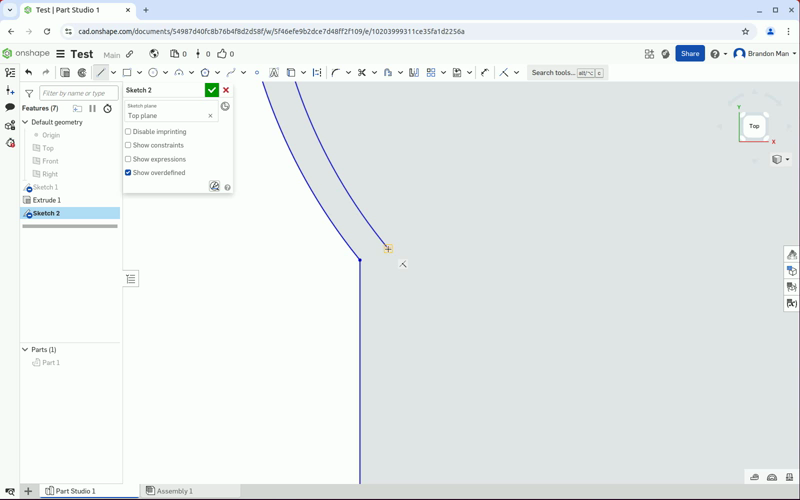
scroll(-6)
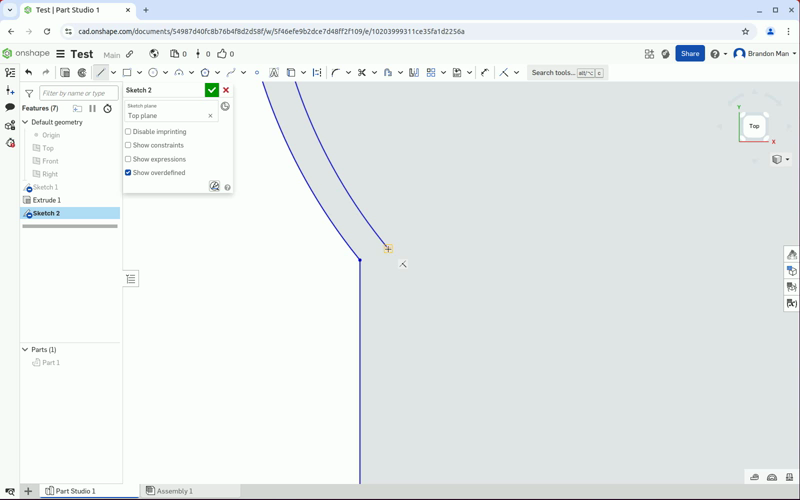
scroll(-6)
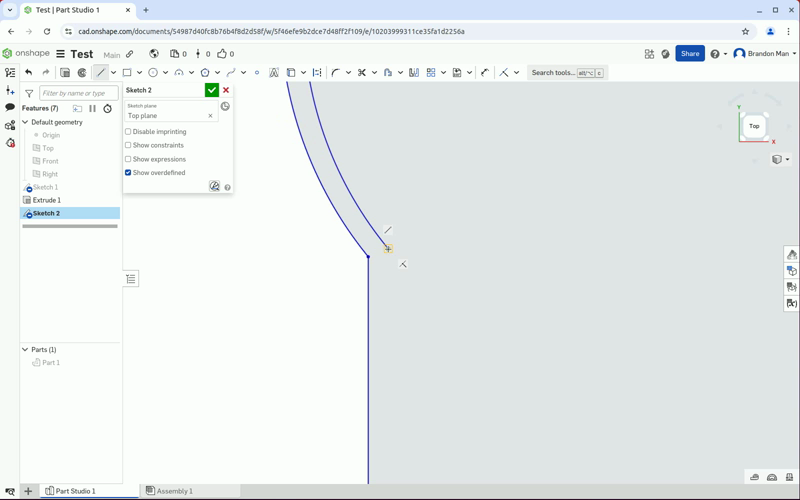
scroll(-6)
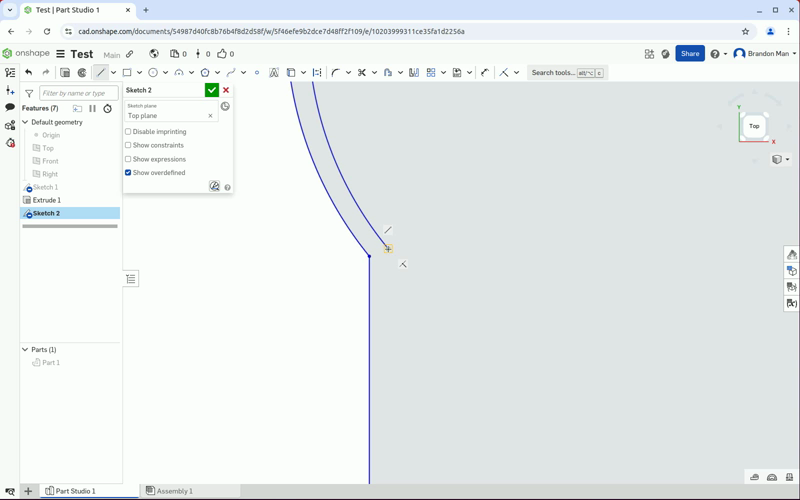
scroll(-6)
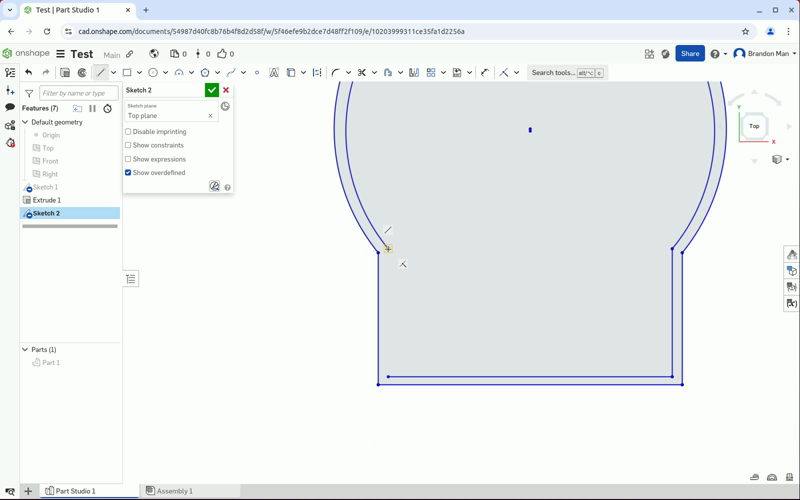
scroll(-6)
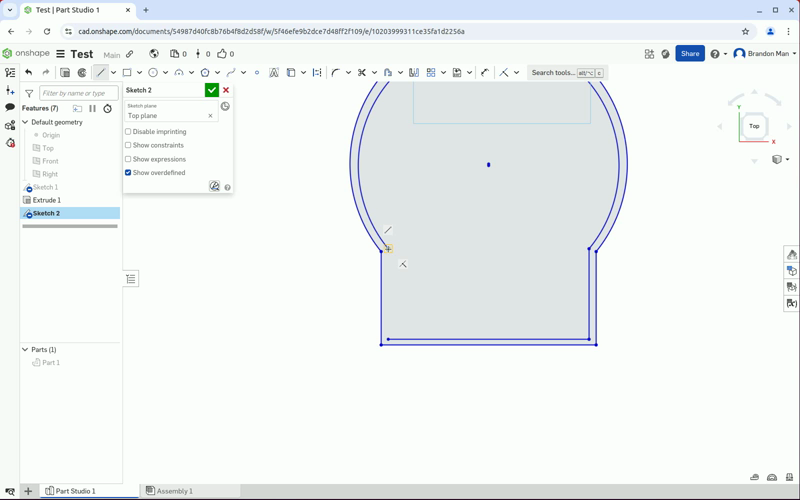
scroll(-6)
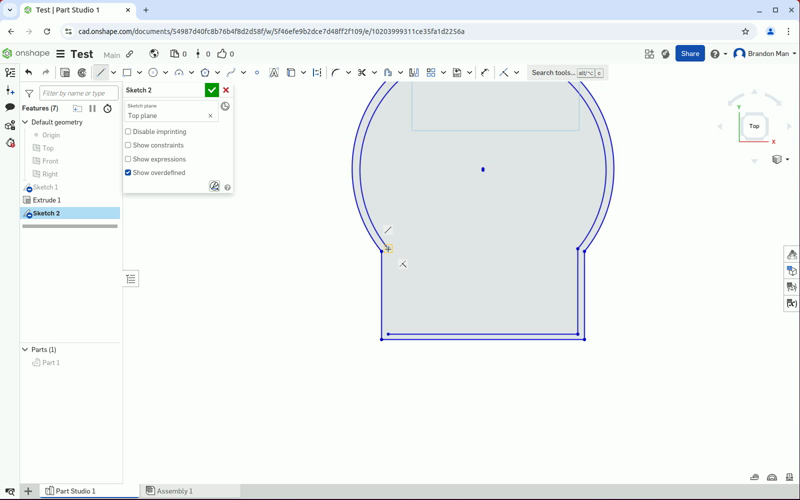
scroll(-6)
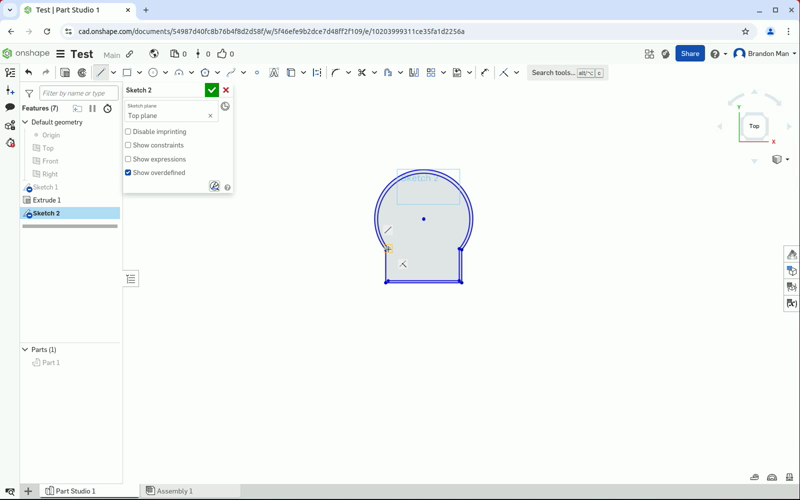
mouse_move(418, 248)
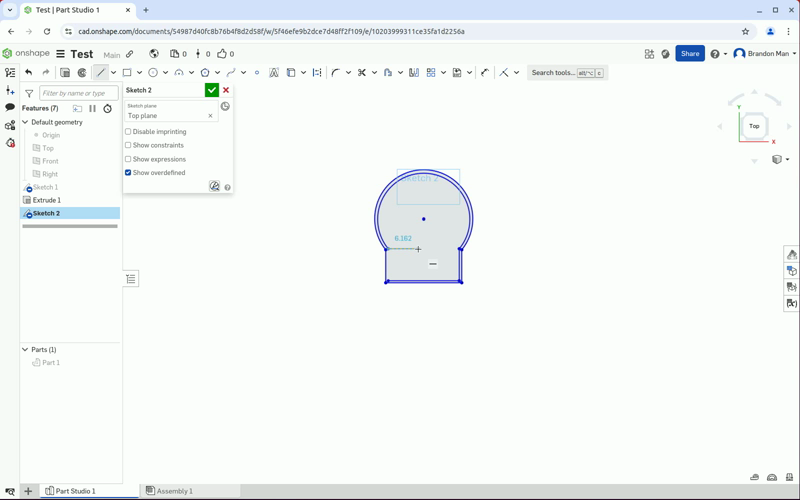
key_down(shift)
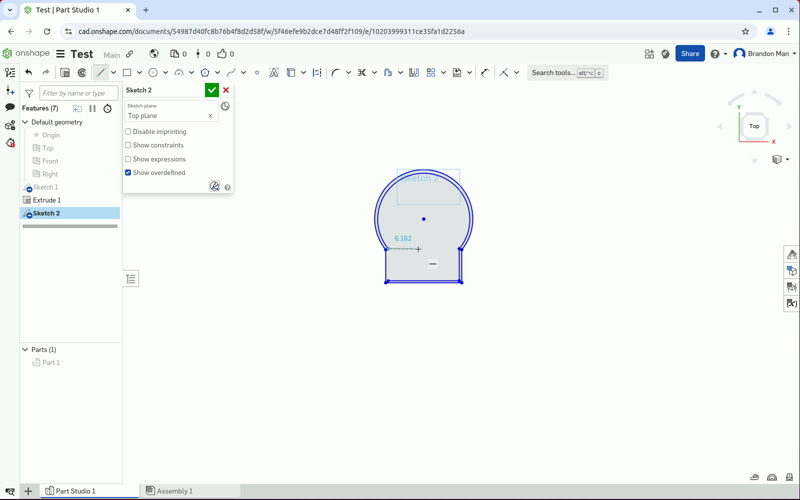
mouse_move(388, 280)
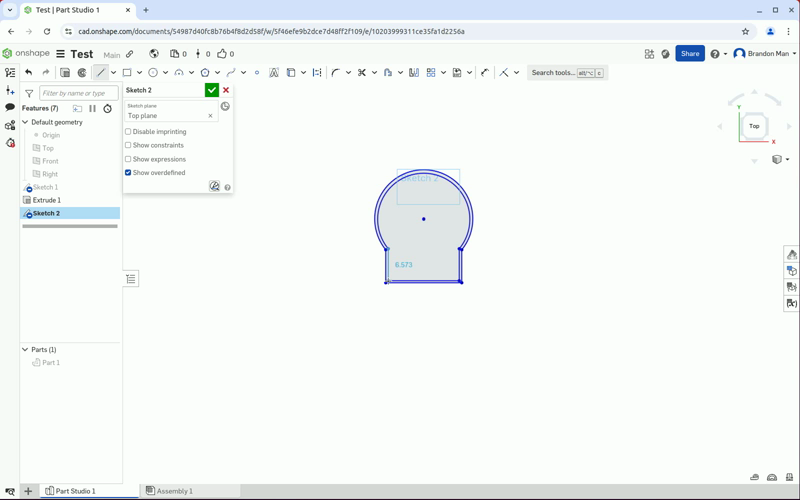
scroll(6)
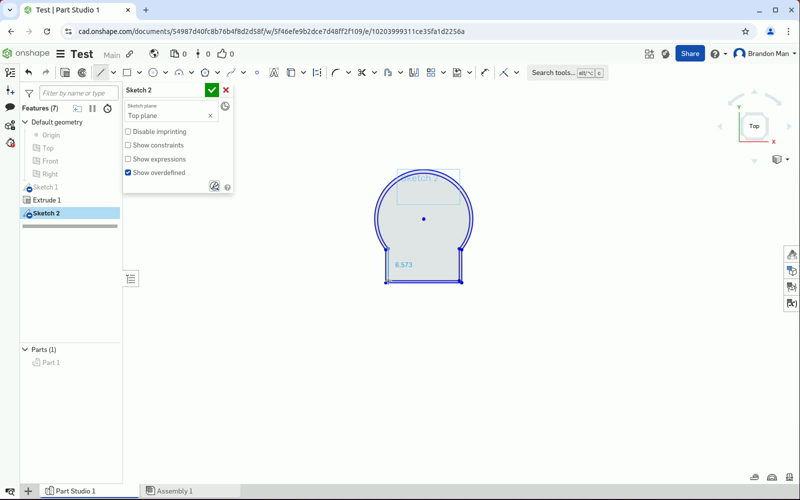
scroll(6)
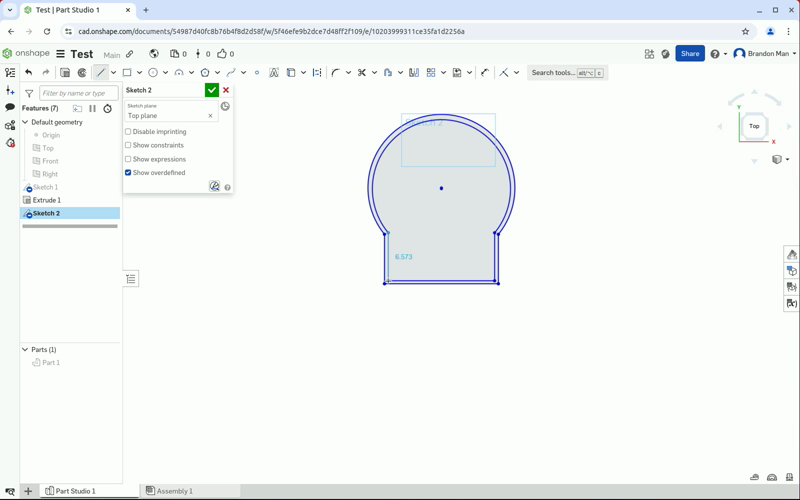
scroll(6)
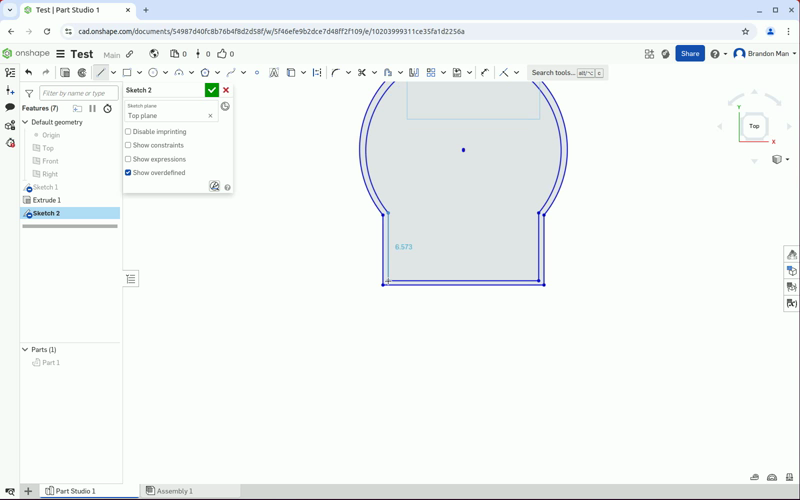
scroll(6)
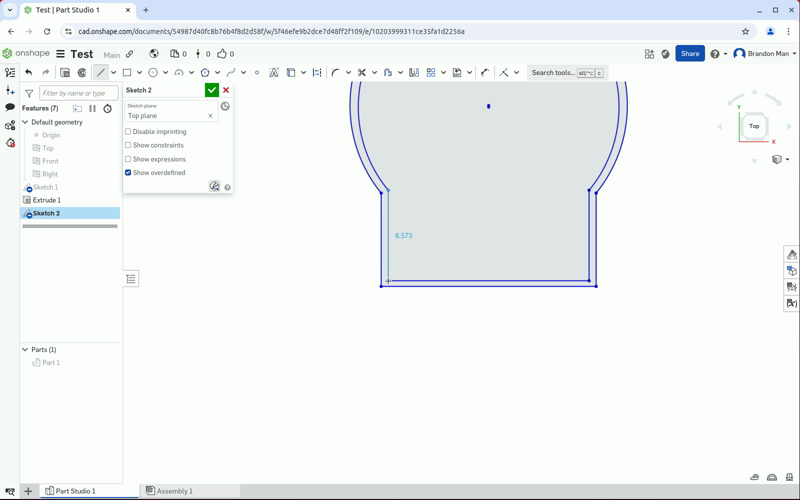
scroll(6)
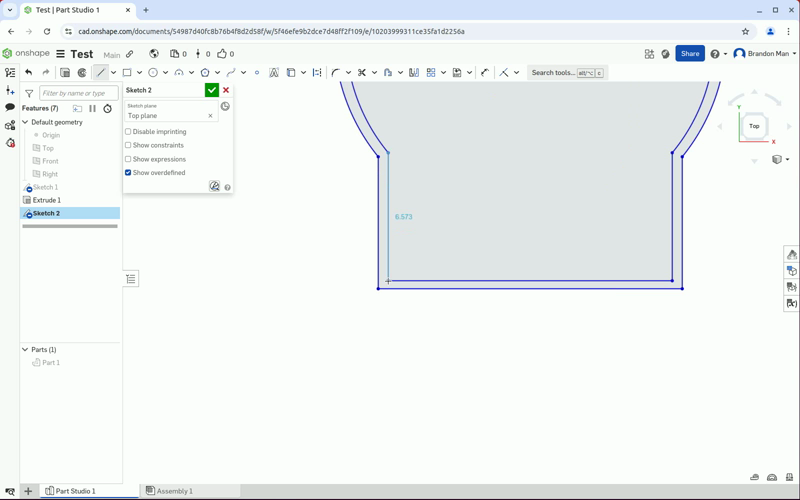
scroll(6)
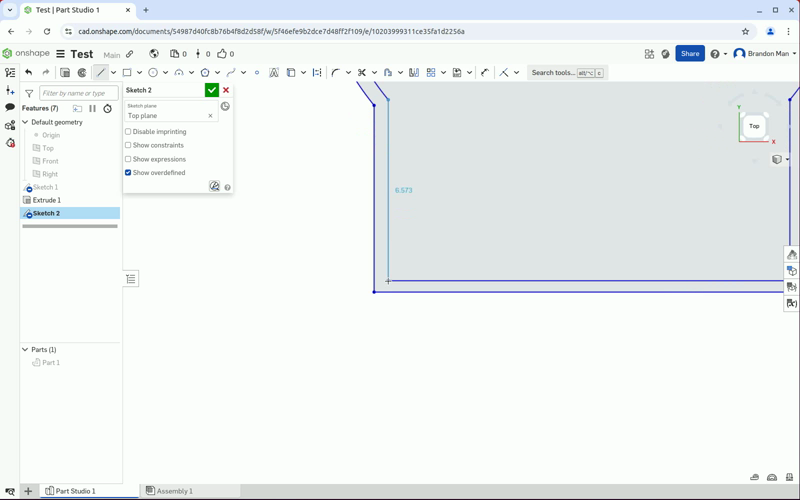
scroll(6)
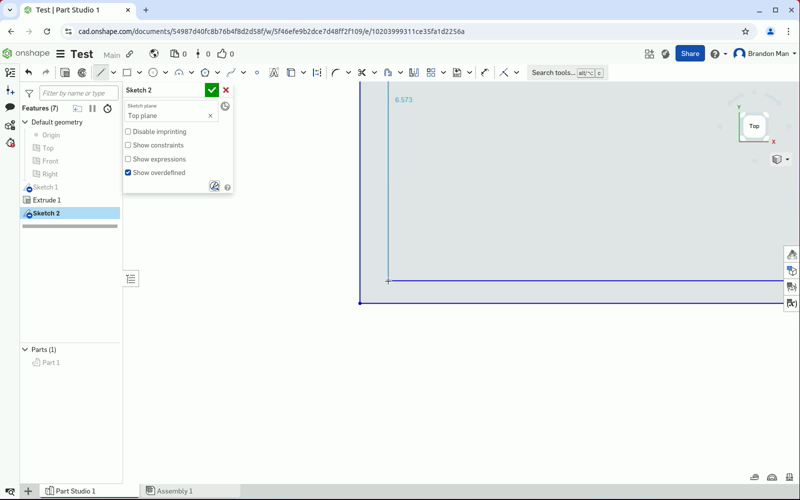
key_up(shift)
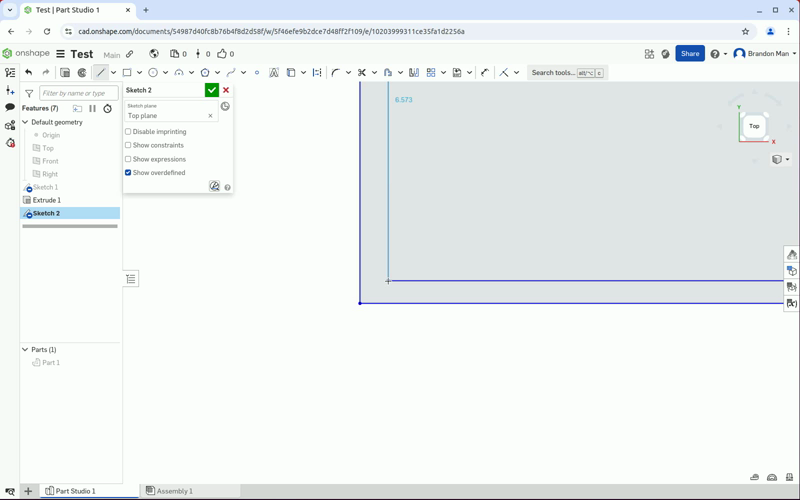
click(388, 280)
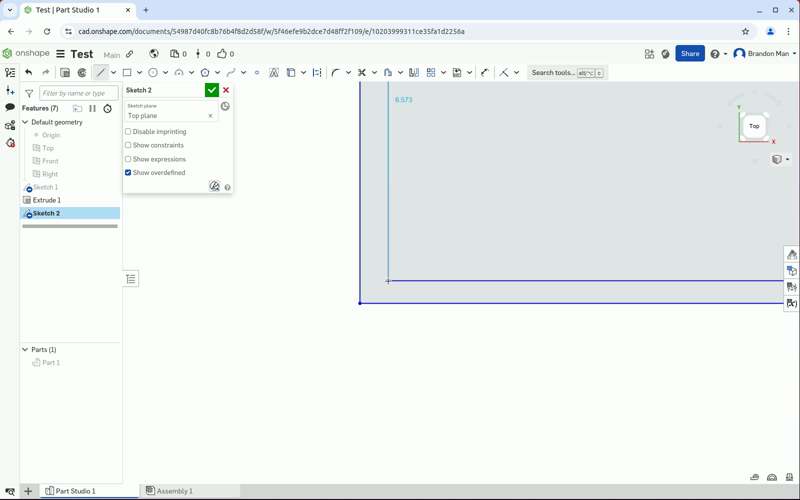
scroll(-6)
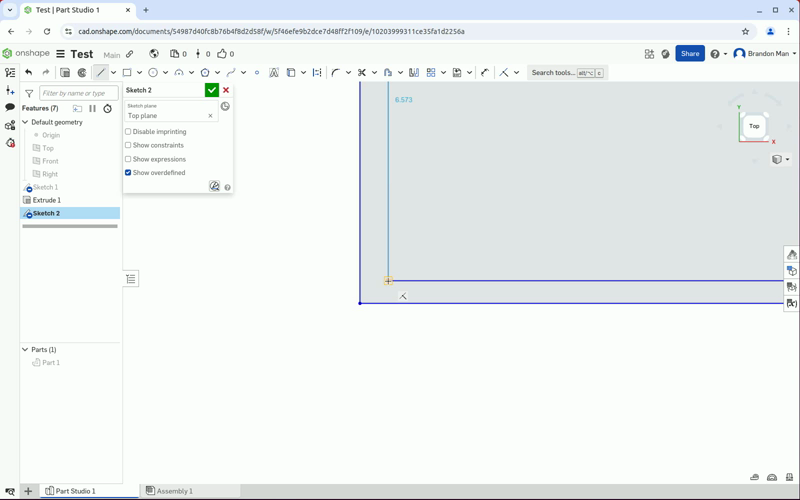
scroll(-6)
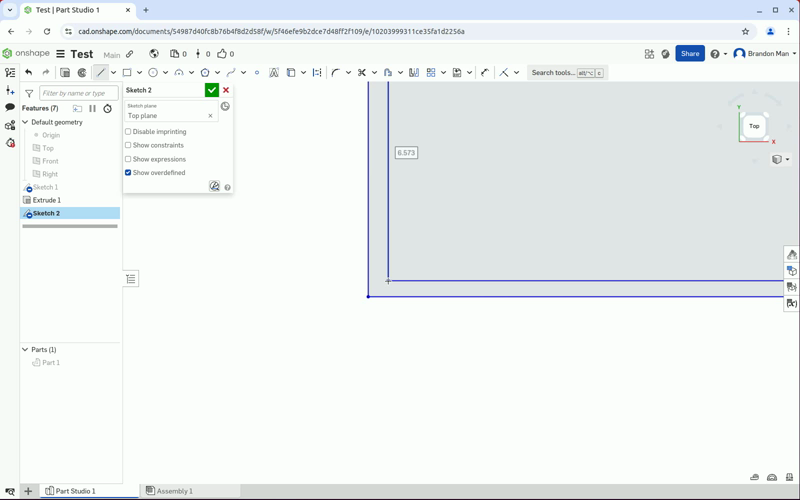
scroll(-6)
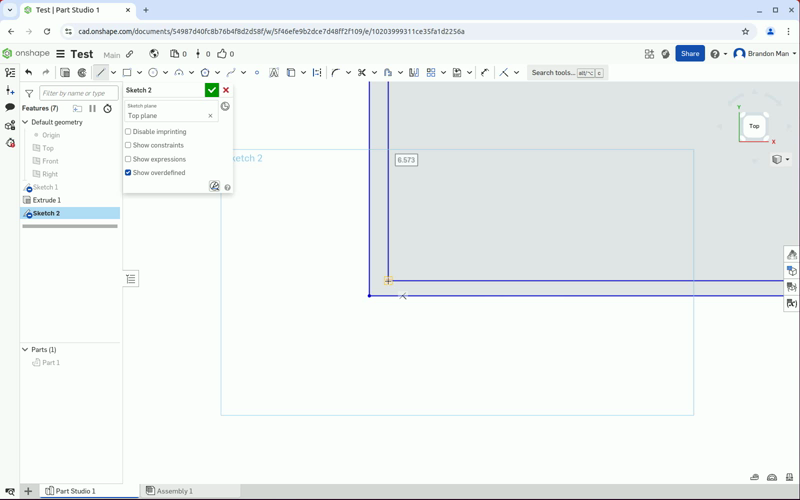
scroll(-6)
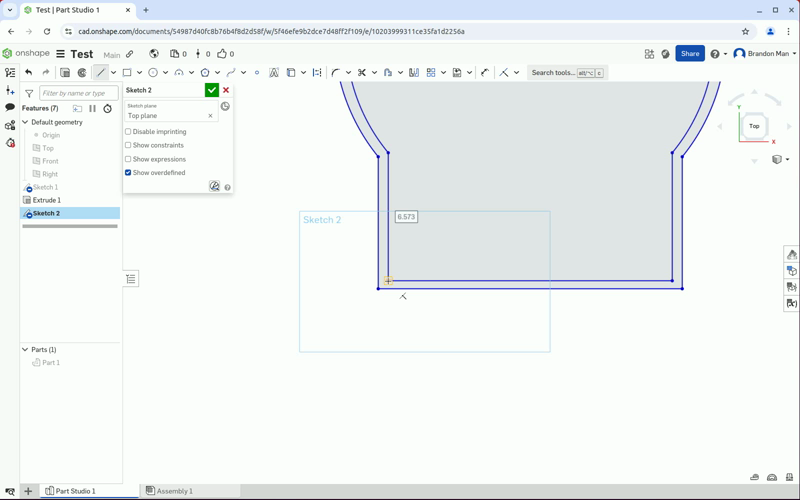
scroll(-6)
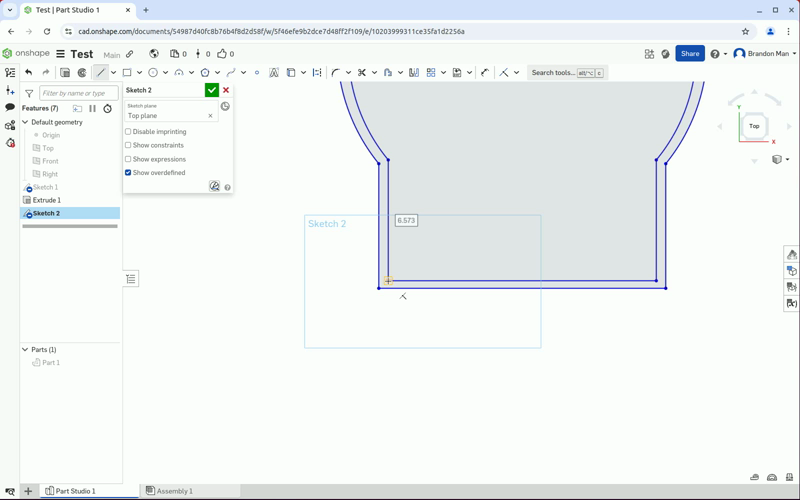
scroll(-6)
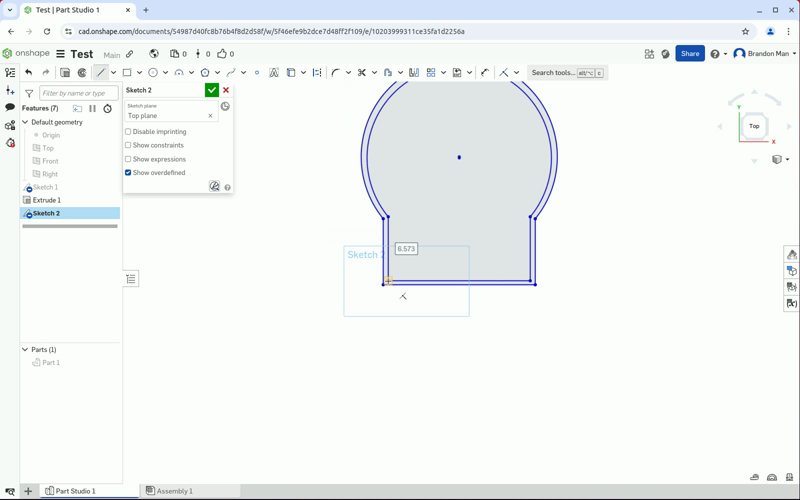
scroll(-6)
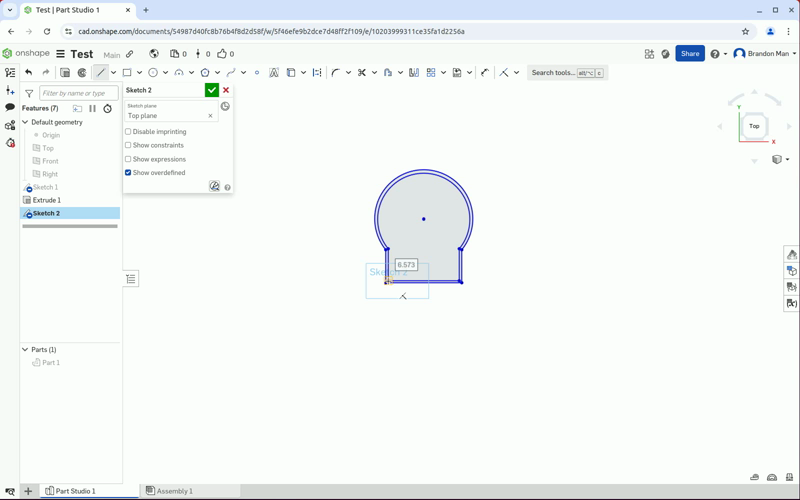
key(esc)
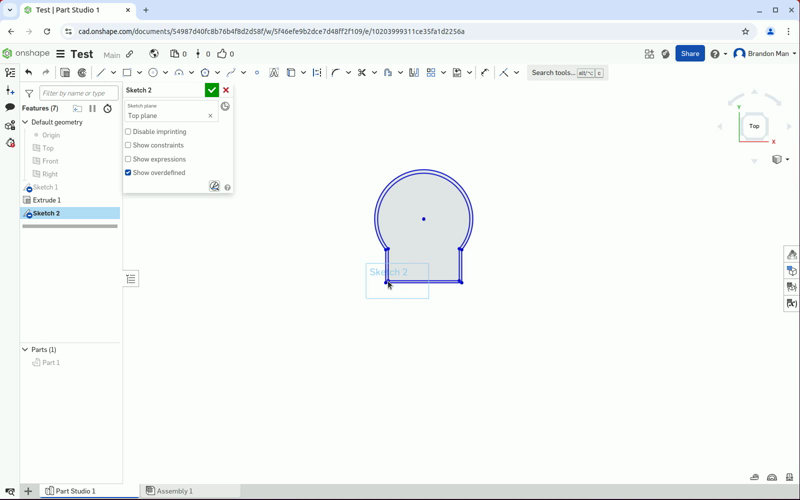
mouse_move(394, 181)
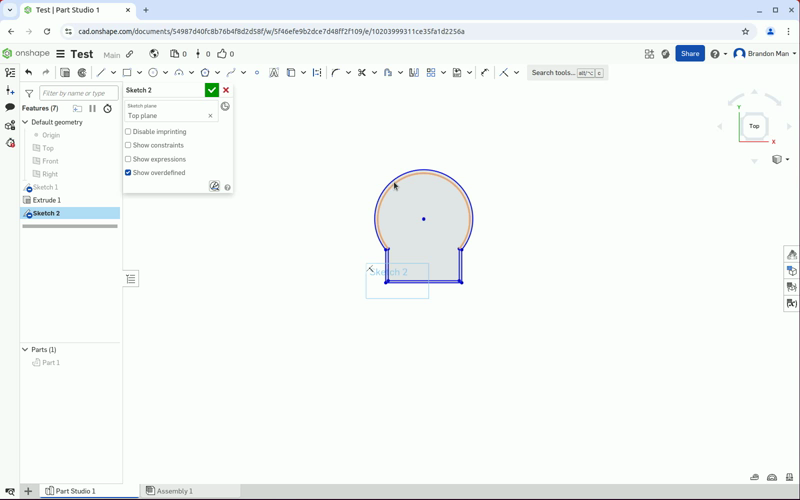
scroll(6)
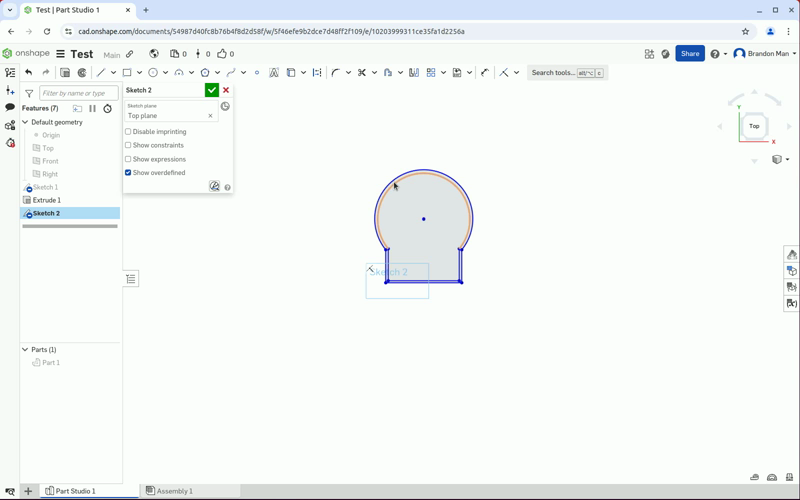
scroll(6)
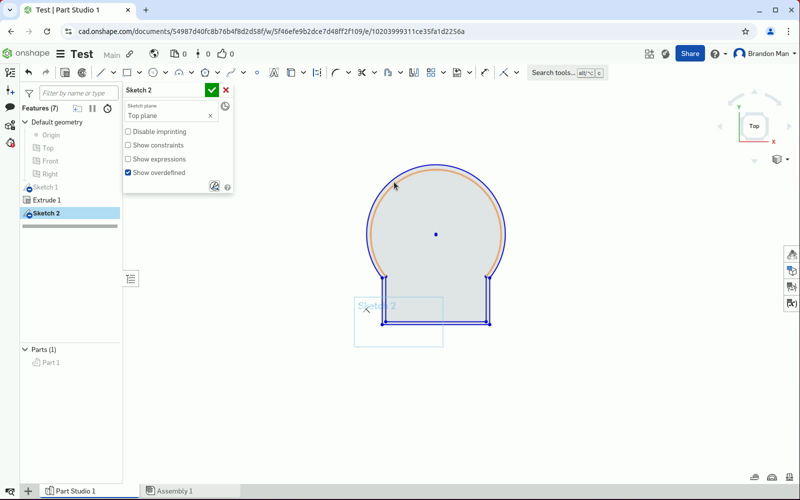
scroll(6)
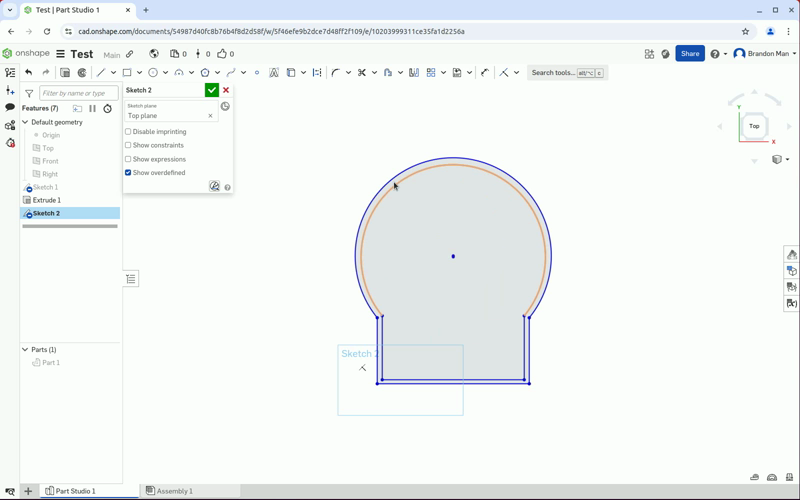
scroll(6)
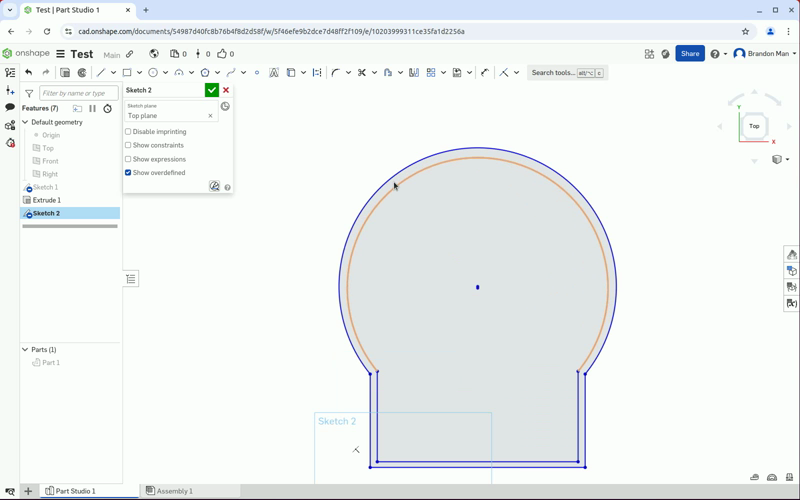
scroll(6)
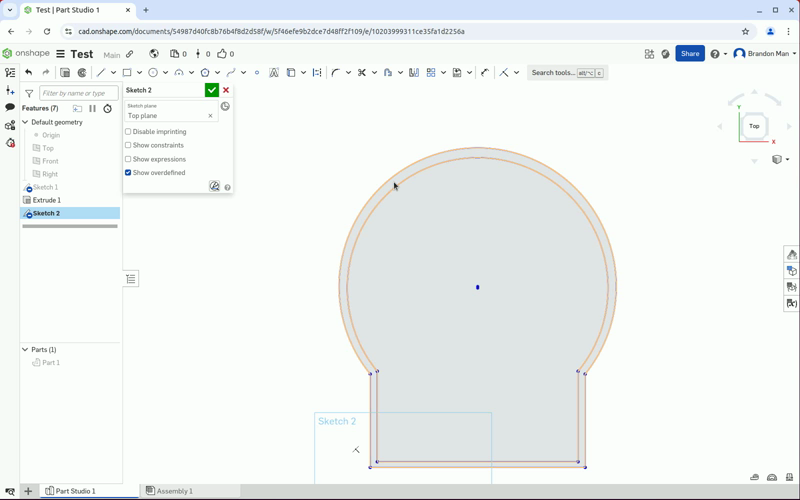
scroll(6)
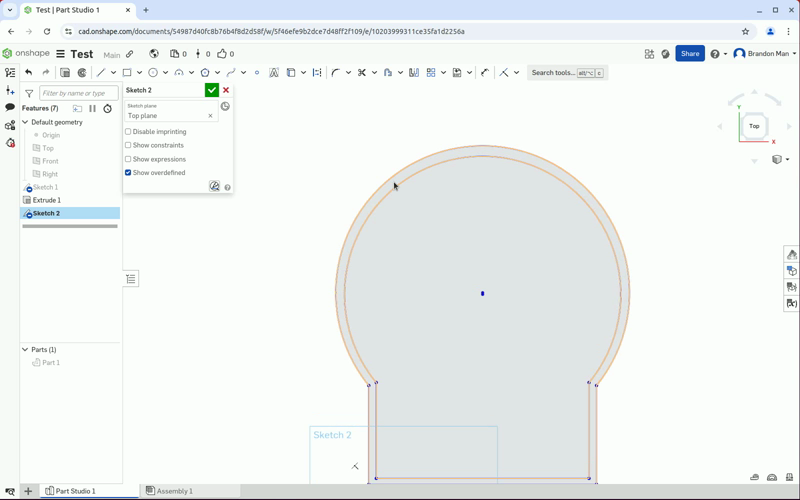
scroll(6)
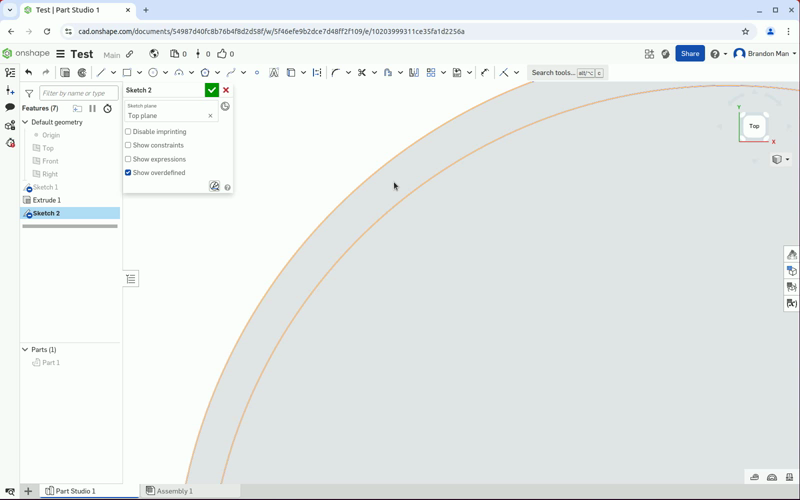
click(394, 181)
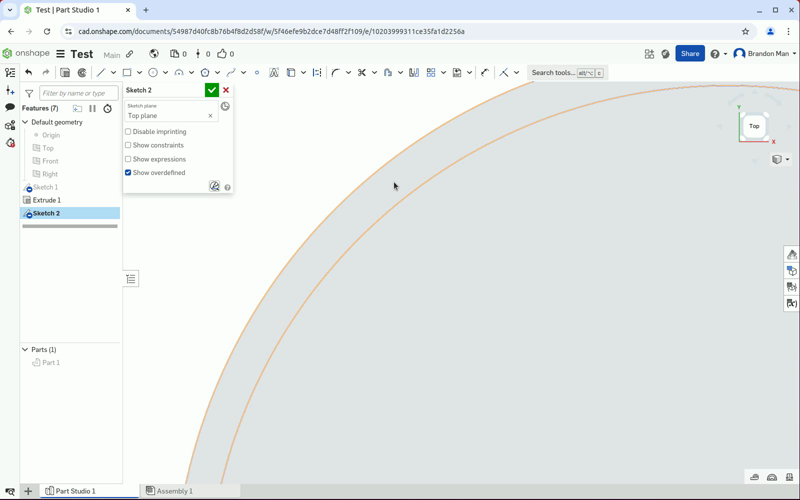
scroll(-6)
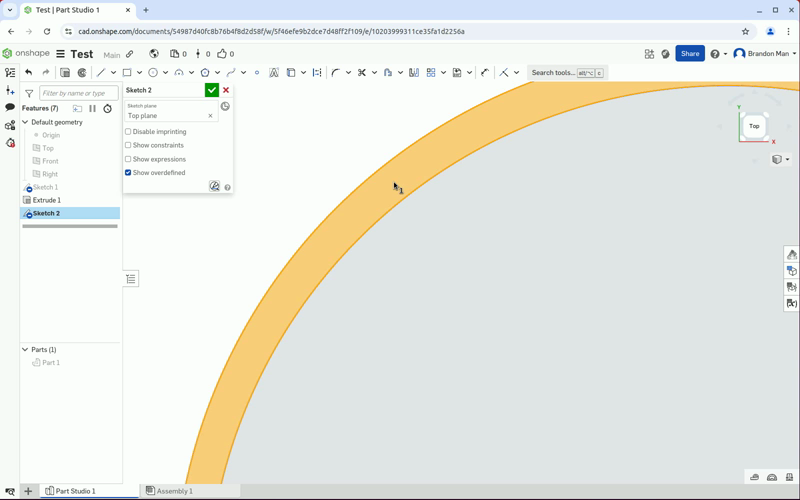
scroll(-6)
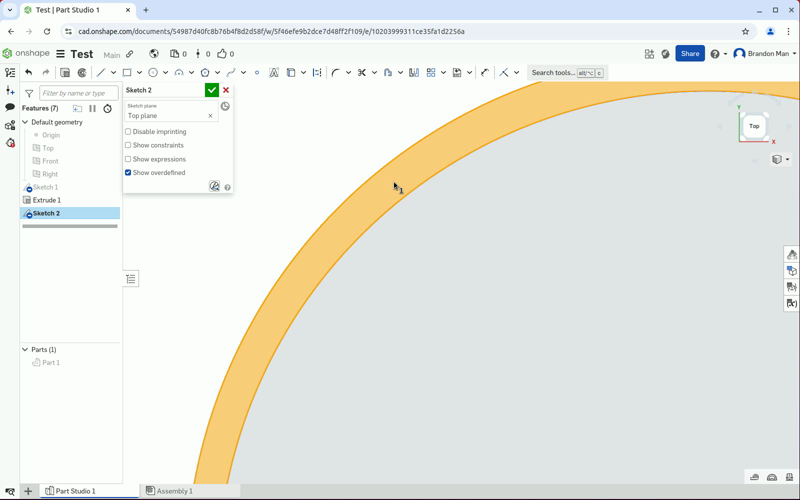
scroll(-6)
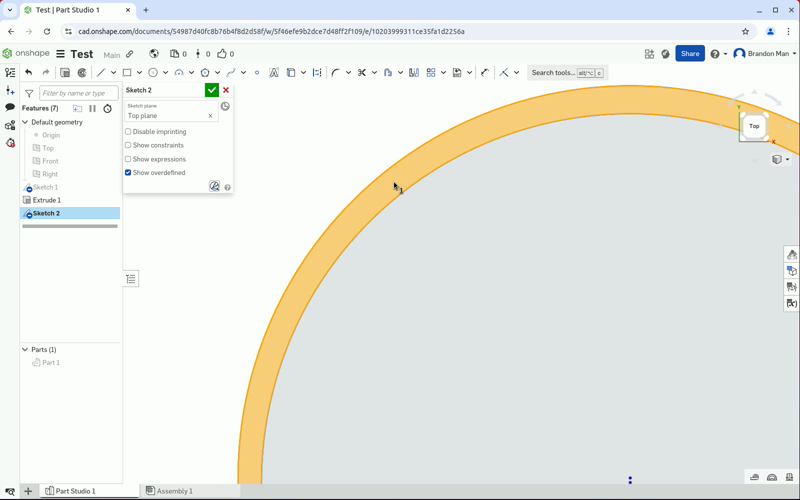
scroll(-6)
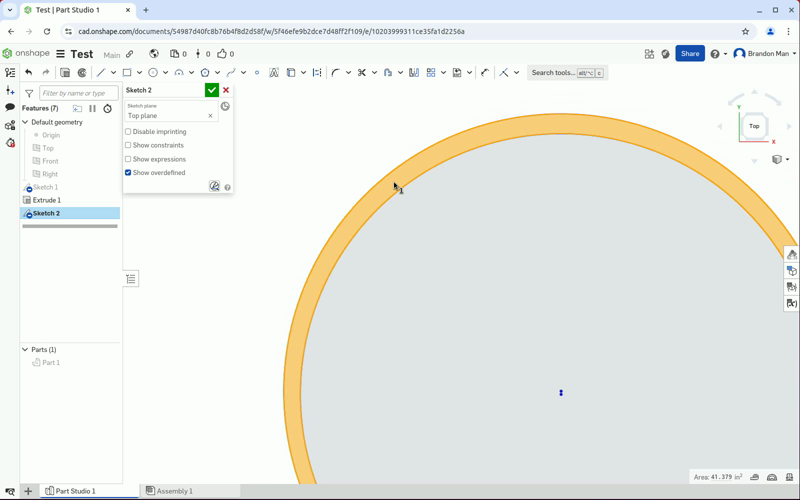
scroll(-6)
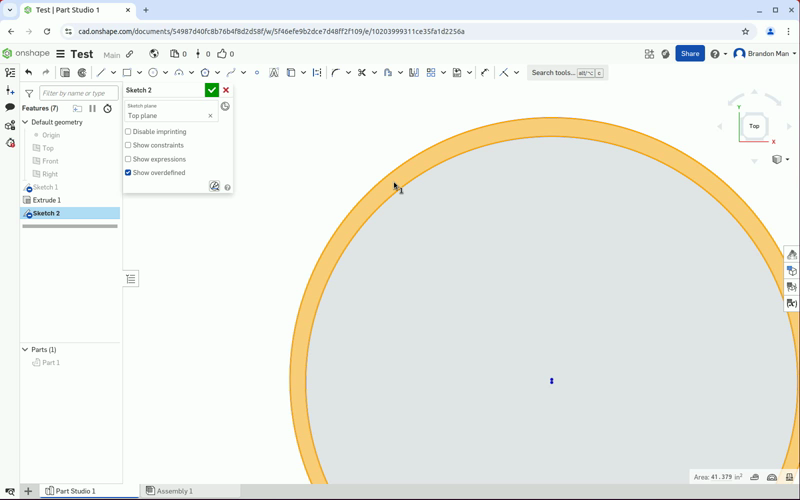
scroll(-6)
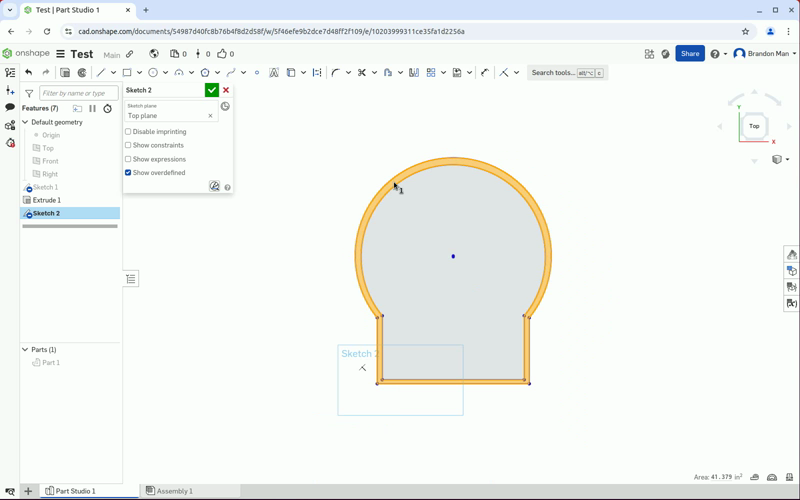
scroll(-6)
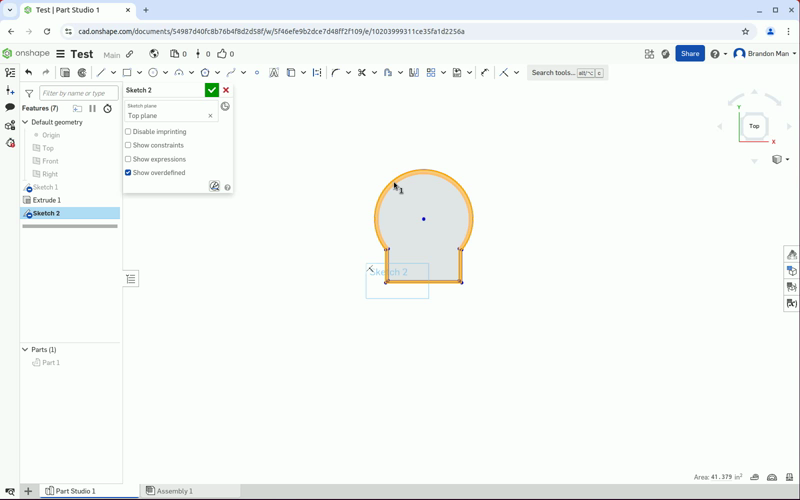
mouse_move(73, 352)
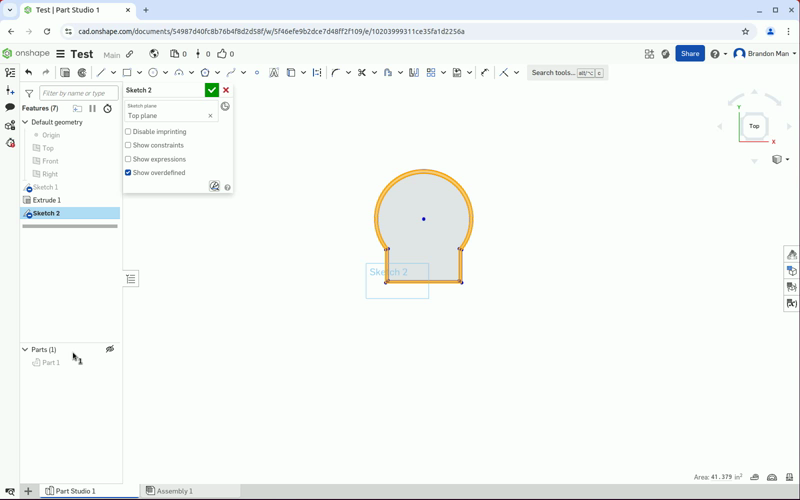
key(shift+y)
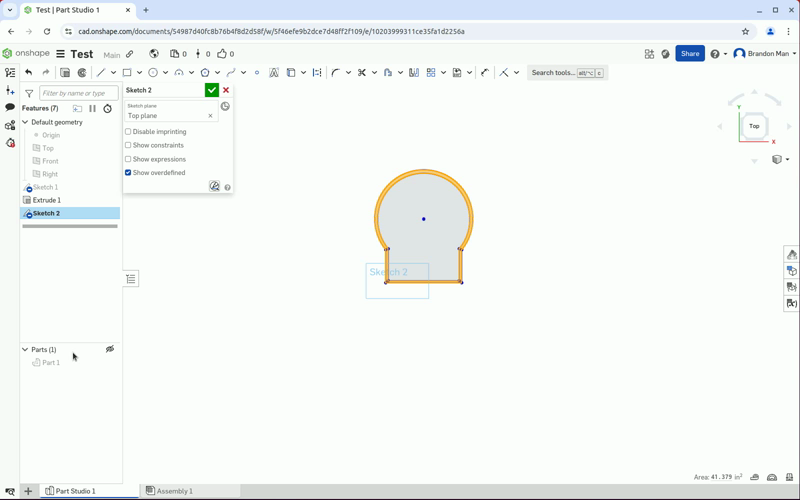
key(shift+e)
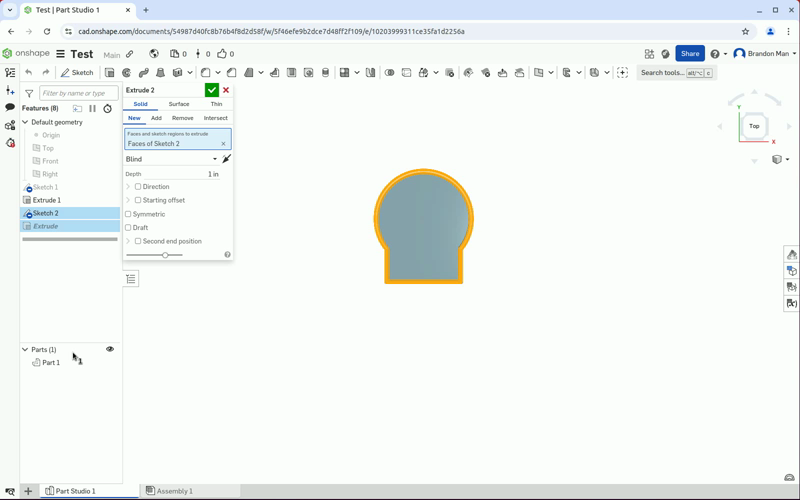
mouse_move(143, 106)
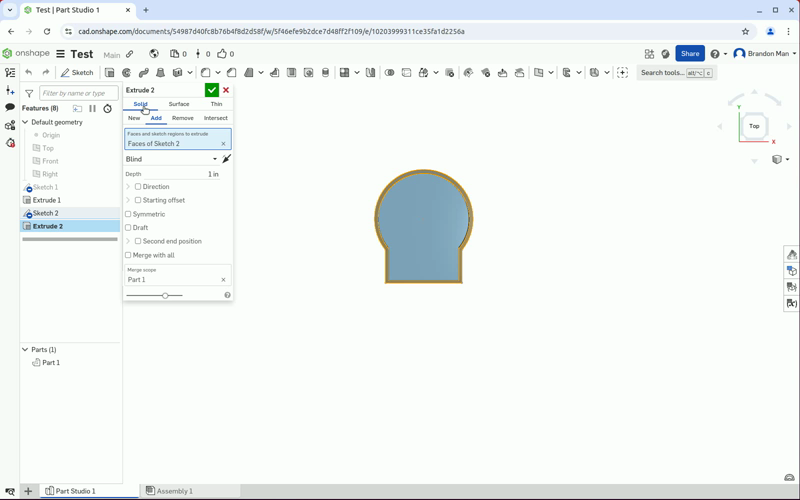
click(143, 106)
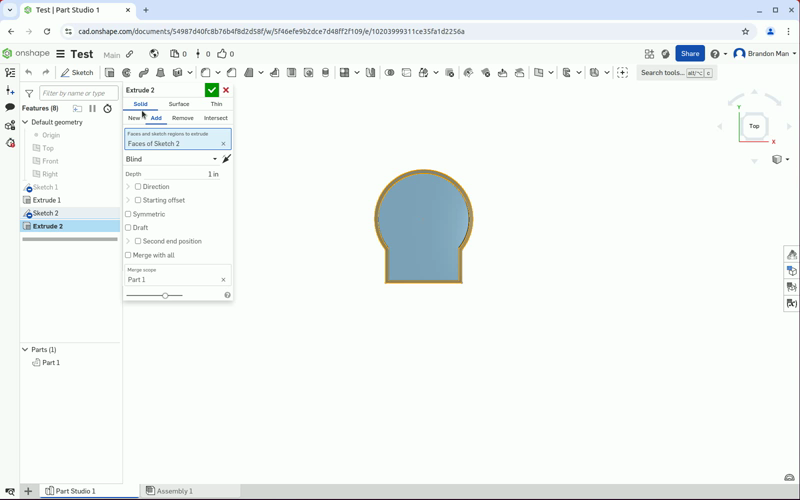
mouse_move(137, 120)
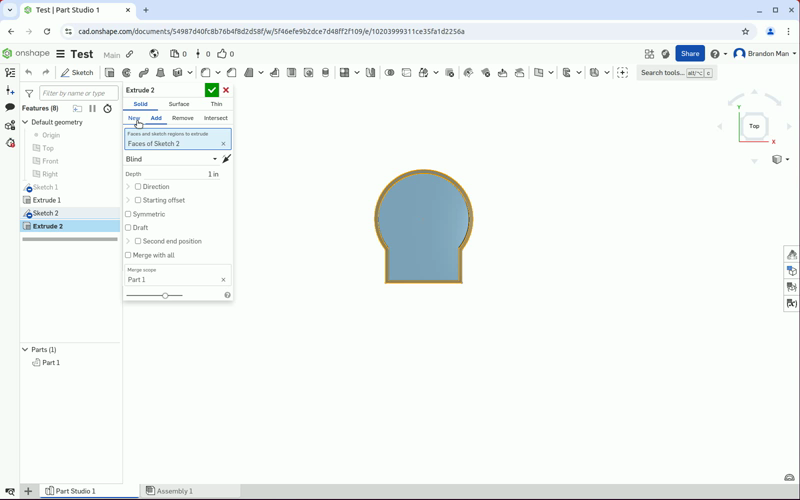
click(137, 120)
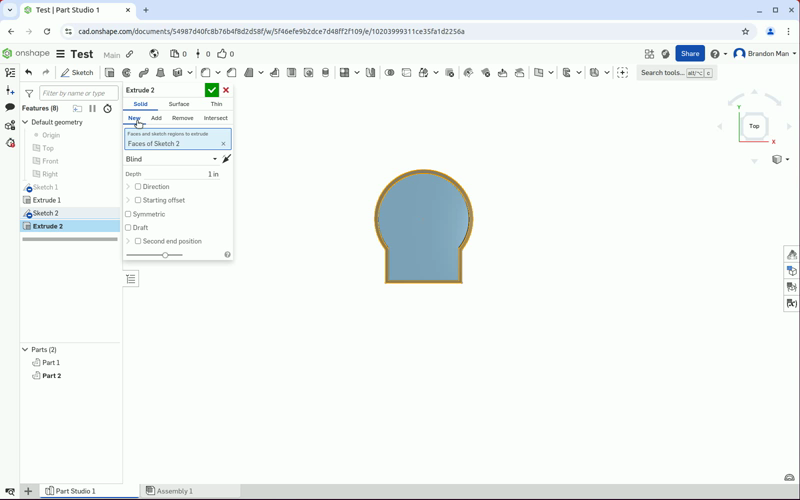
key(tab, 4)
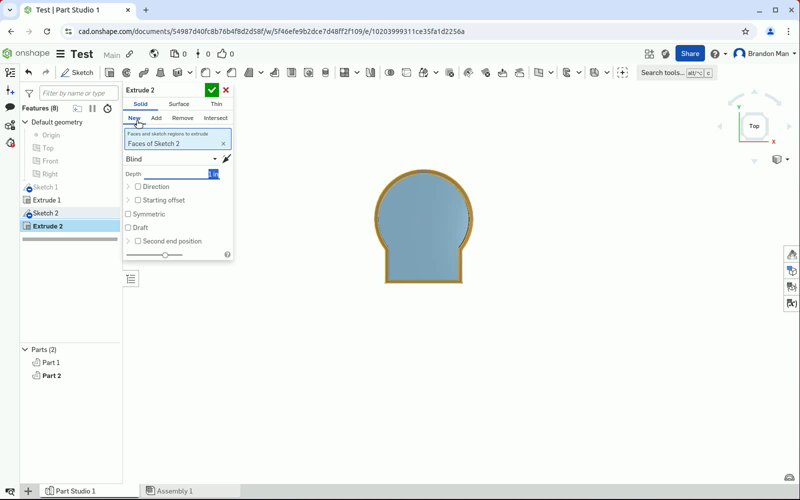
text(0.481)
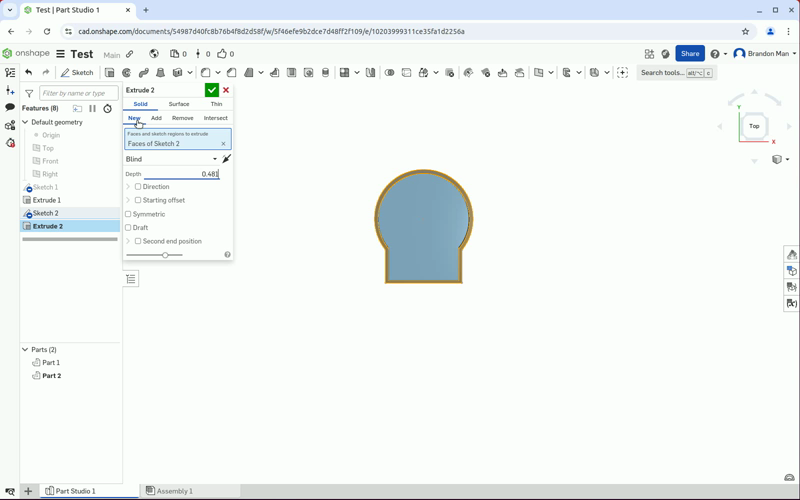
key(enter)
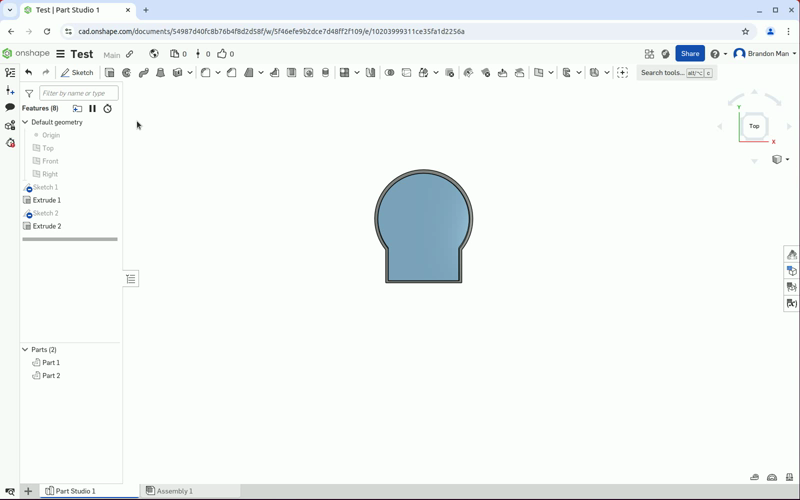
key(shift+h)
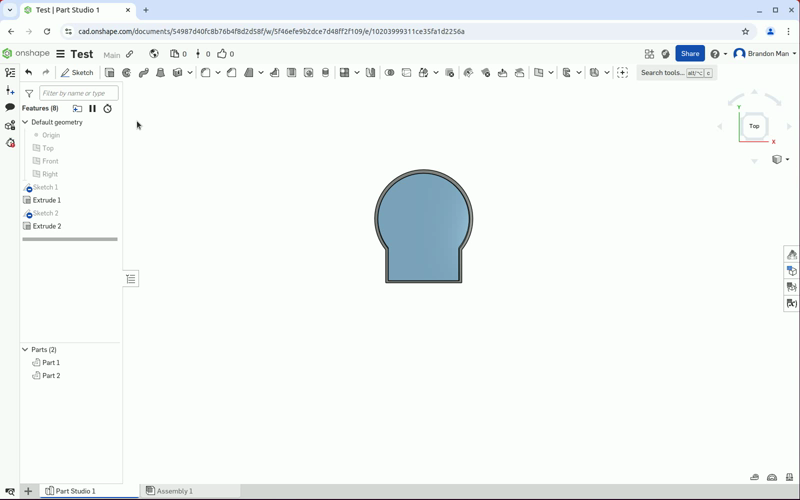
key(shift+h)
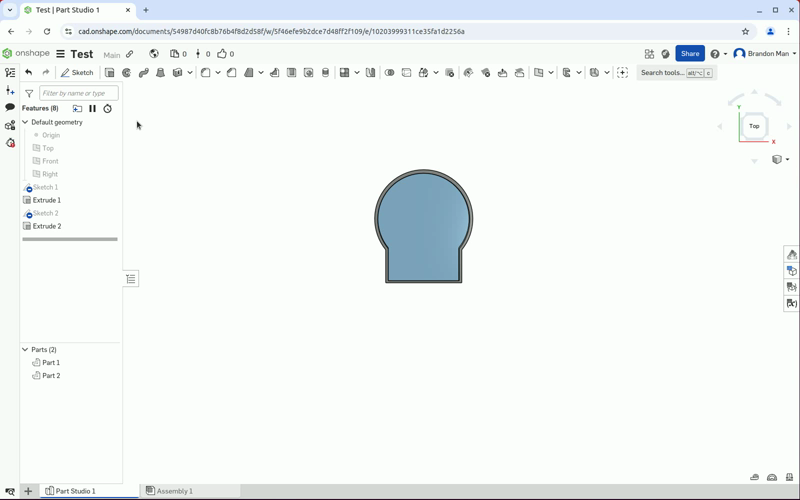
mouse_move(73, 189)
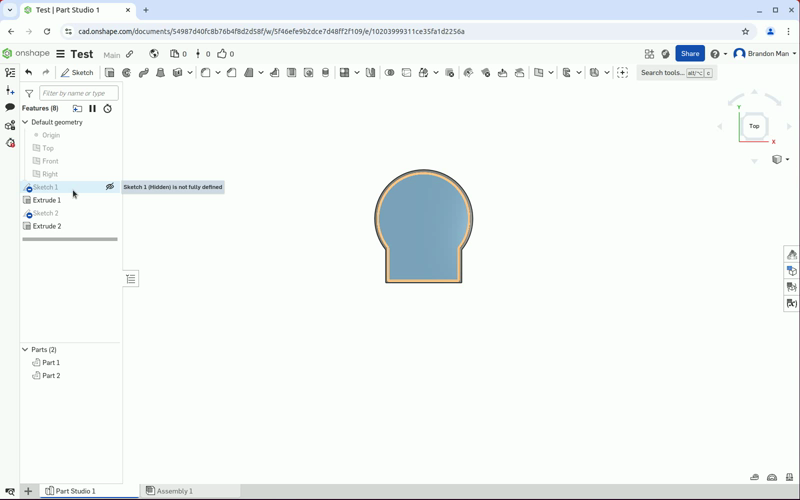
click(73, 189)
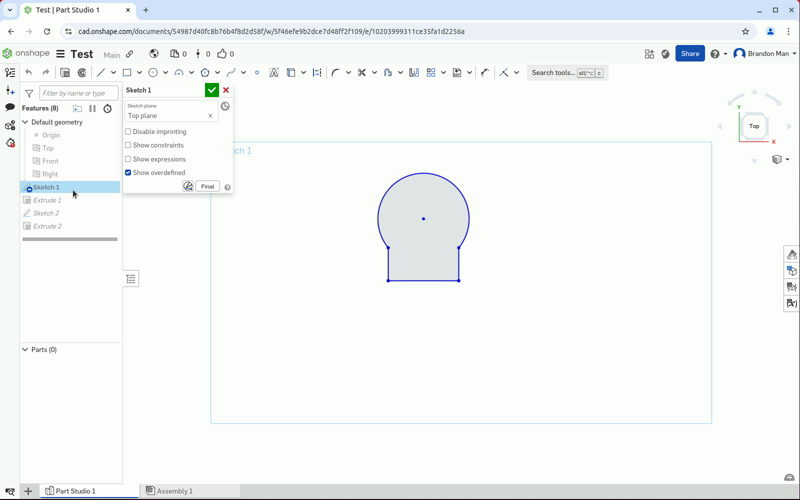
mouse_move(229, 92)
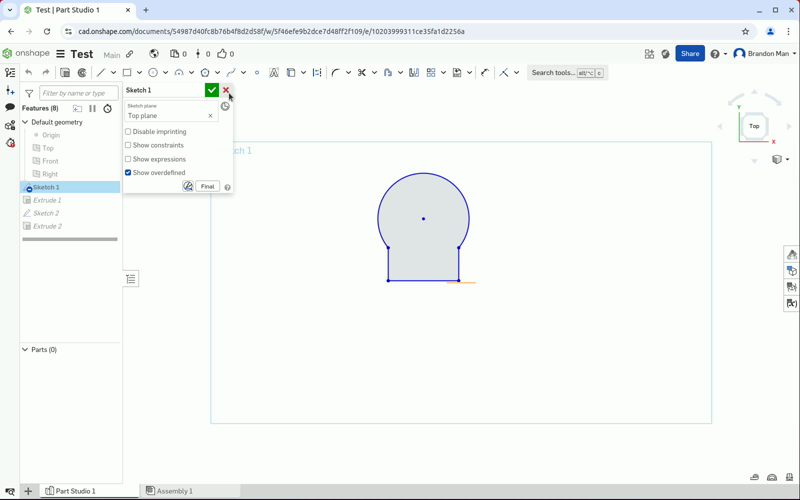
click(229, 92)
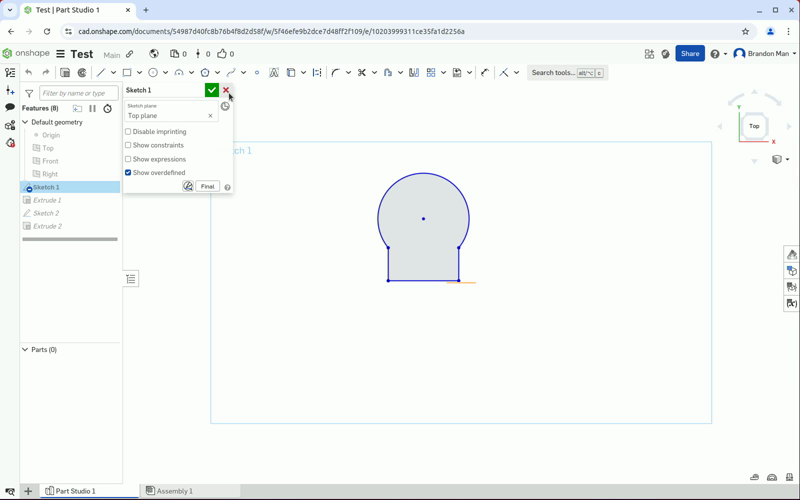
key(shift+s)
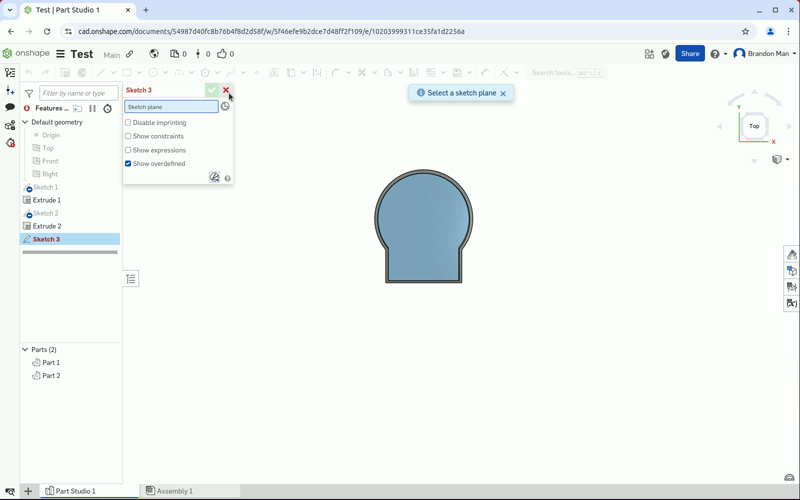
mouse_move(73, 150)
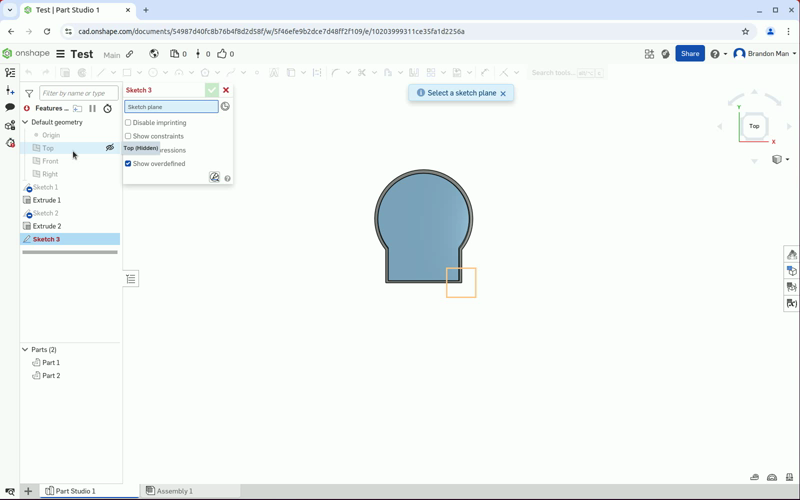
click(73, 150)
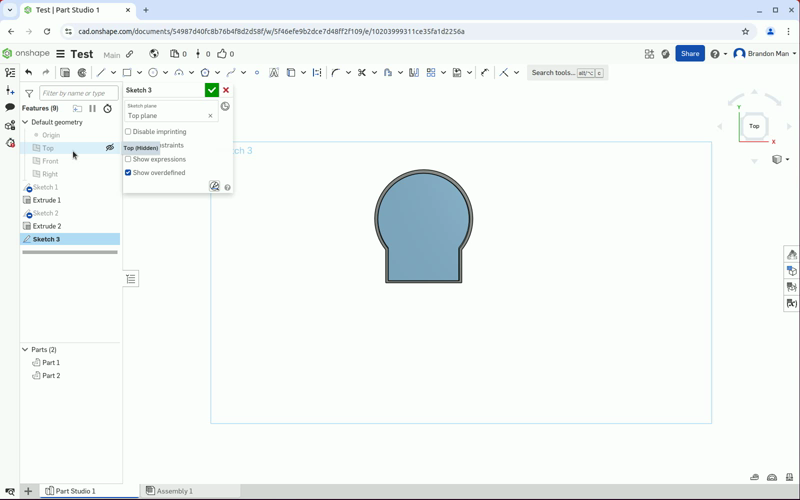
mouse_move(73, 352)
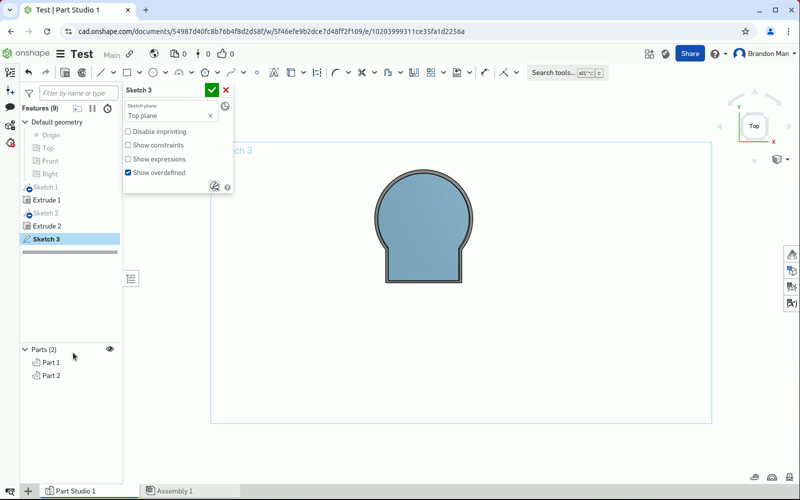
key(y)
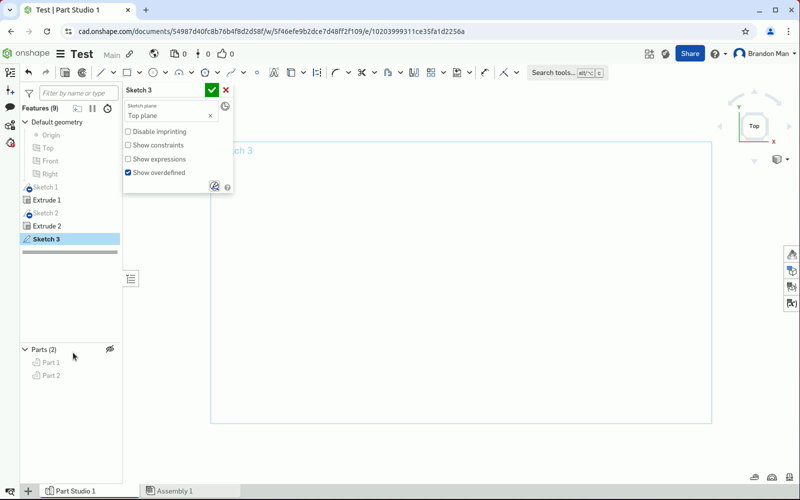
key(l)
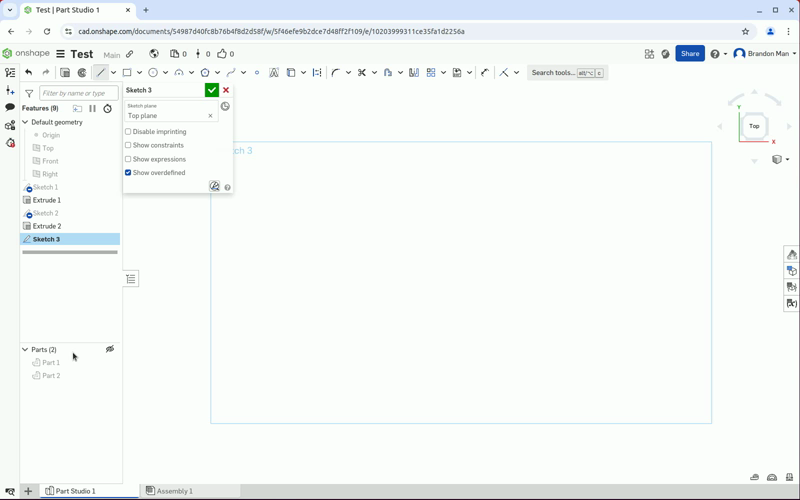
key_down(shift)
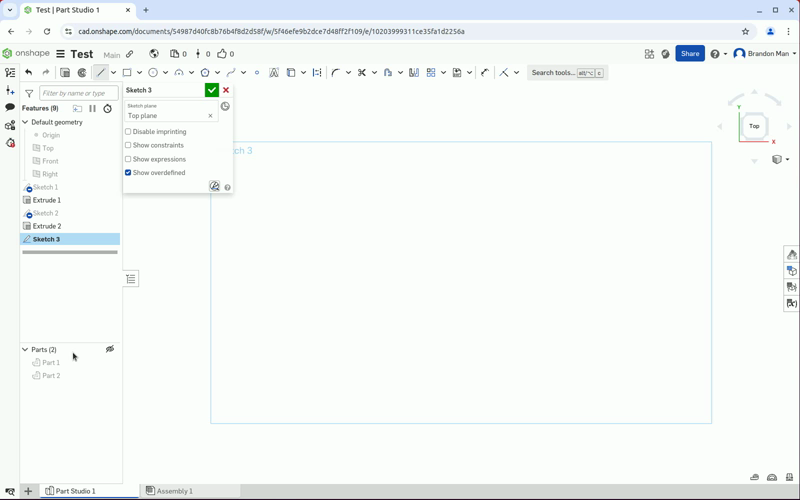
mouse_move(388, 280)
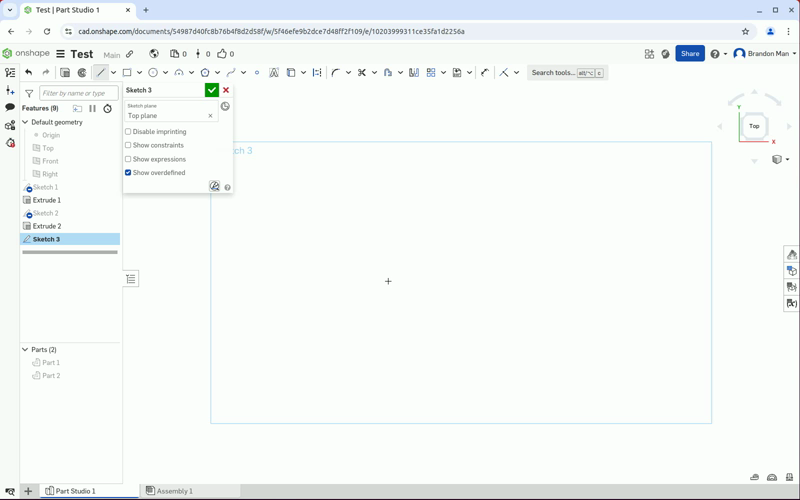
click(388, 280)
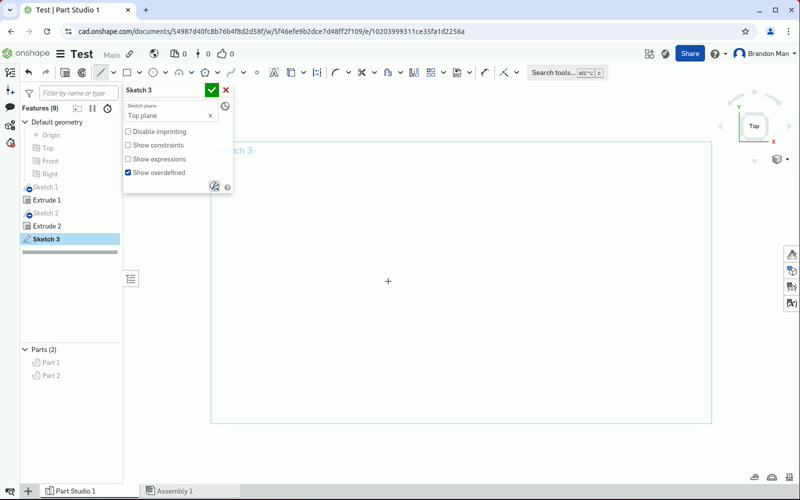
key_up(shift)
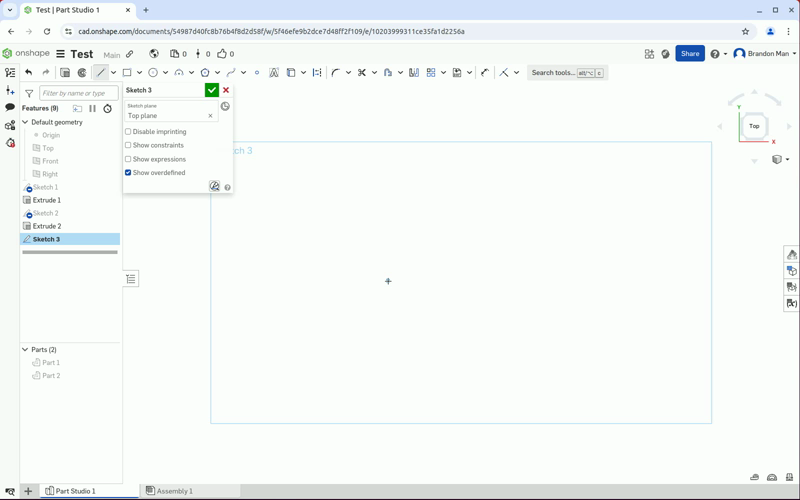
key_down(shift)
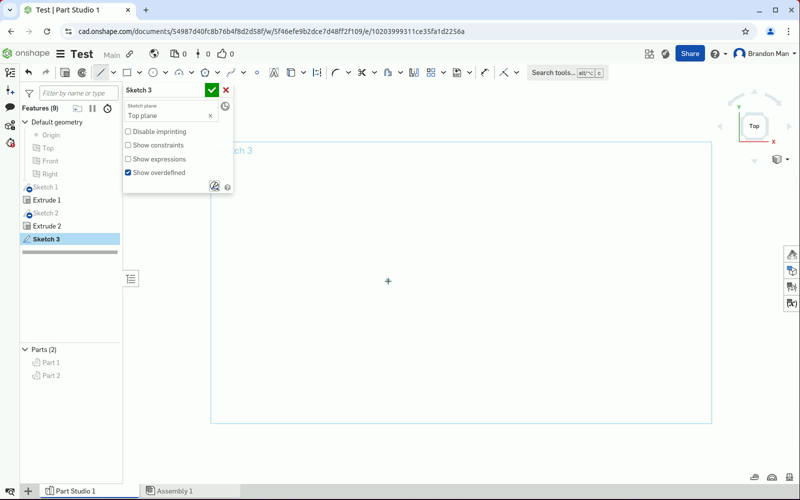
mouse_move(458, 280)
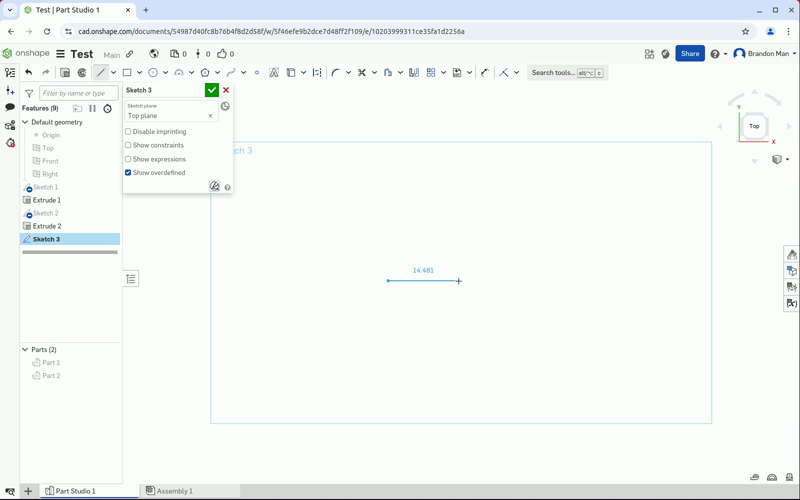
click(458, 280)
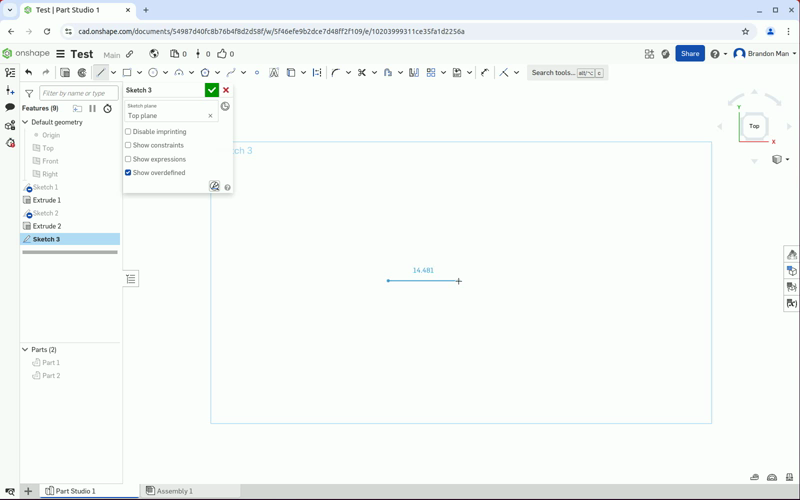
key_up(shift)
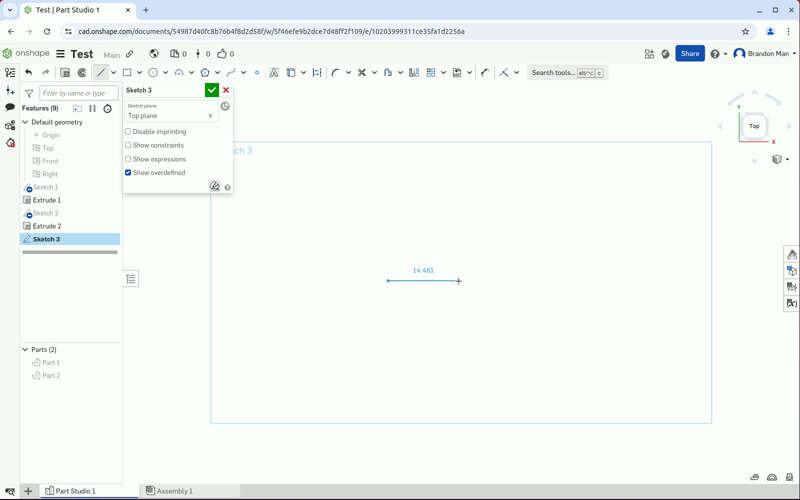
key_down(shift)
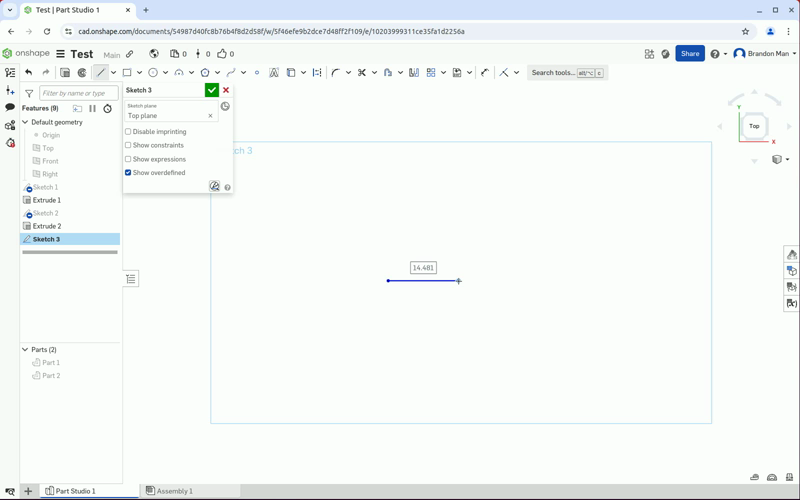
mouse_move(488, 280)
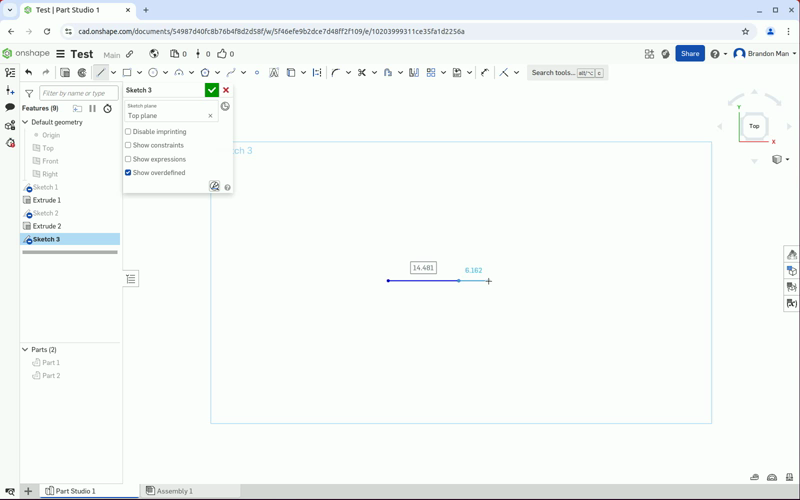
mouse_move(458, 247)
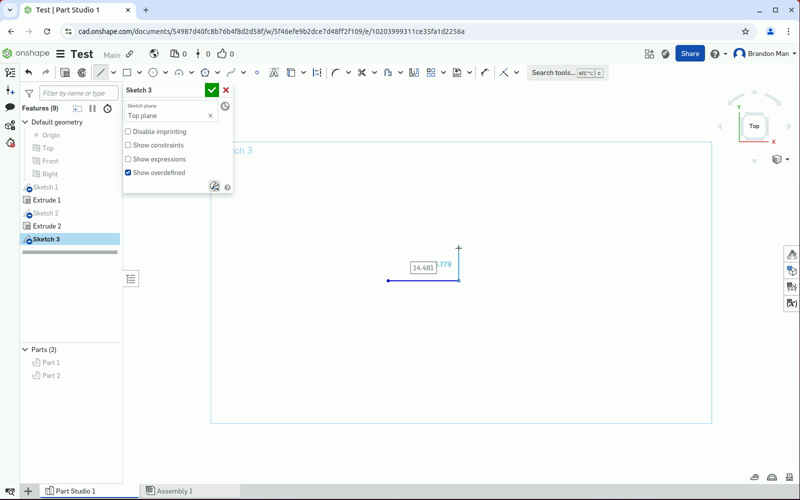
click(458, 247)
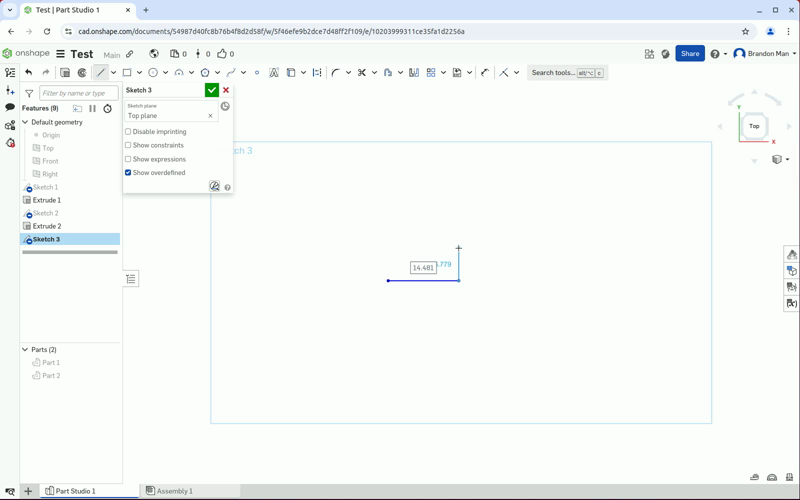
key_up(shift)
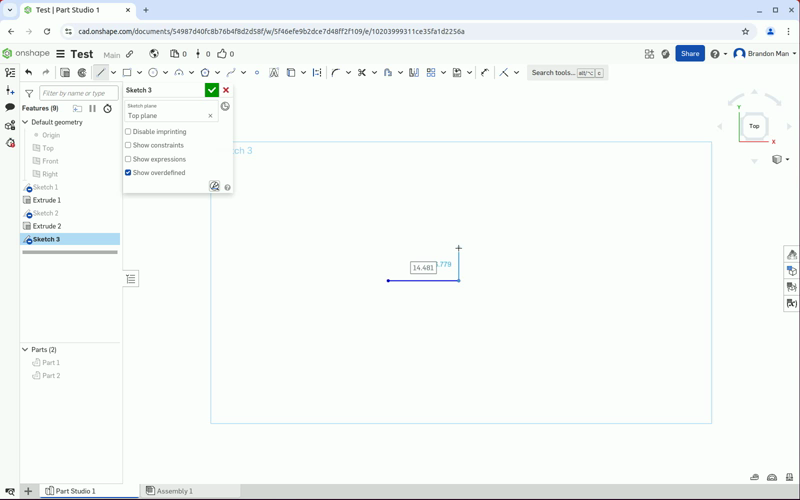
key(esc)
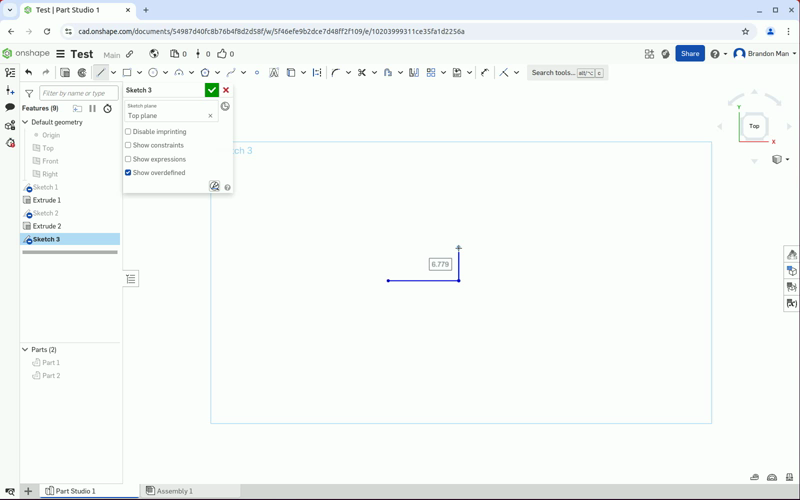
key(a)
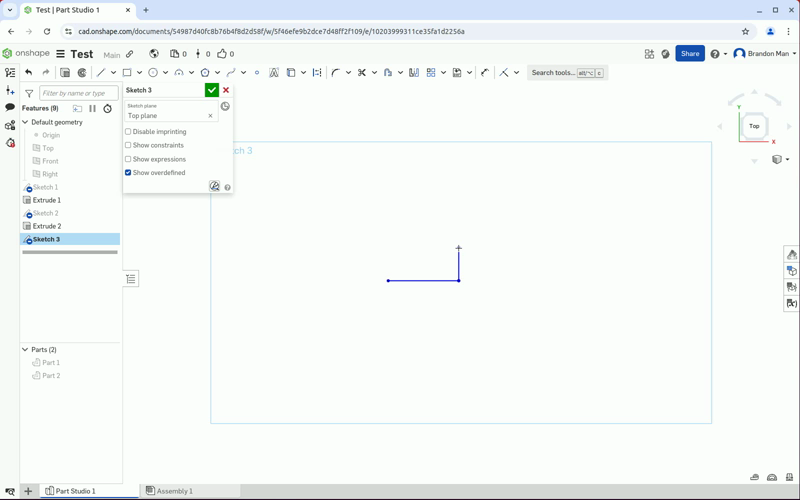
mouse_move(458, 247)
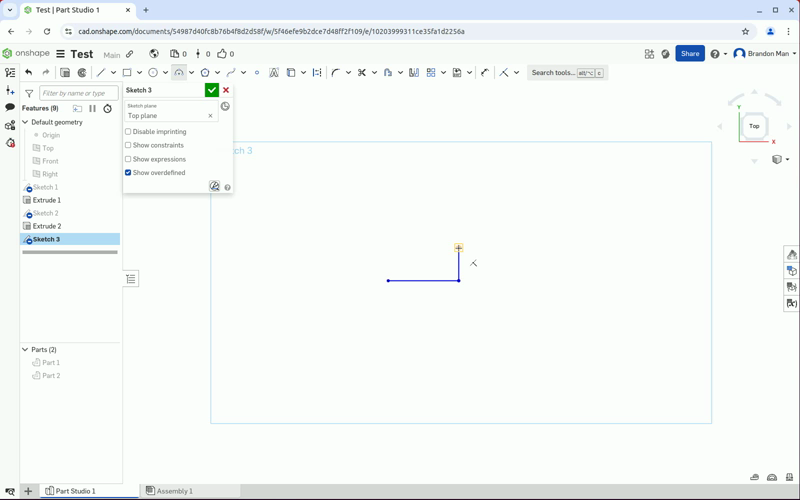
click(458, 247)
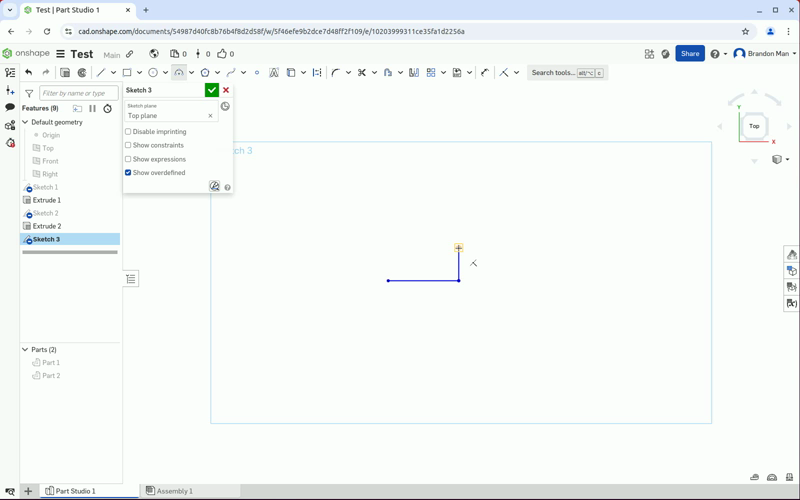
key_down(shift)
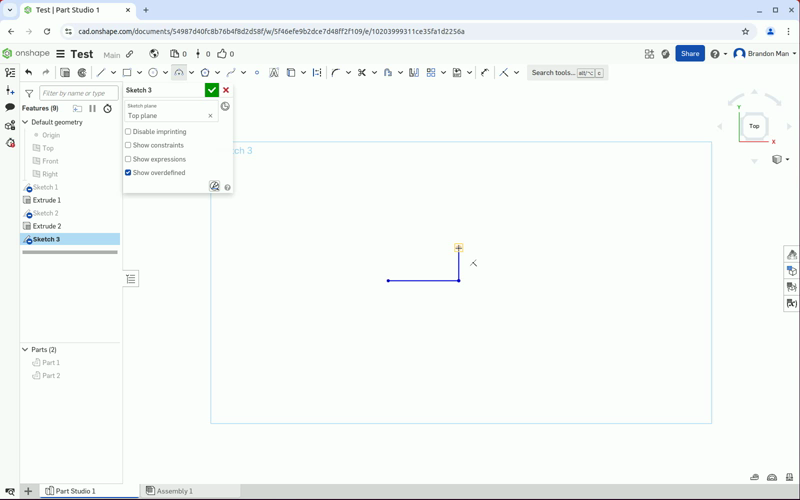
mouse_move(388, 247)
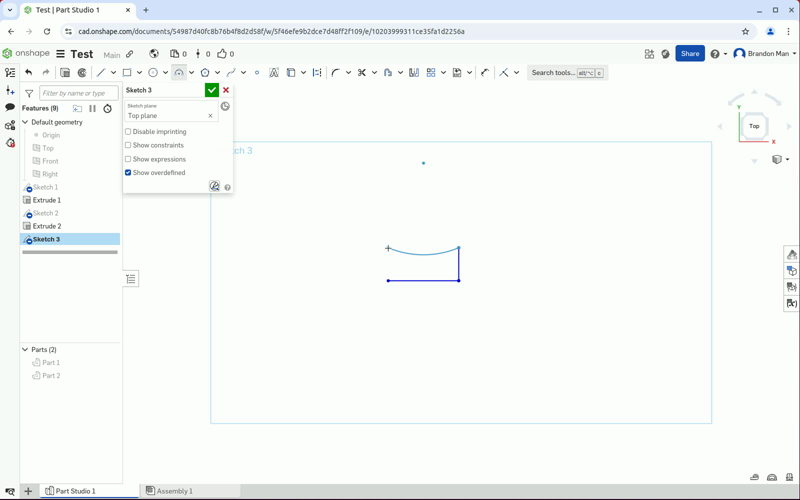
click(388, 247)
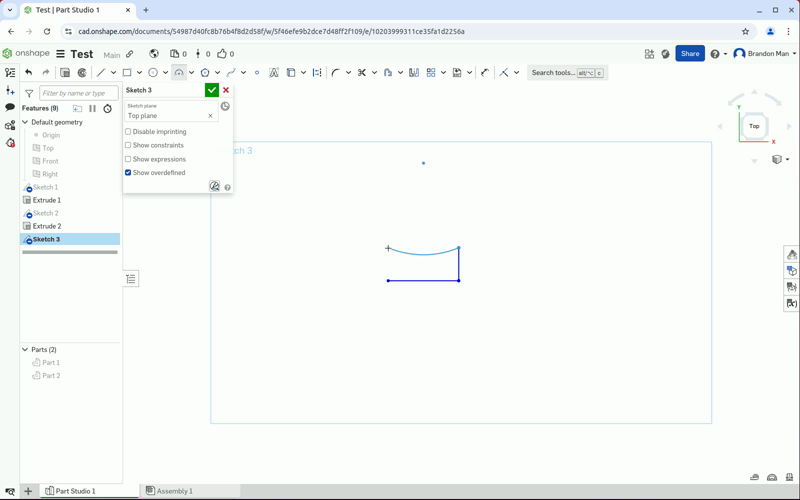
mouse_move(423, 173)
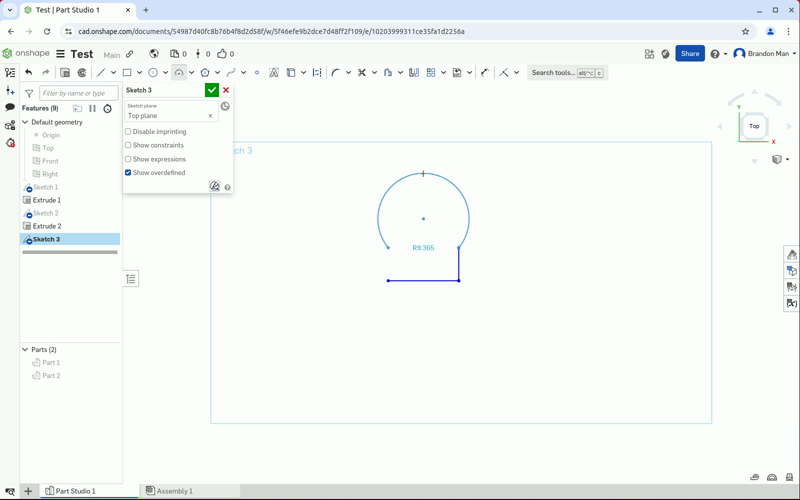
click(423, 173)
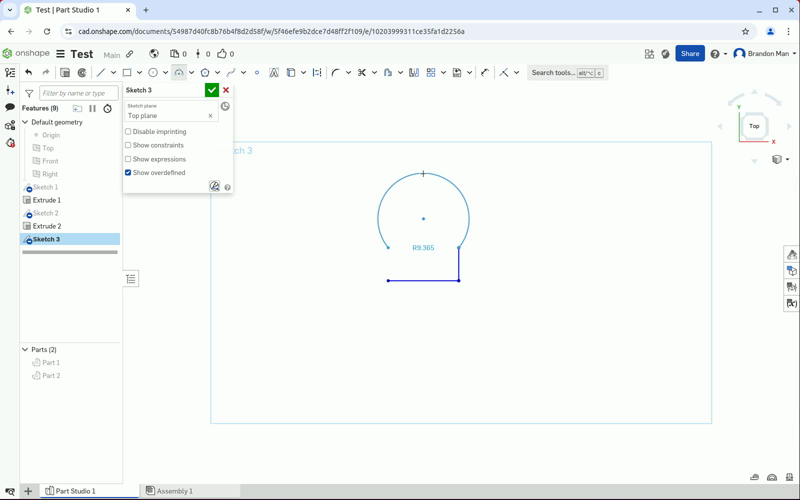
key_up(shift)
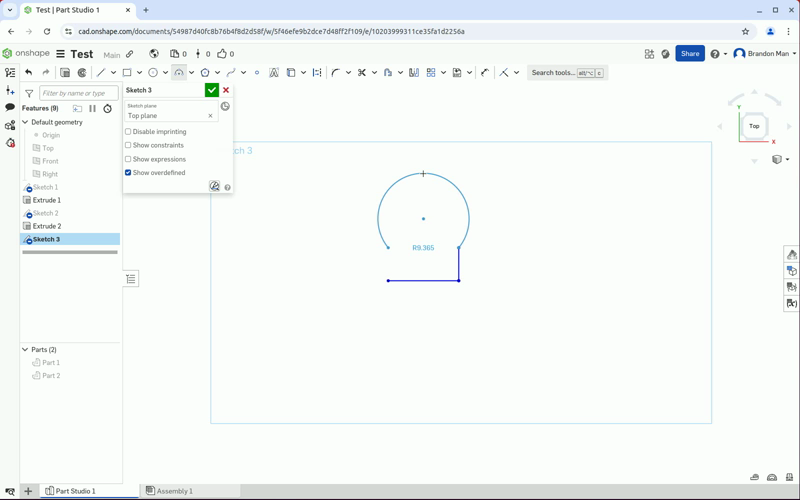
key(esc)
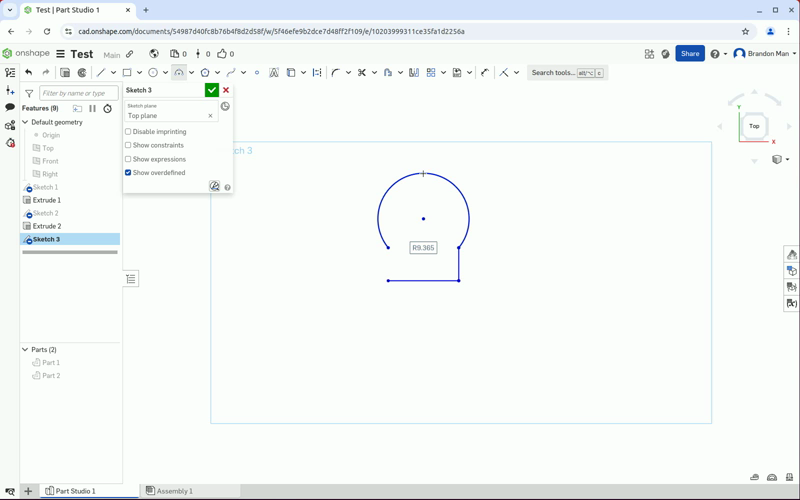
key(l)
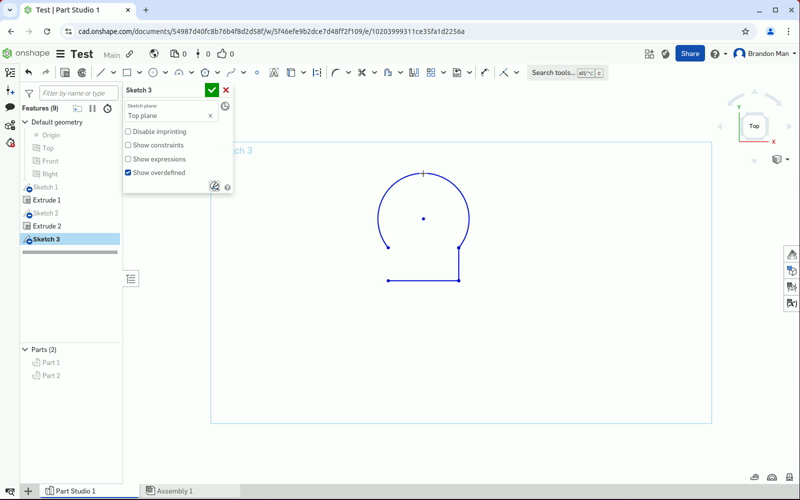
mouse_move(388, 247)
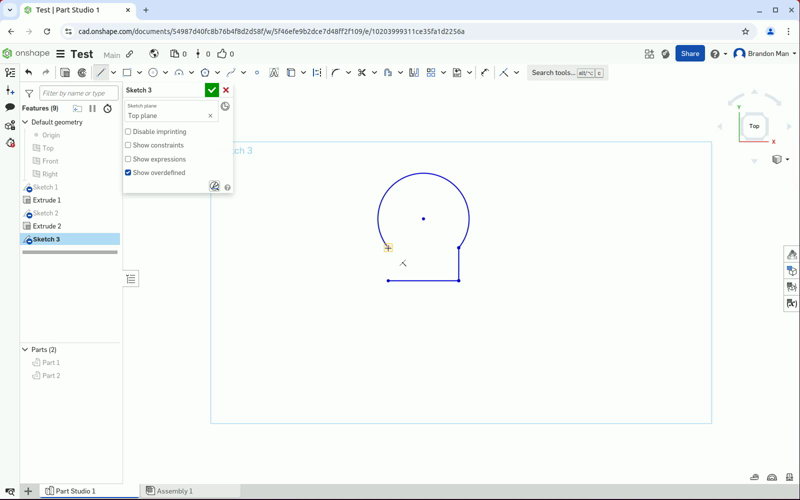
click(388, 247)
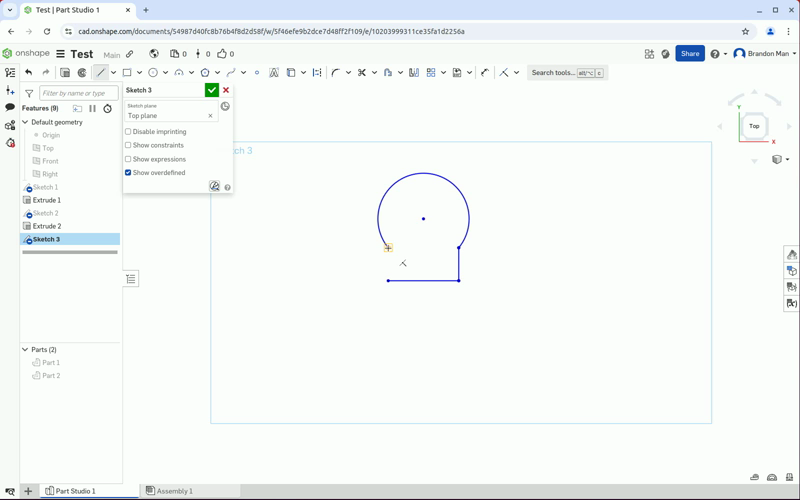
mouse_move(418, 247)
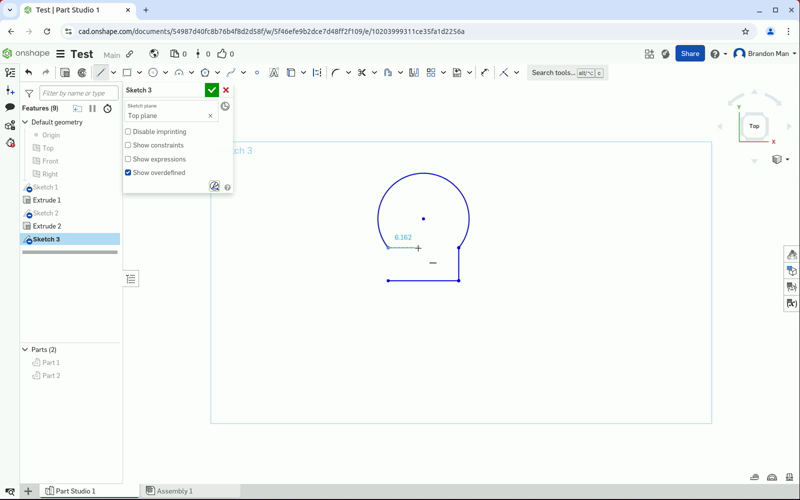
key_down(shift)
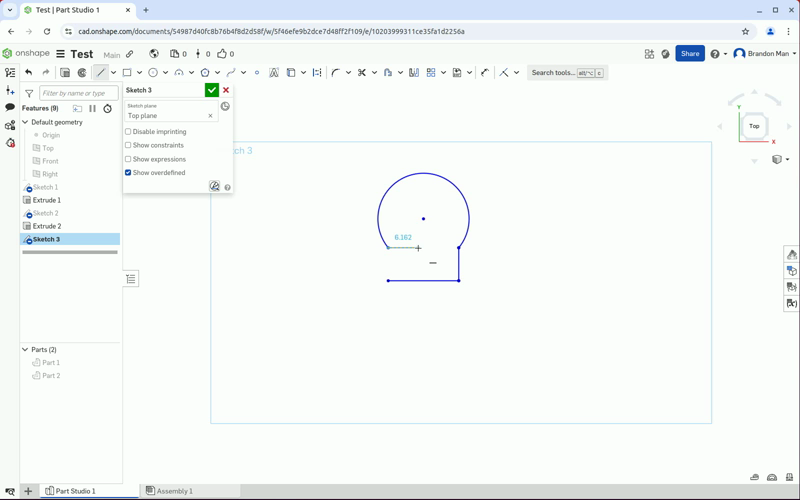
mouse_move(388, 280)
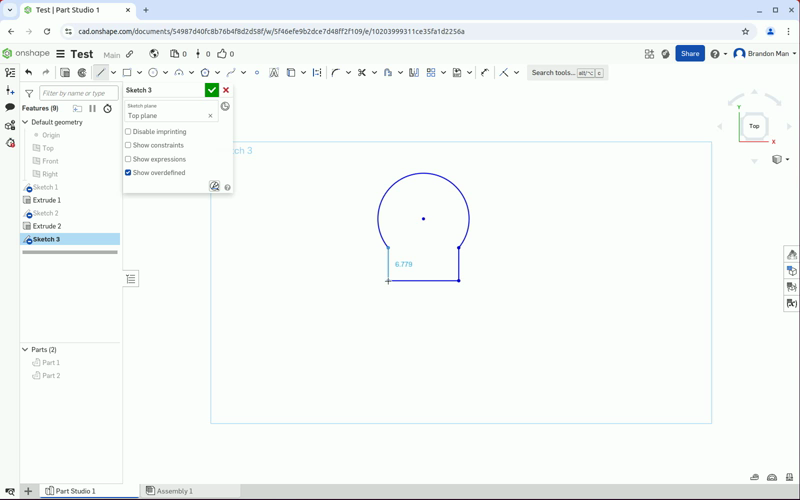
key_up(shift)
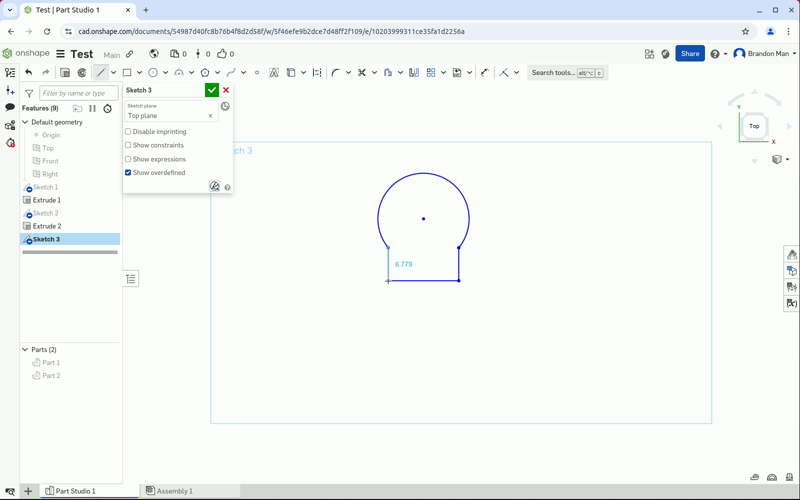
click(388, 280)
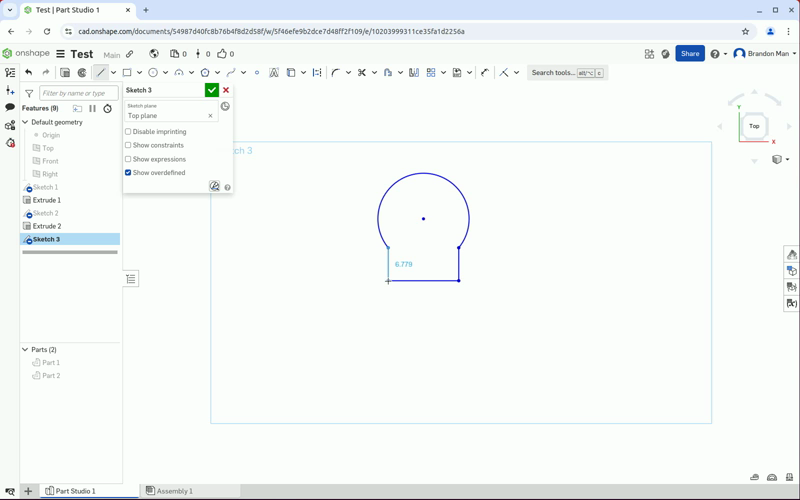
key(esc)
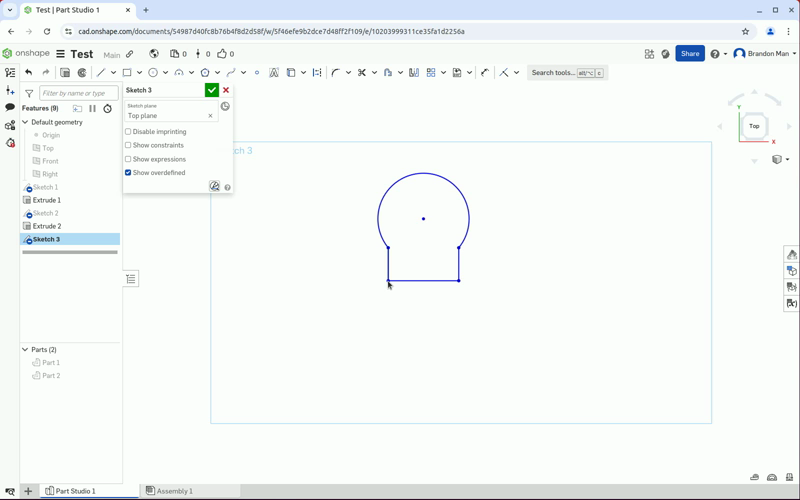
mouse_move(416, 248)
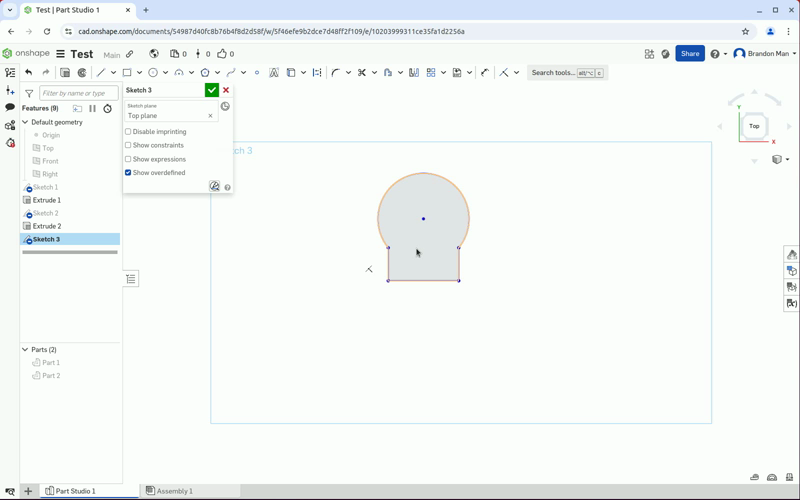
click(416, 248)
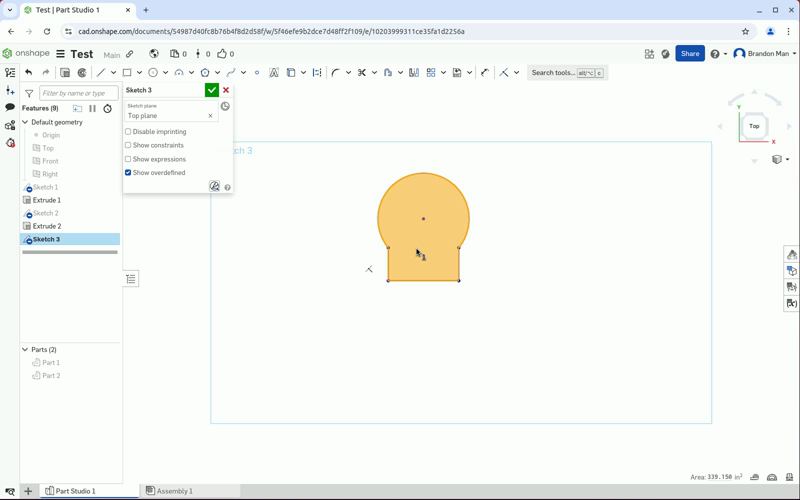
mouse_move(73, 352)
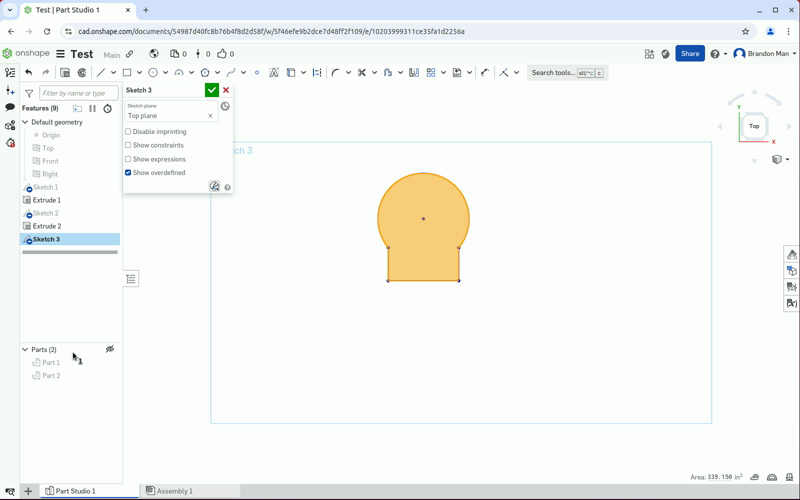
key(shift+y)
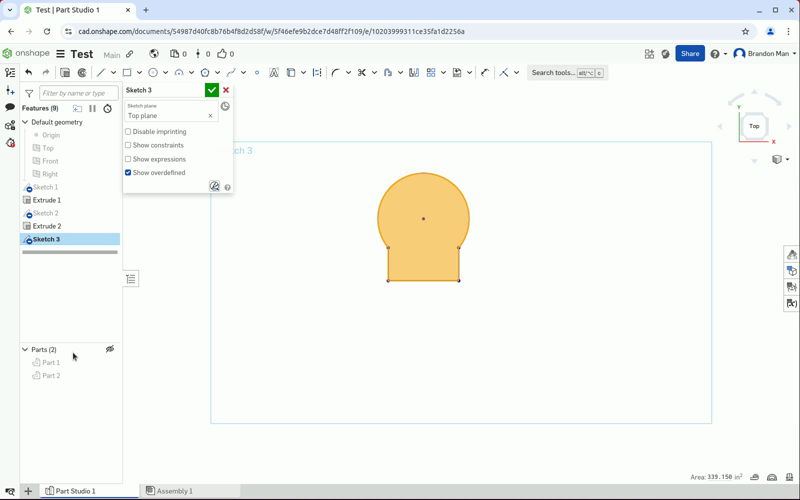
key(shift+e)
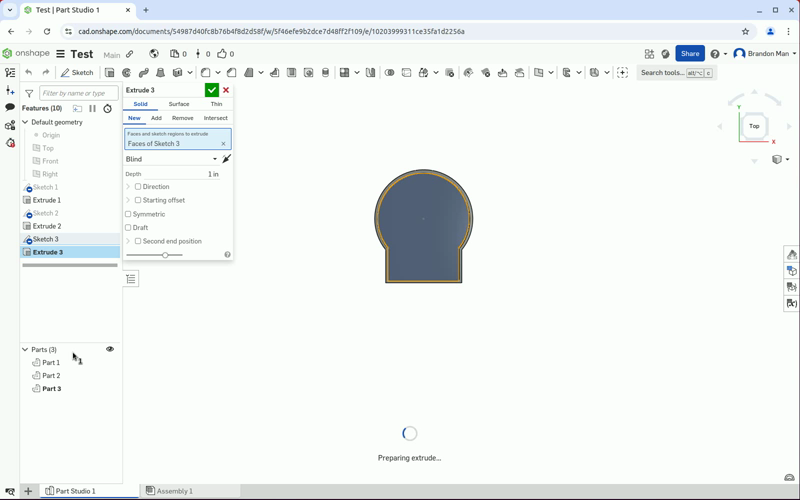
mouse_move(143, 106)
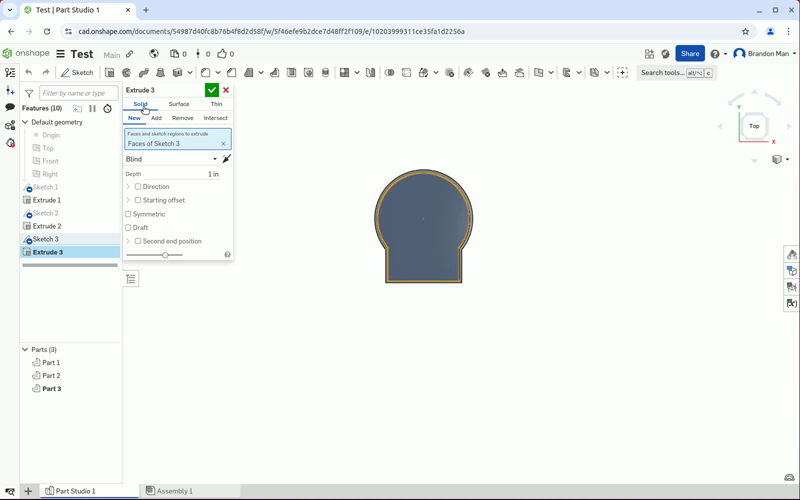
click(143, 106)
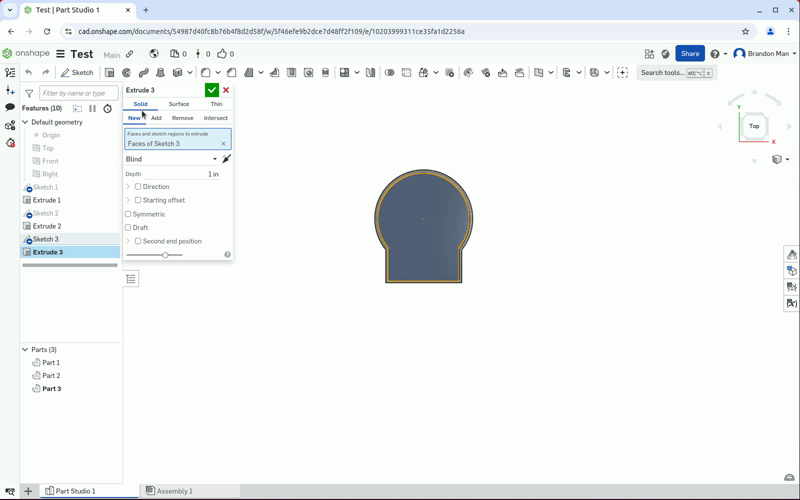
mouse_move(137, 120)
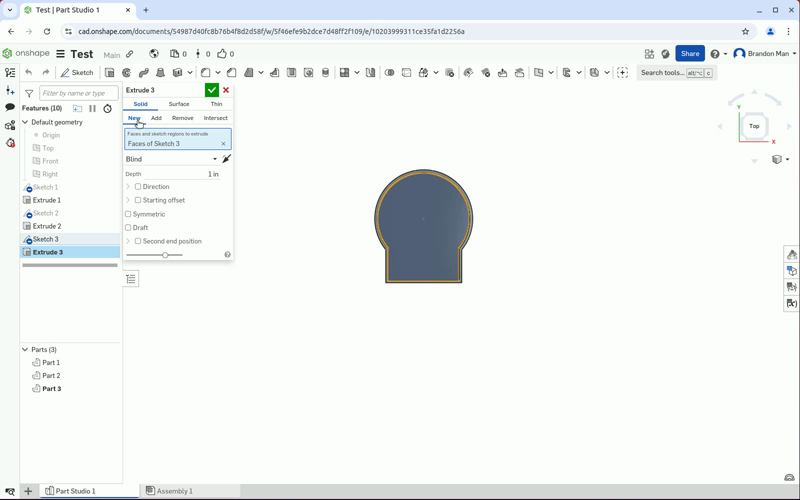
click(137, 120)
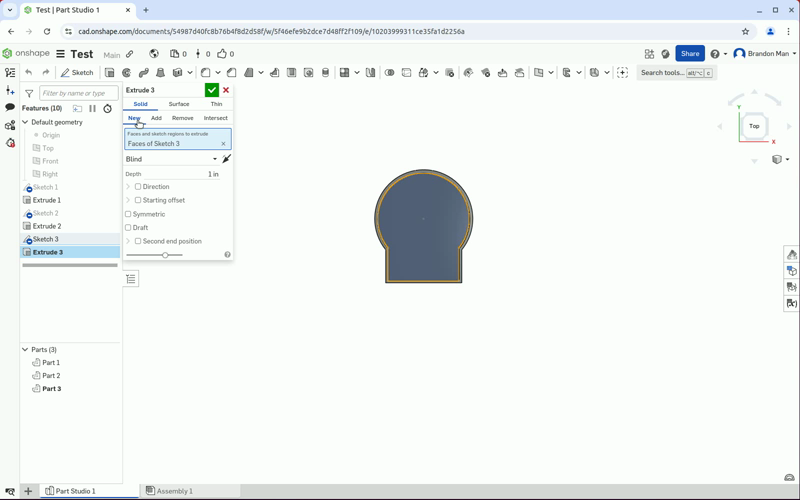
key(tab, 4)
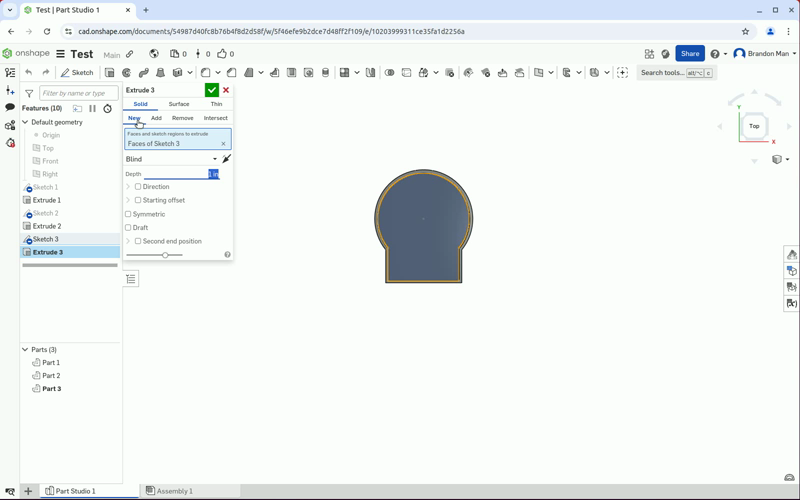
text(-0.481)
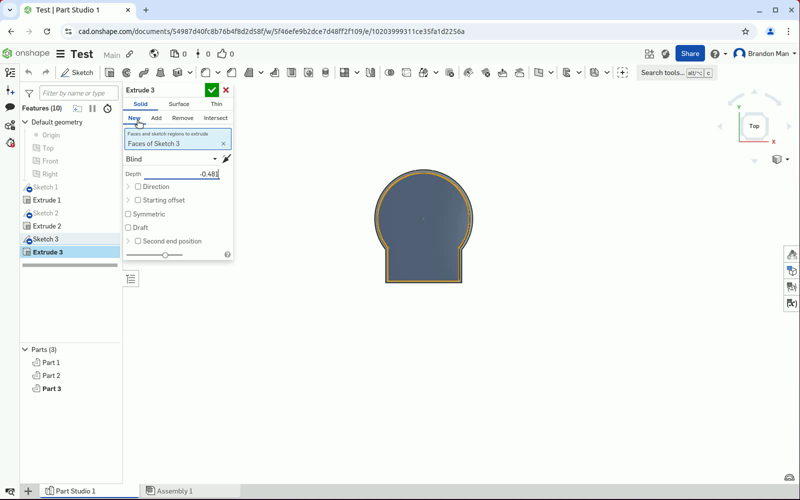
key(enter)
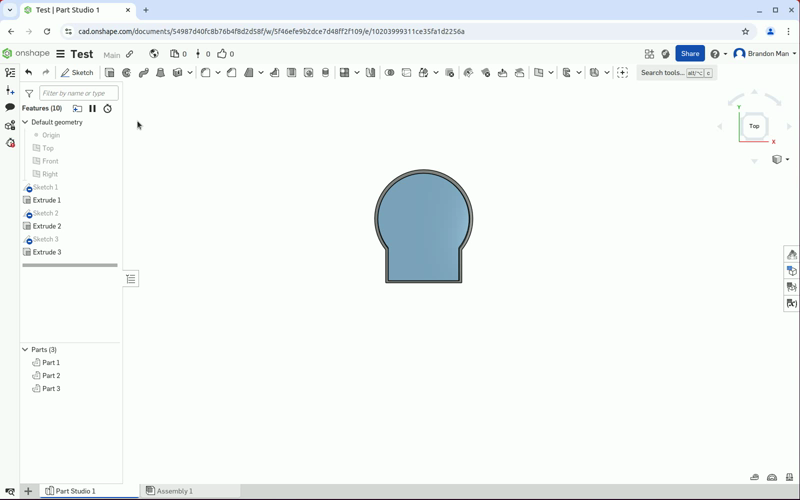
key(shift+h)
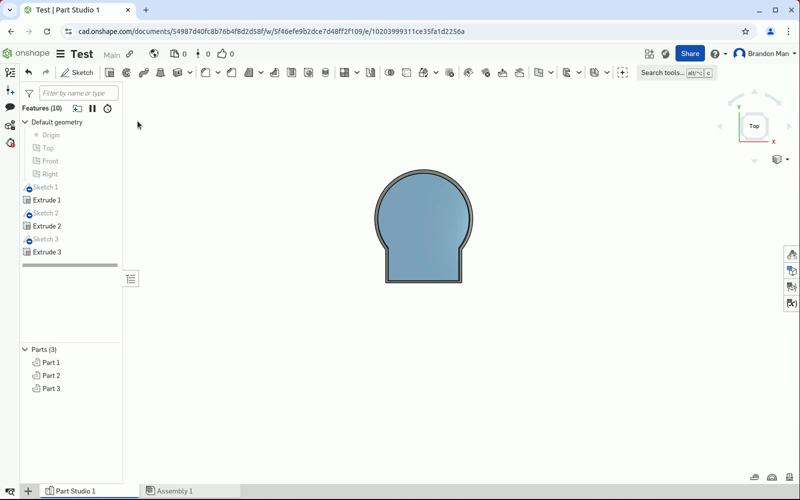
key(shift+h)
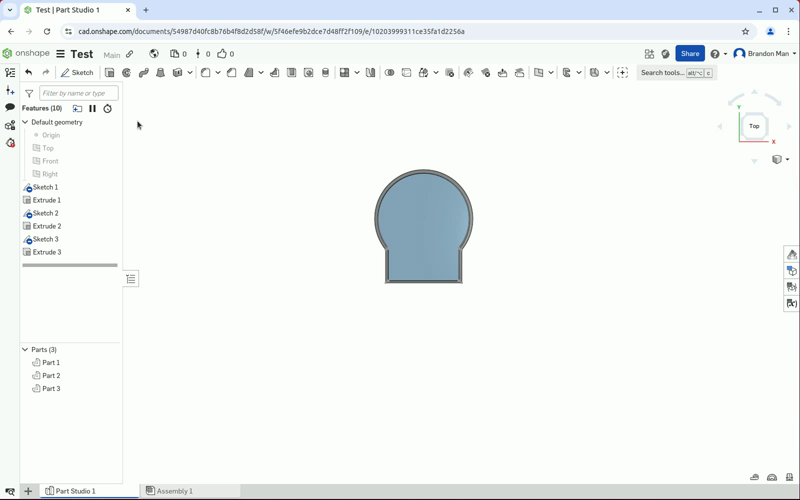
key(shift+7)
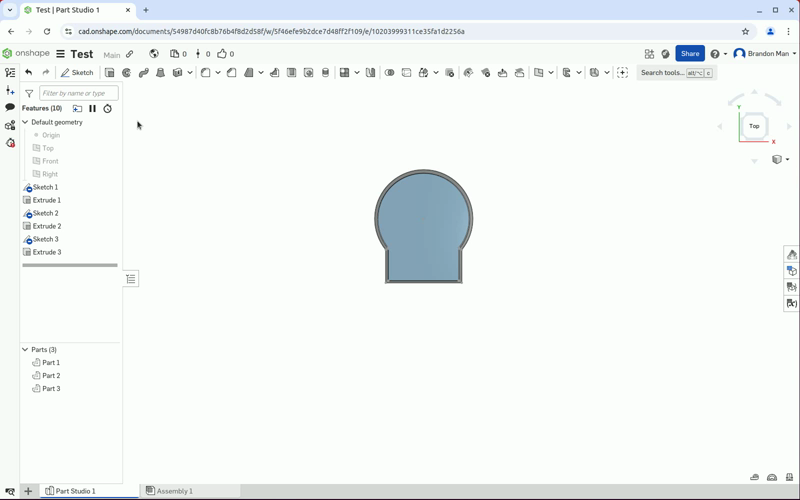
key(up, 3)
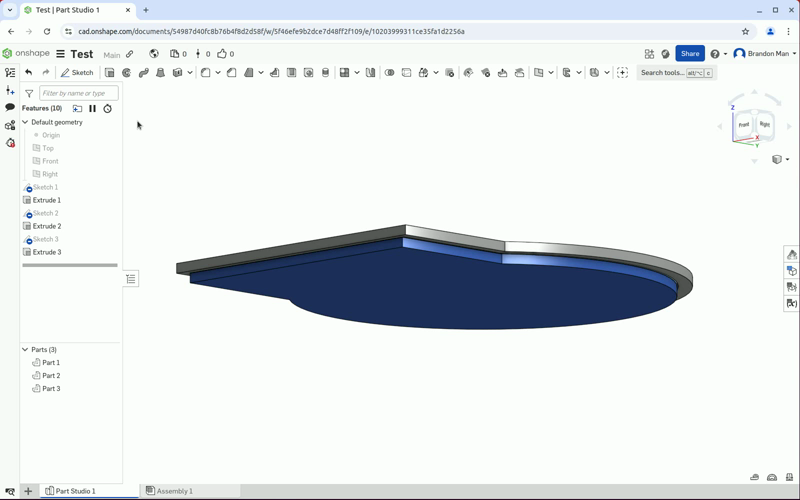
key(left, 3)
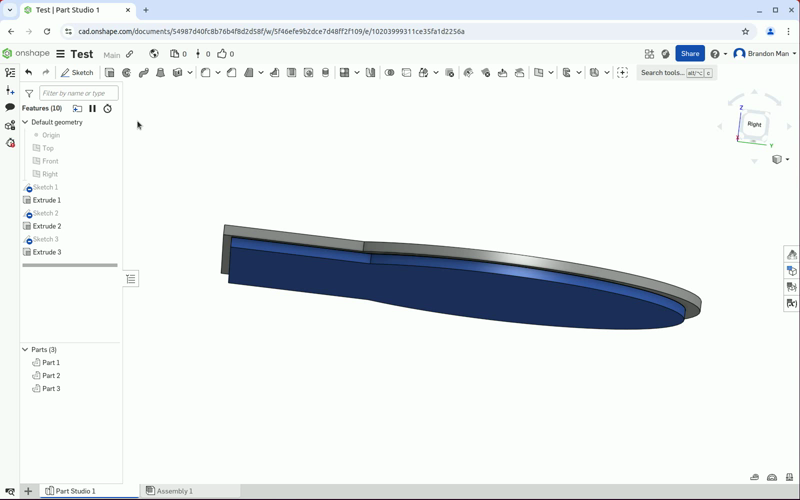
key(right, 3)
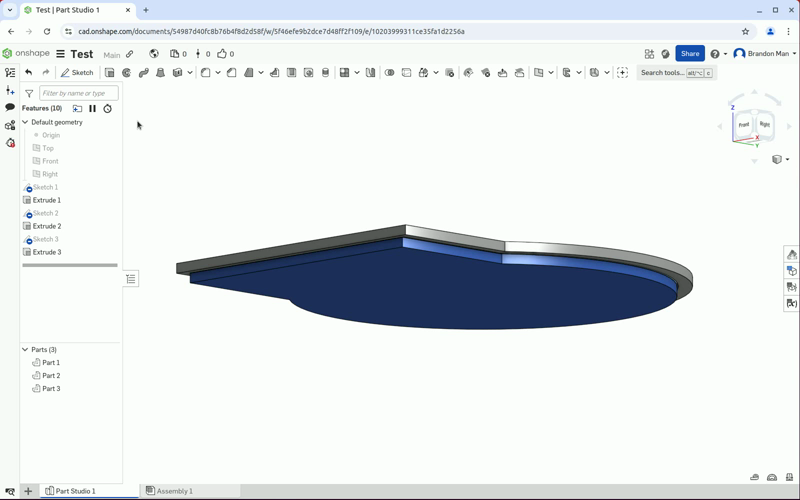
key(down, 3)
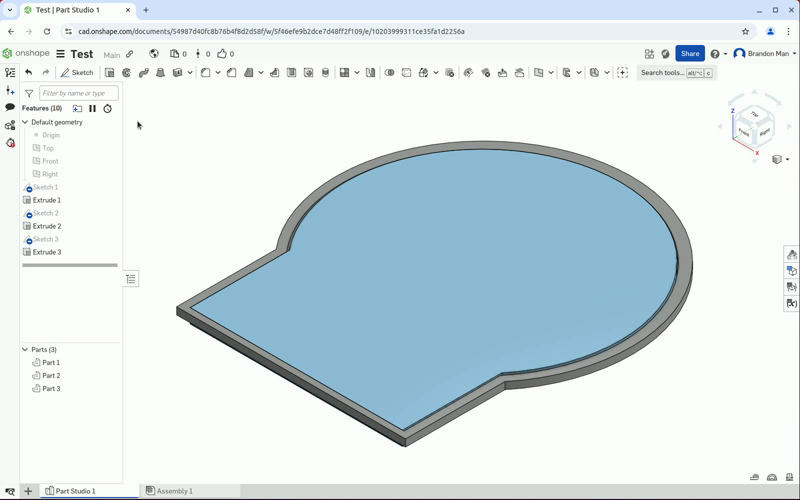
mouse_move(73, 189)
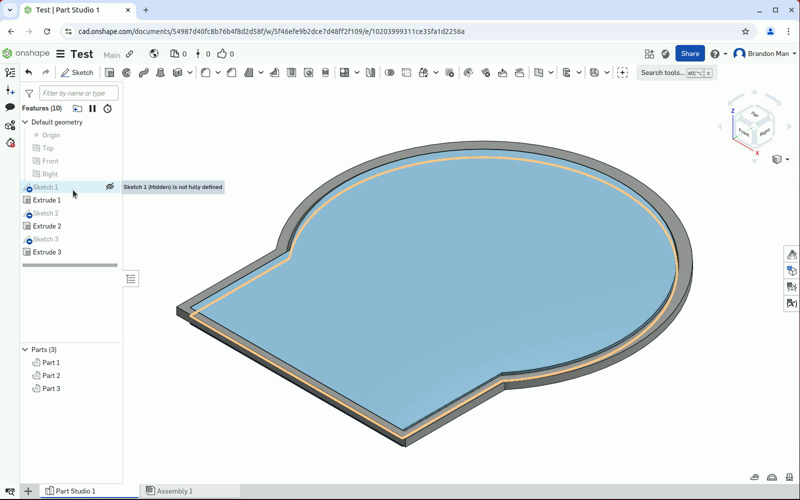
click(73, 189)